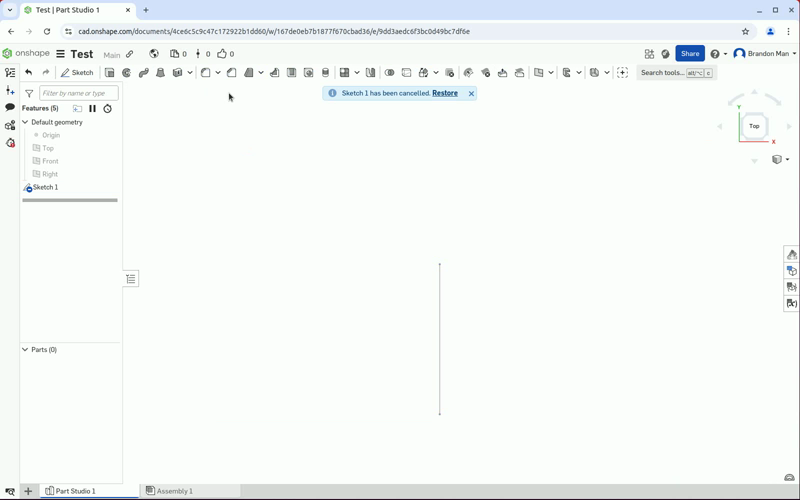
key(shift+h)
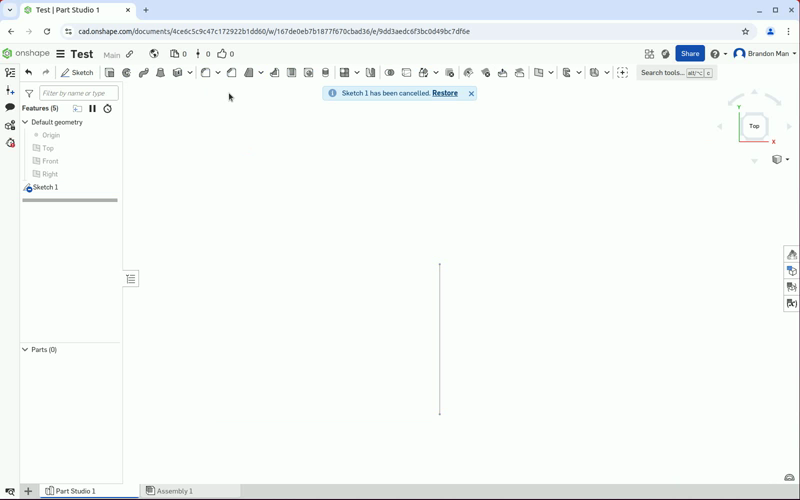
key(shift+s)
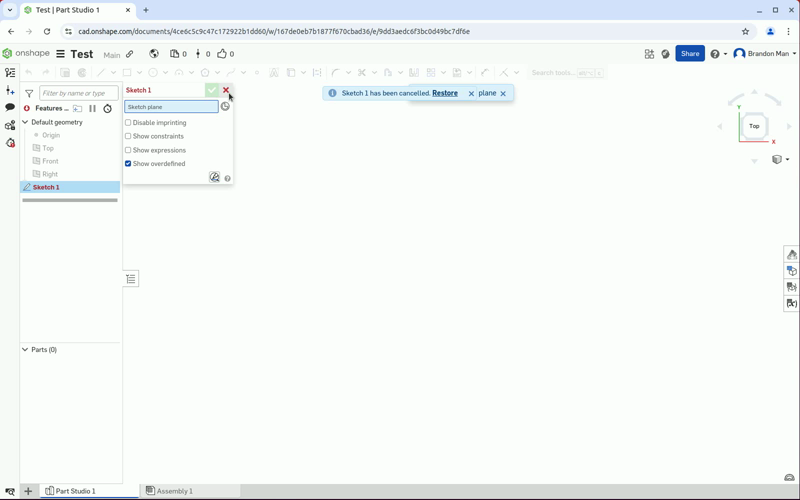
mouse_move(73, 150)
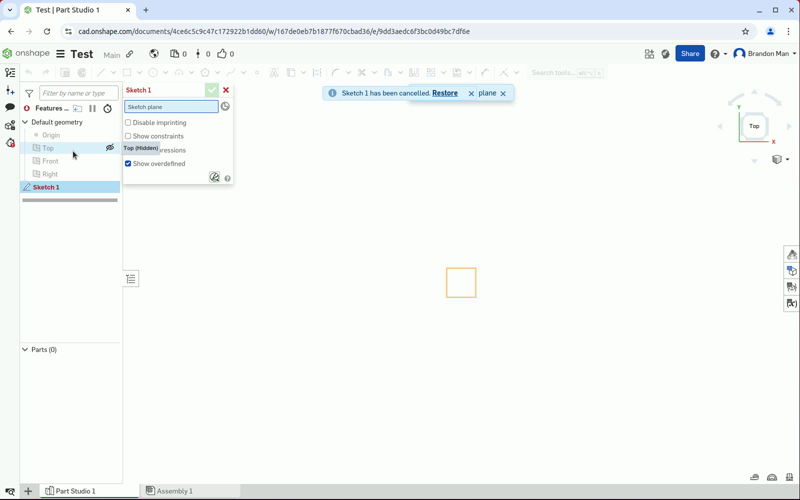
click(73, 150)
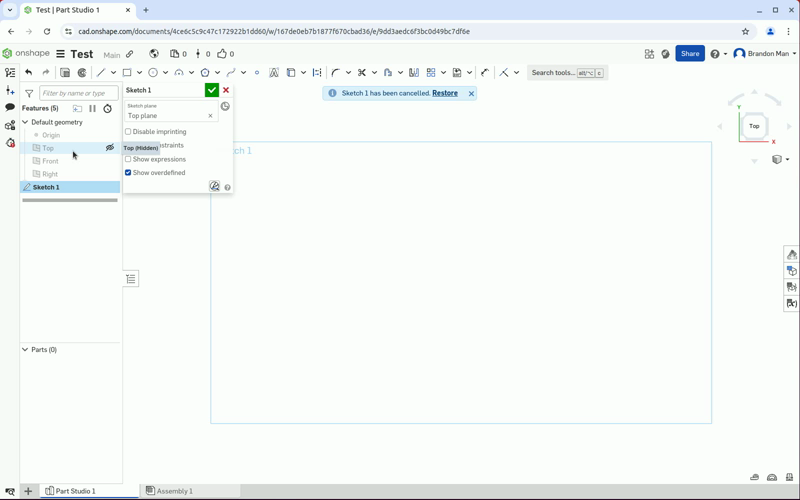
mouse_move(73, 352)
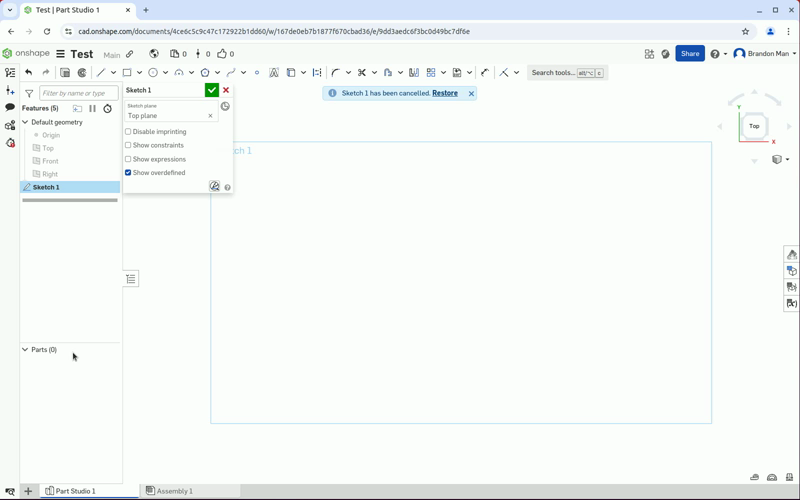
key(y)
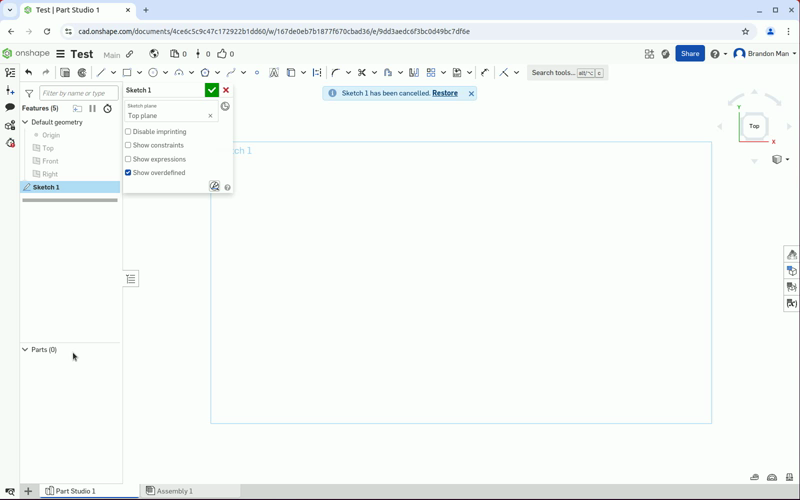
key(l)
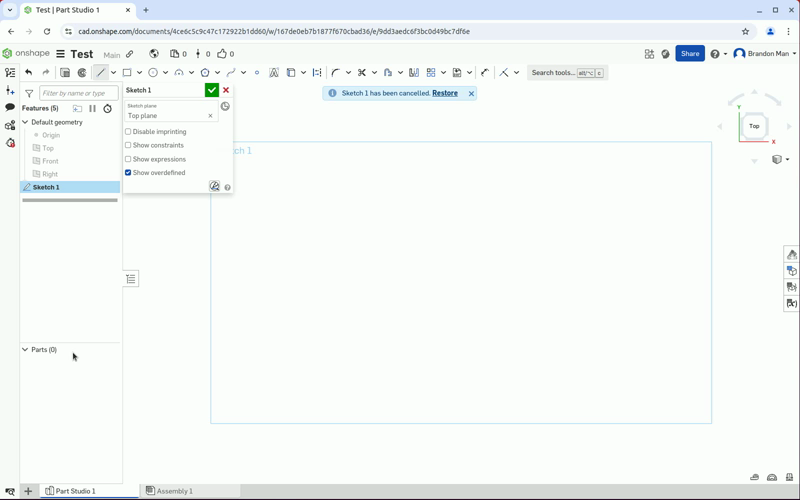
key_down(shift)
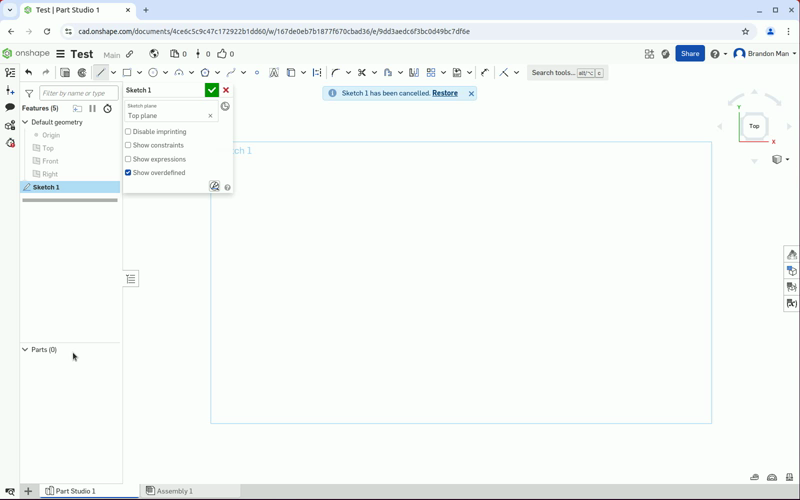
mouse_move(451, 292)
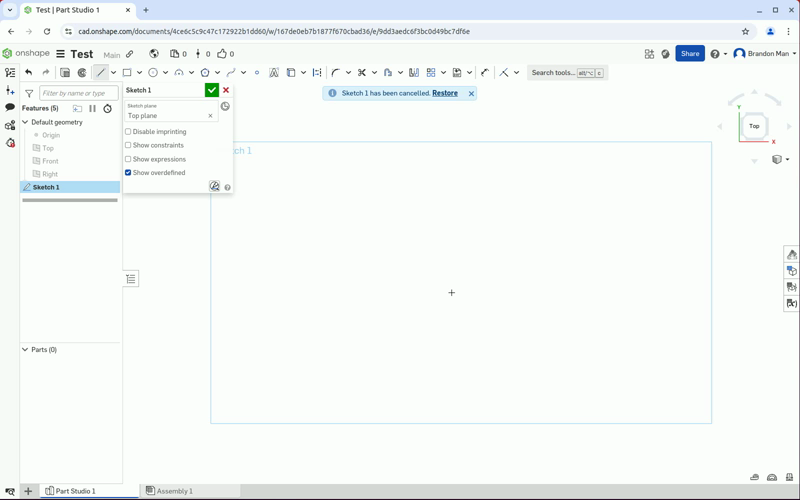
click(451, 292)
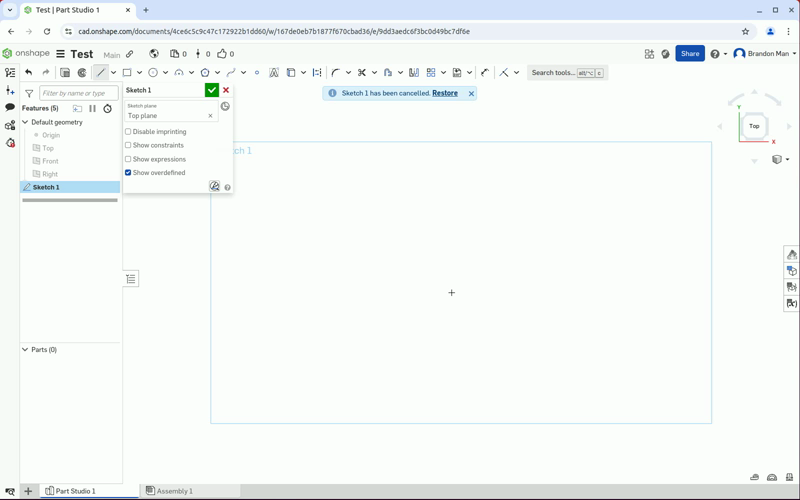
key_up(shift)
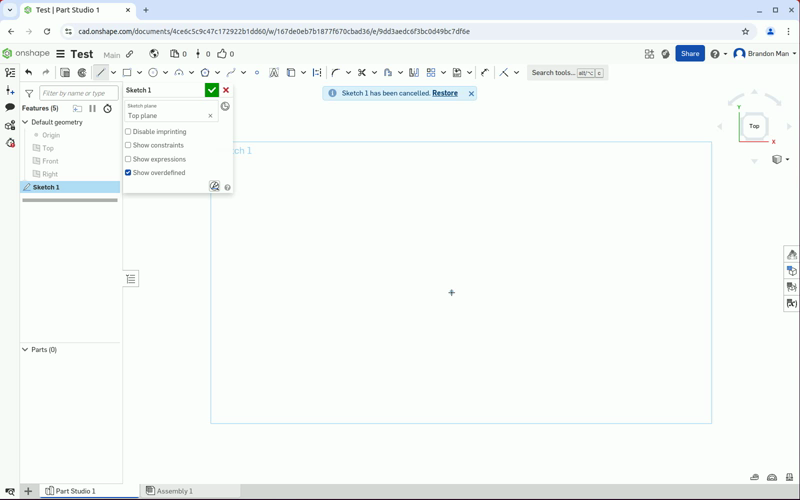
key_down(shift)
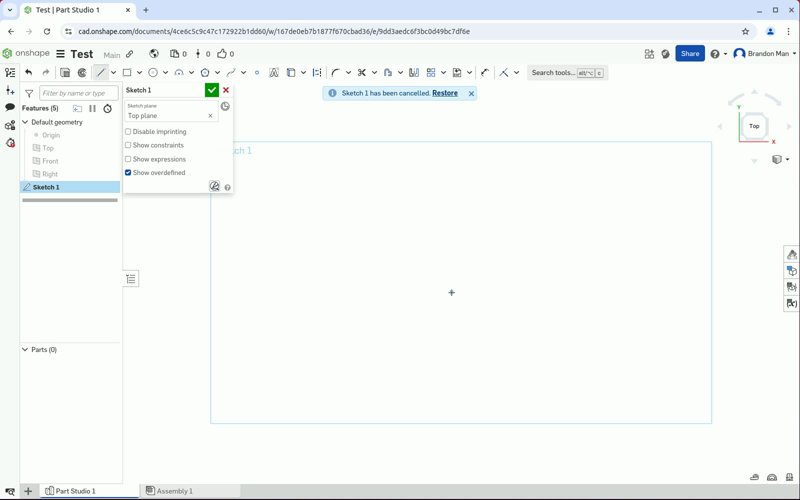
mouse_move(481, 292)
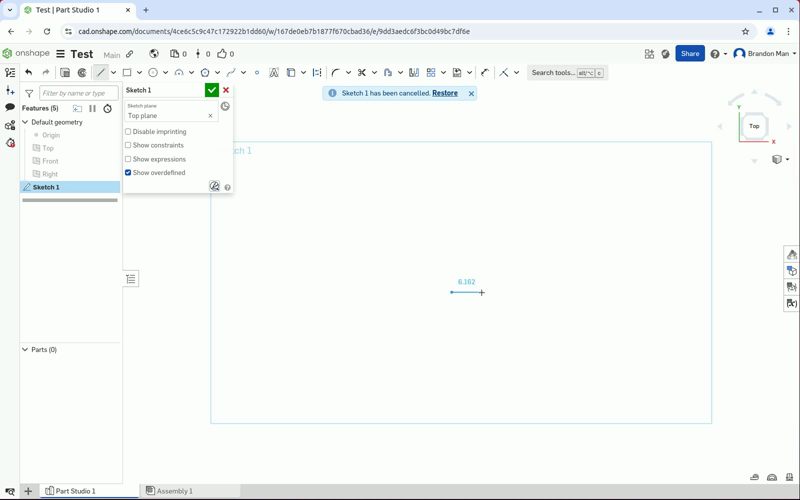
mouse_move(471, 292)
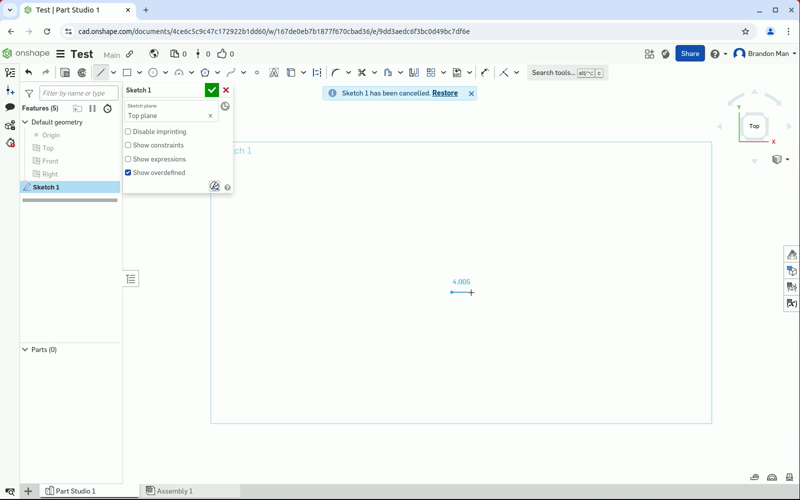
click(471, 292)
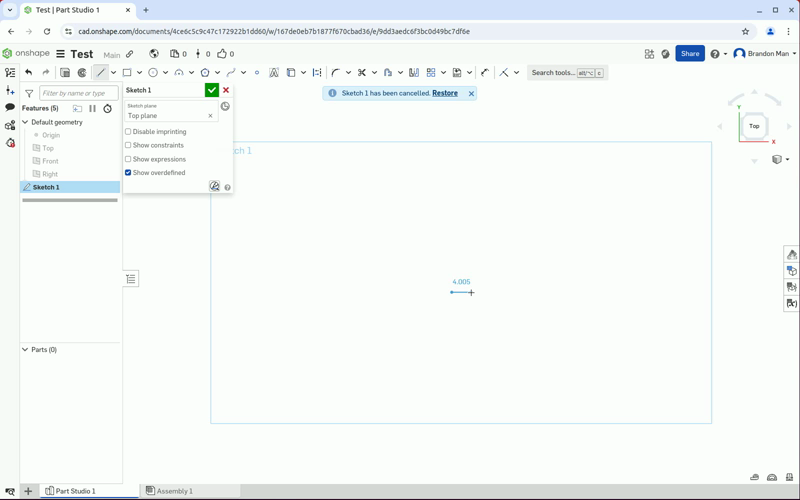
key_up(shift)
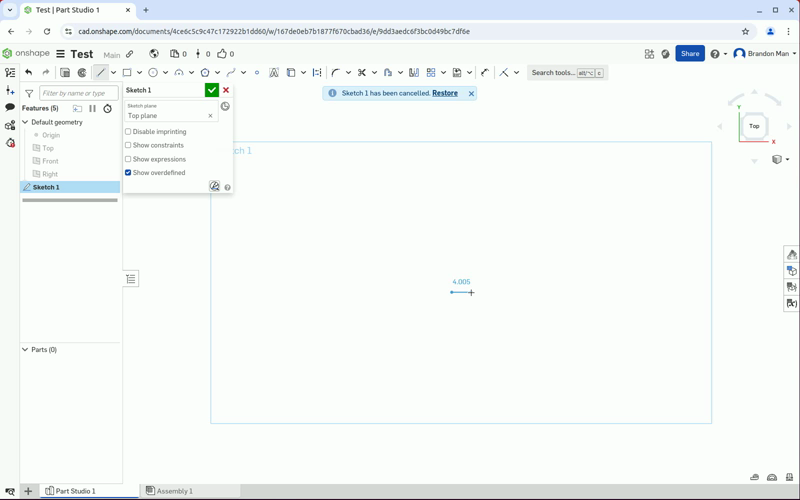
key_down(shift)
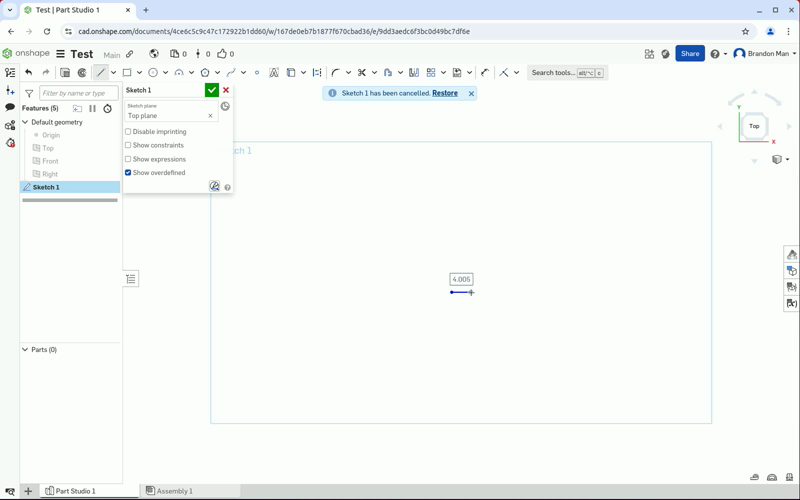
mouse_move(501, 292)
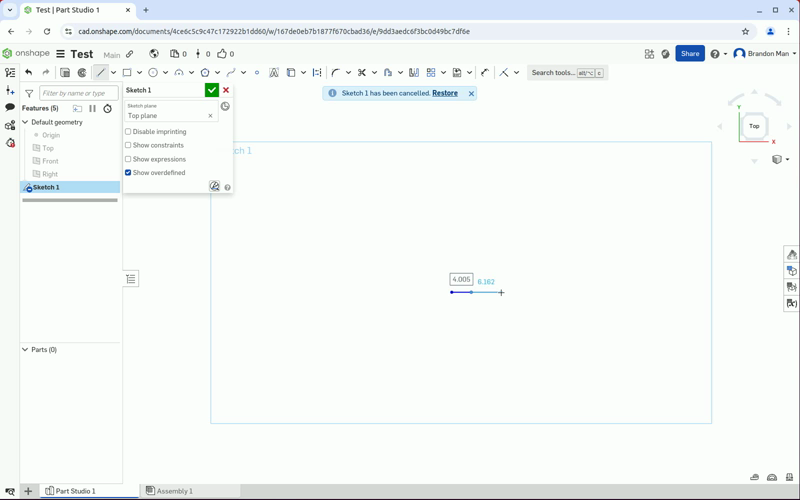
mouse_move(471, 272)
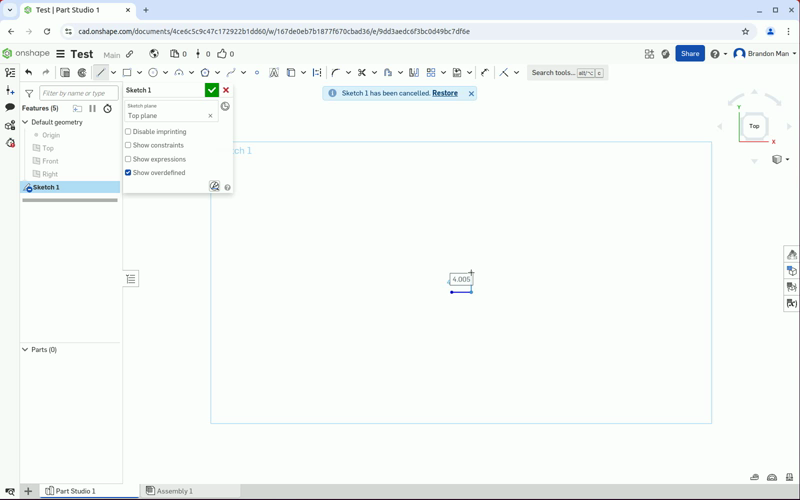
click(471, 272)
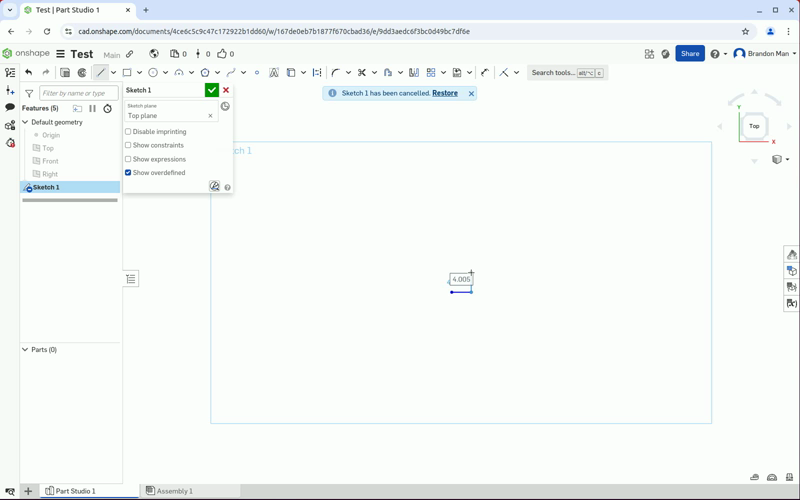
key_up(shift)
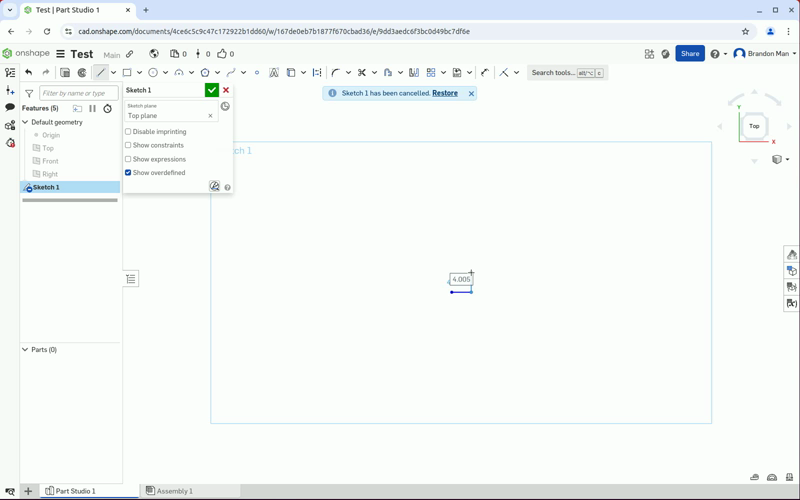
key_down(shift)
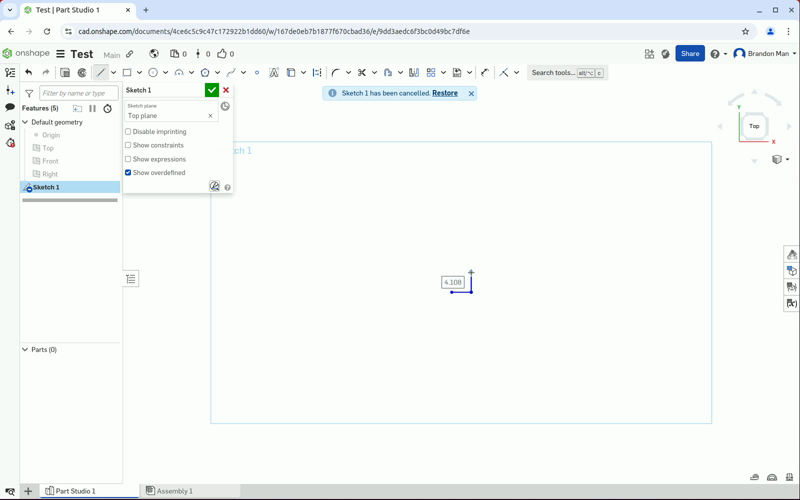
mouse_move(501, 272)
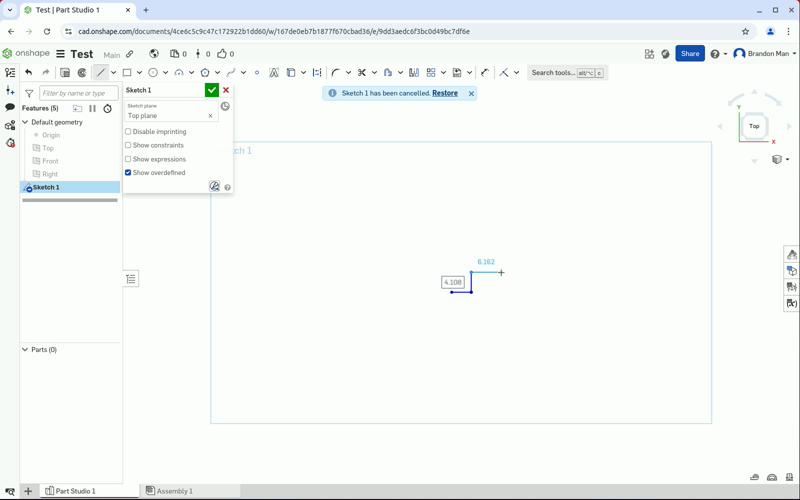
mouse_move(451, 272)
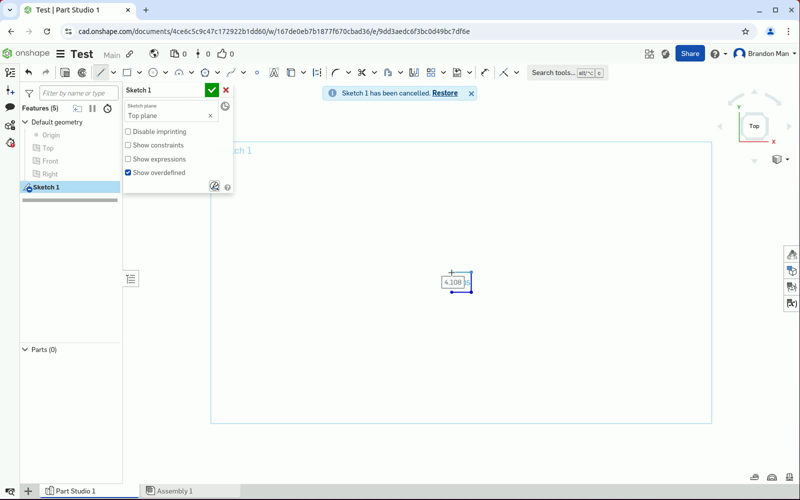
click(451, 272)
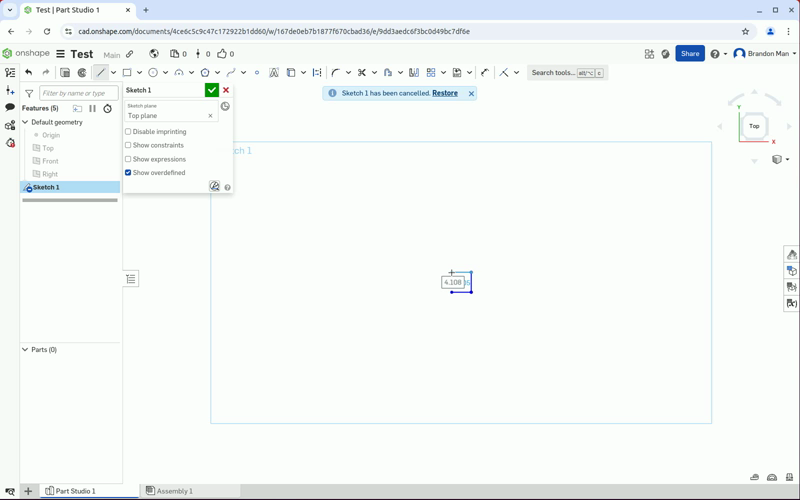
key_up(shift)
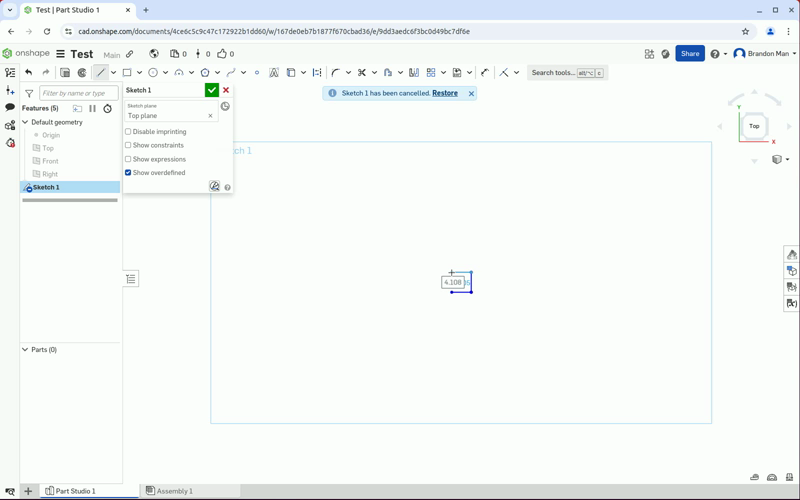
mouse_move(481, 272)
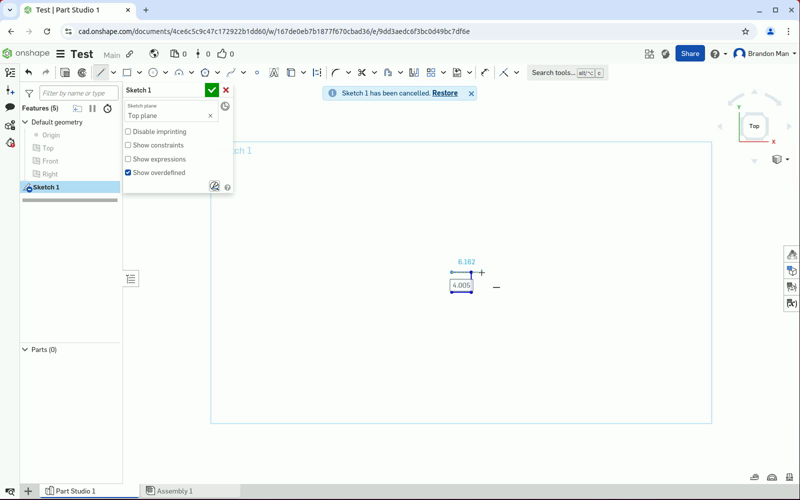
key_down(shift)
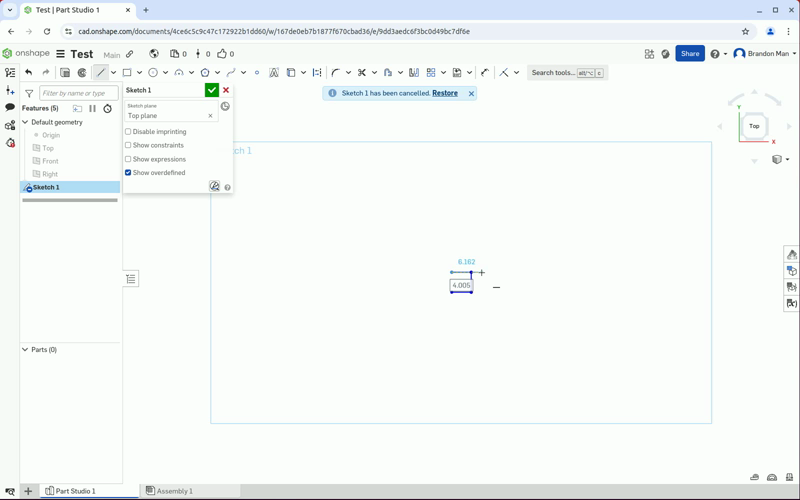
mouse_move(451, 292)
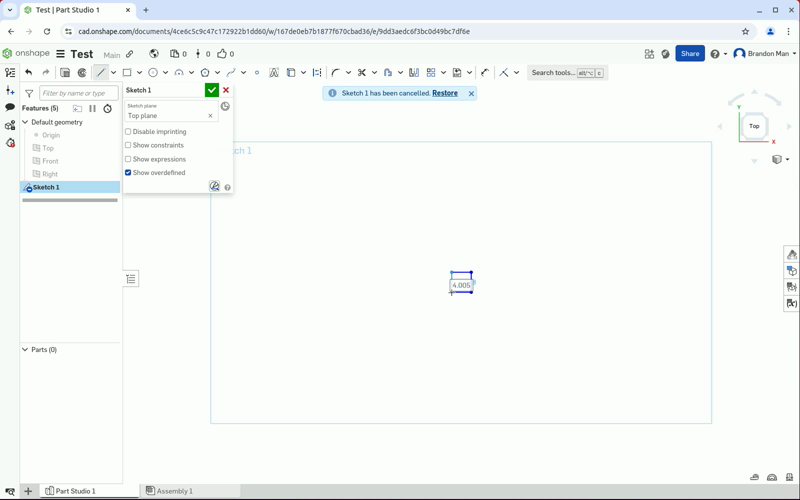
key_up(shift)
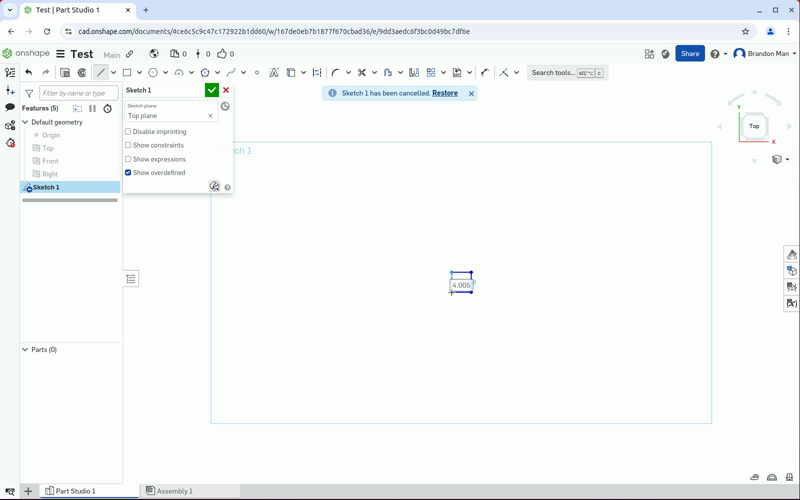
click(451, 292)
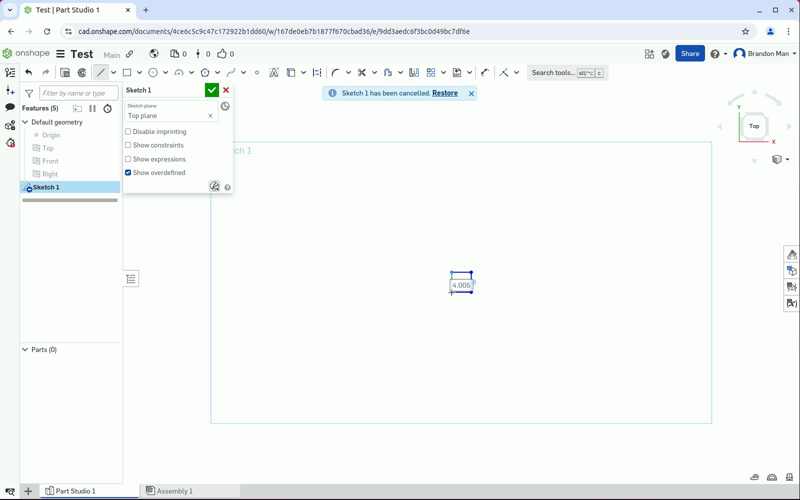
key(esc)
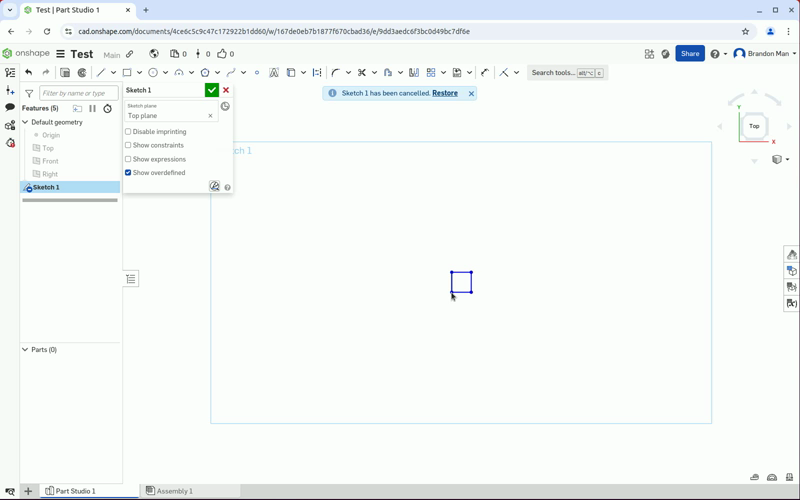
mouse_move(462, 276)
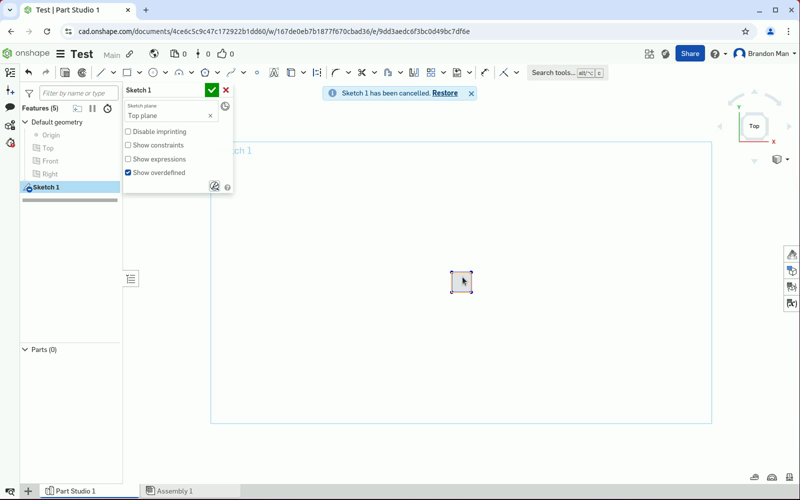
scroll(6)
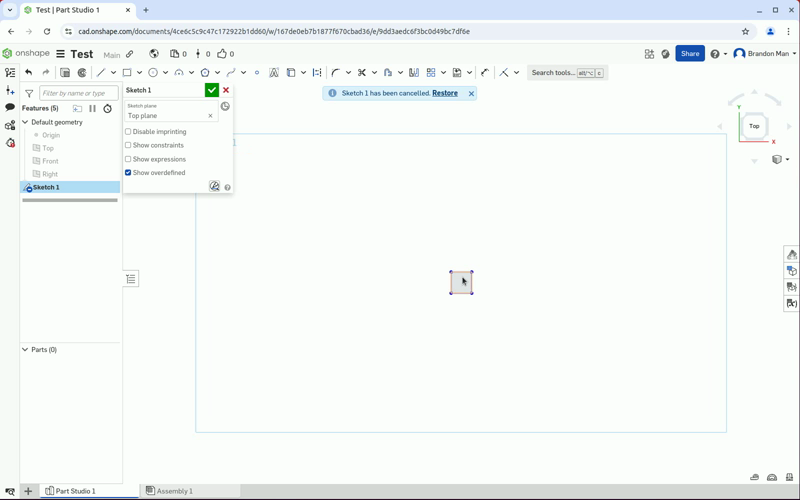
scroll(6)
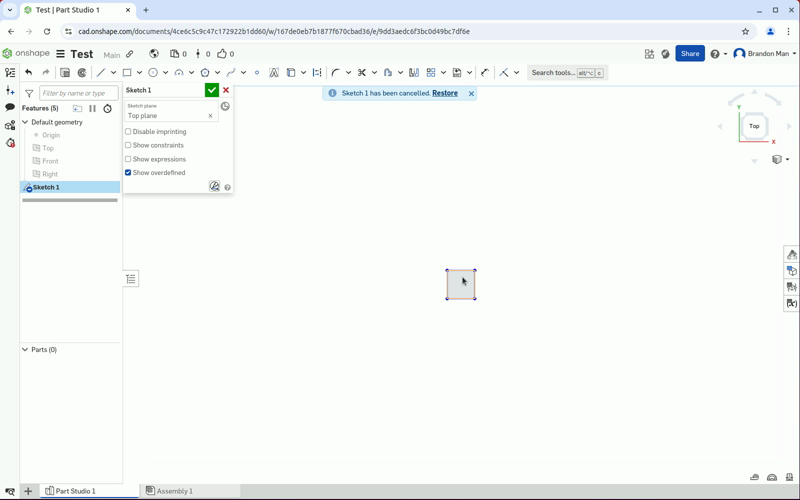
scroll(6)
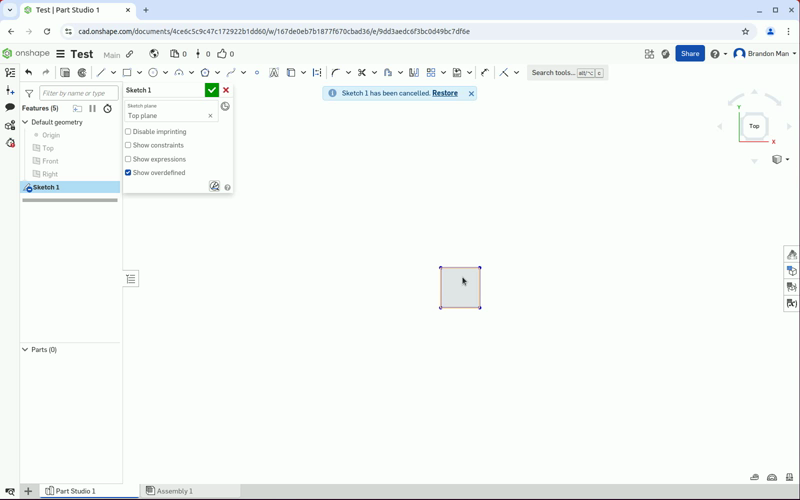
scroll(6)
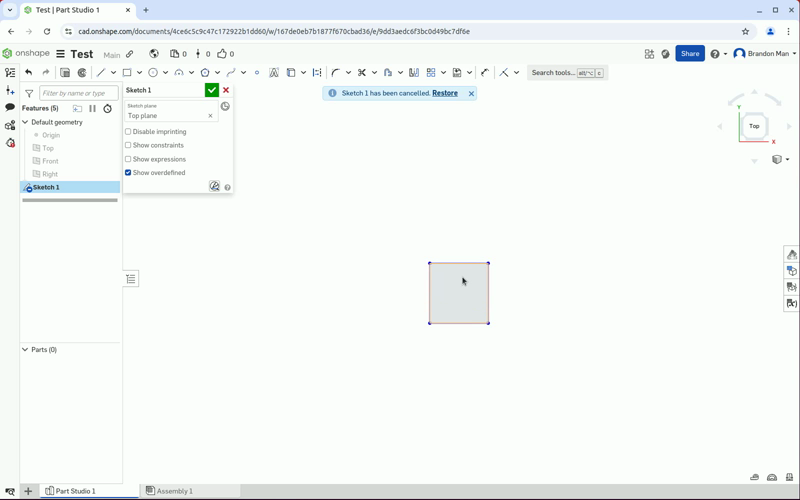
scroll(6)
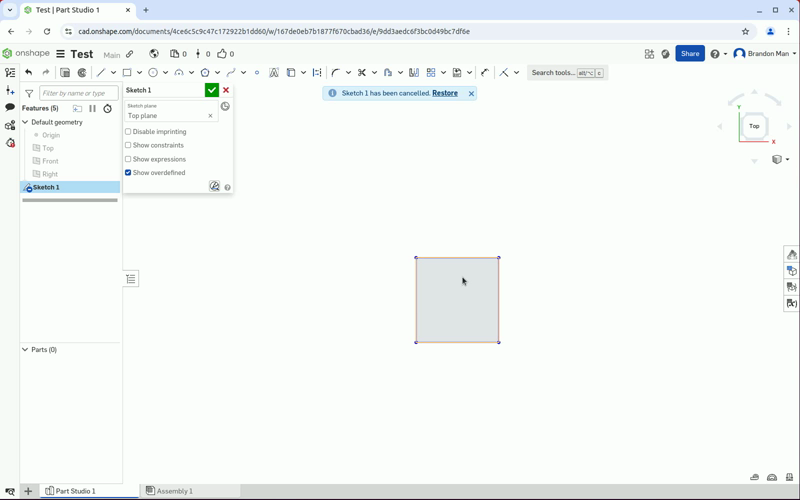
scroll(6)
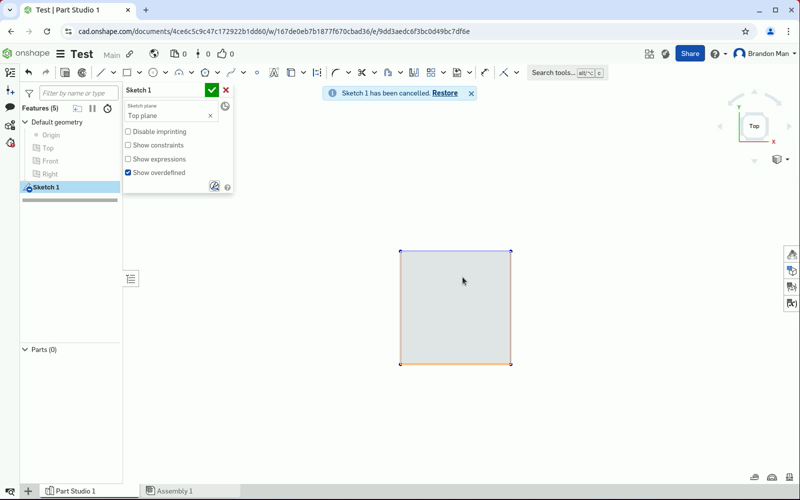
scroll(6)
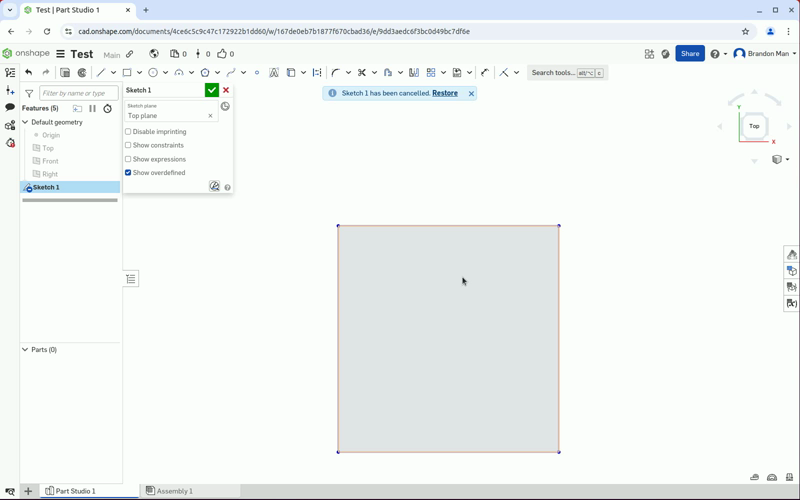
click(462, 276)
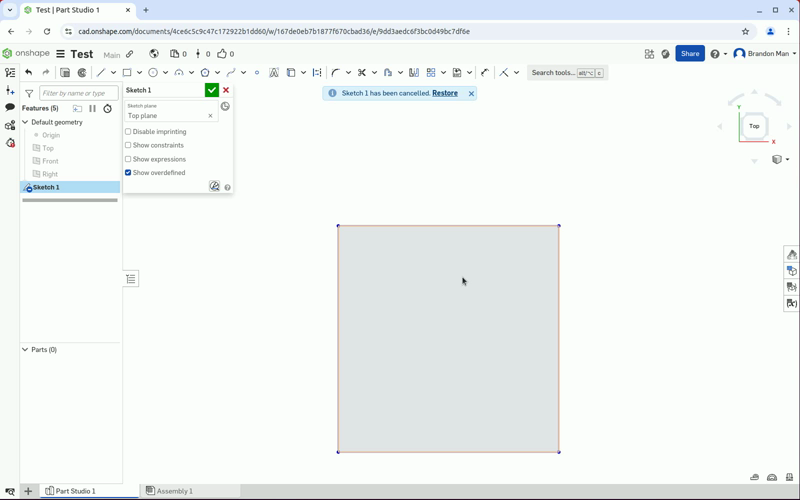
scroll(-6)
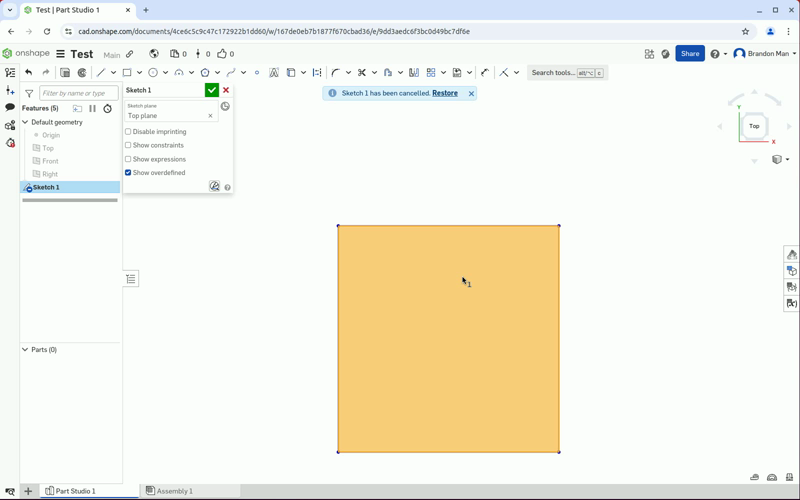
scroll(-6)
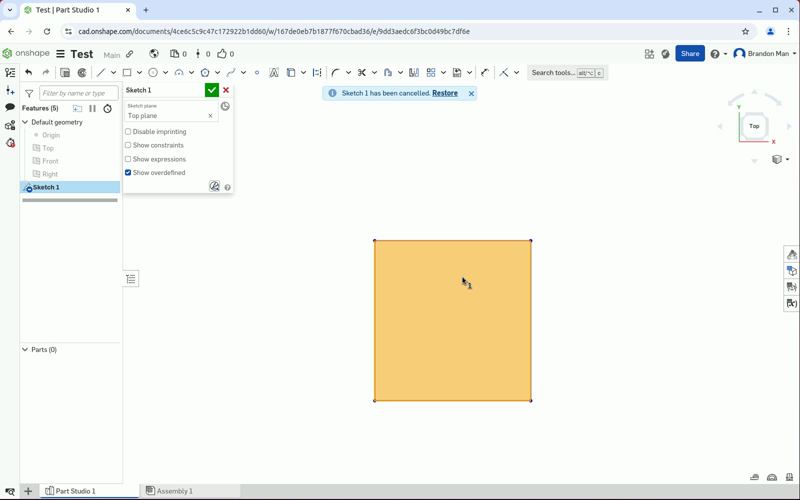
scroll(-6)
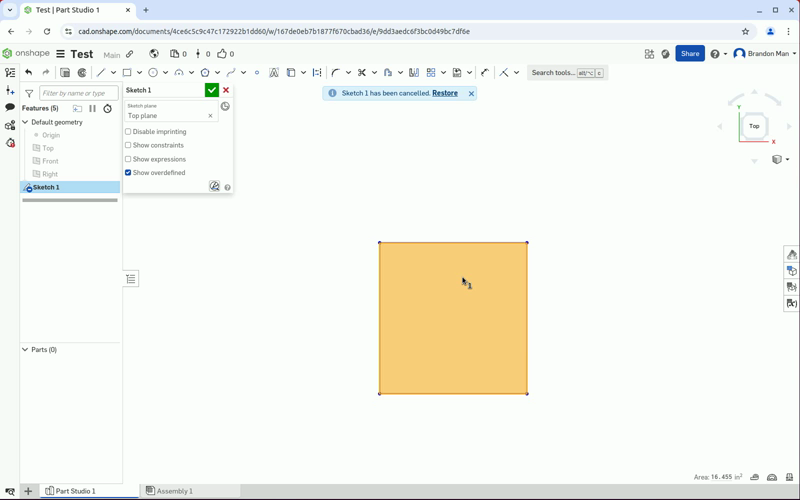
scroll(-6)
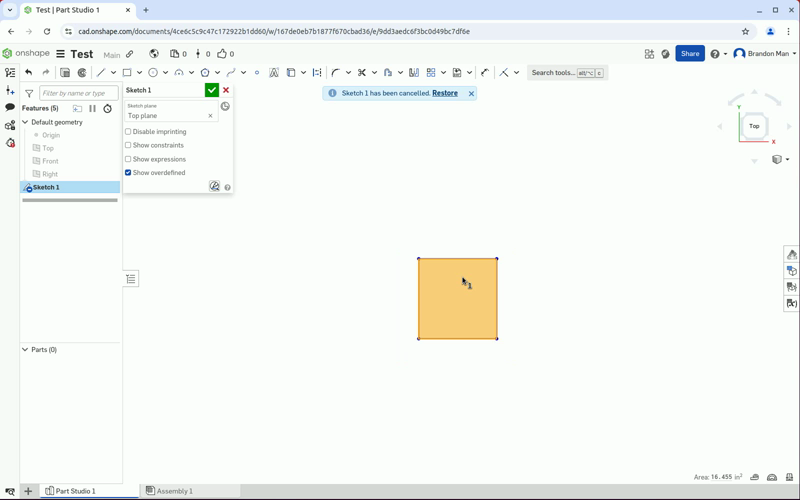
scroll(-6)
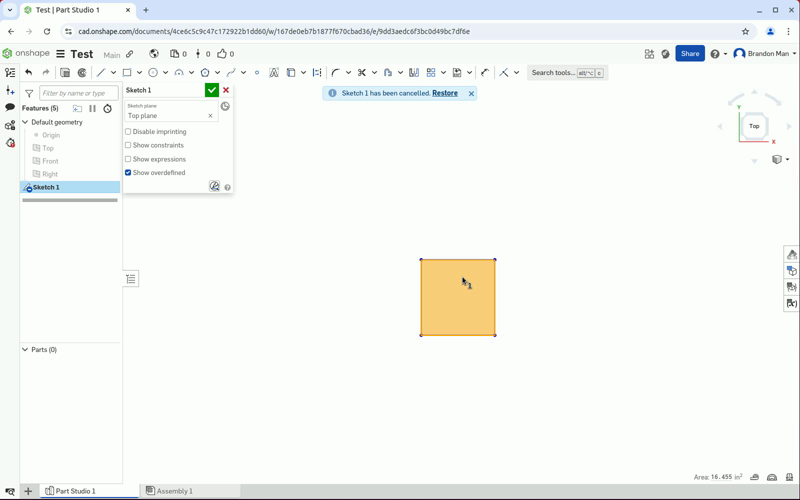
scroll(-6)
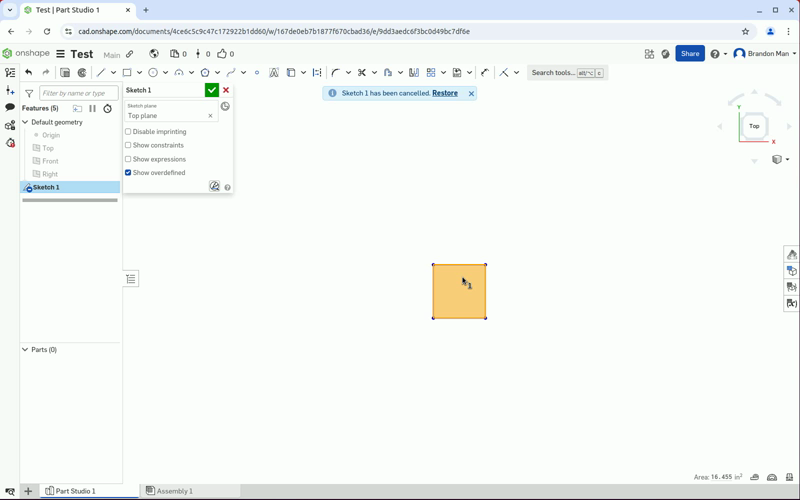
scroll(-6)
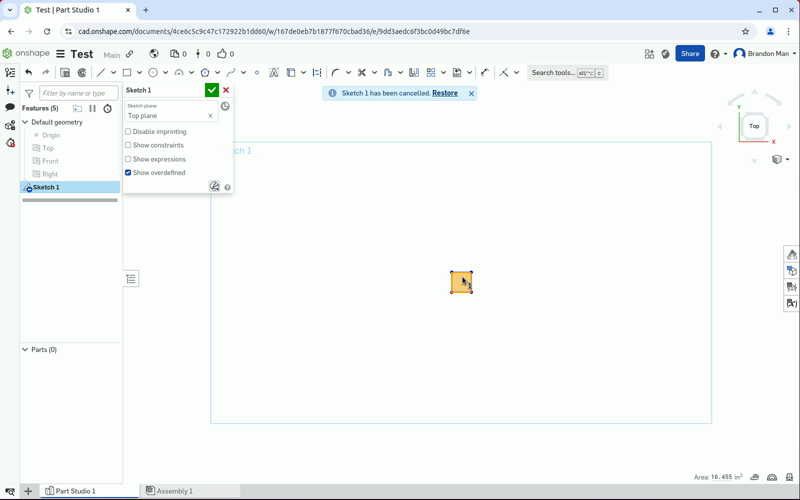
mouse_move(73, 352)
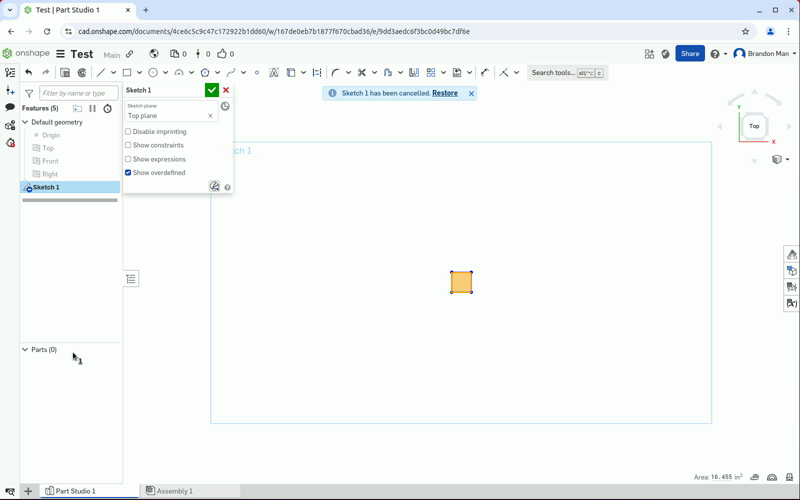
key(shift+y)
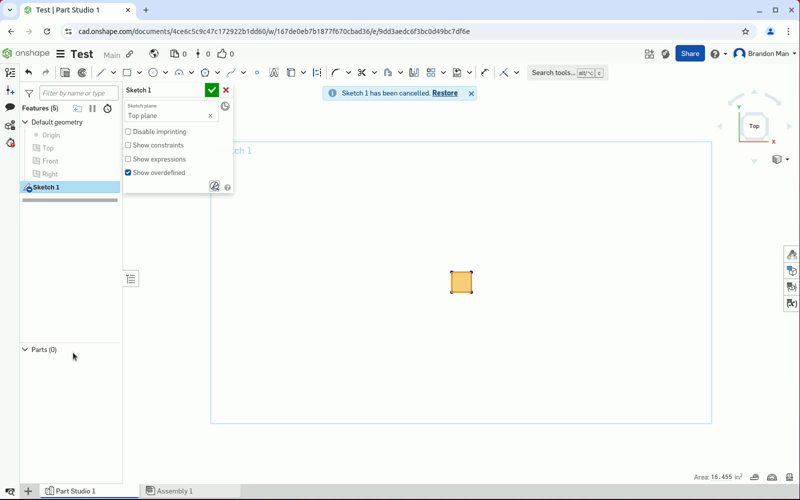
key(shift+e)
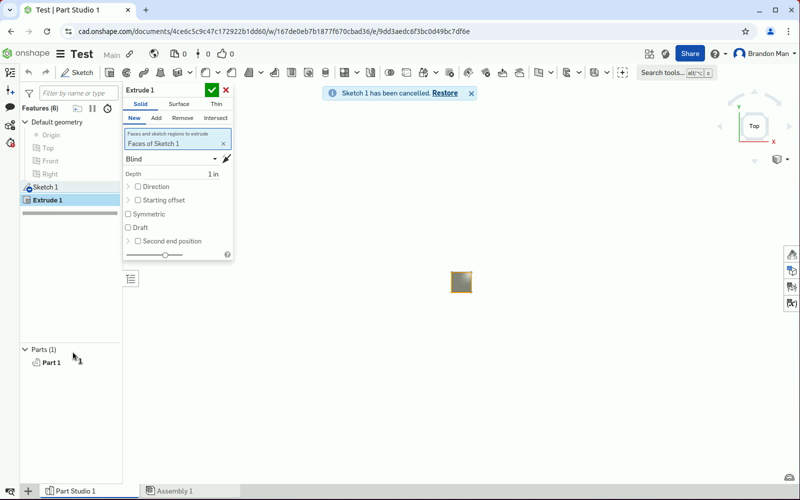
mouse_move(143, 106)
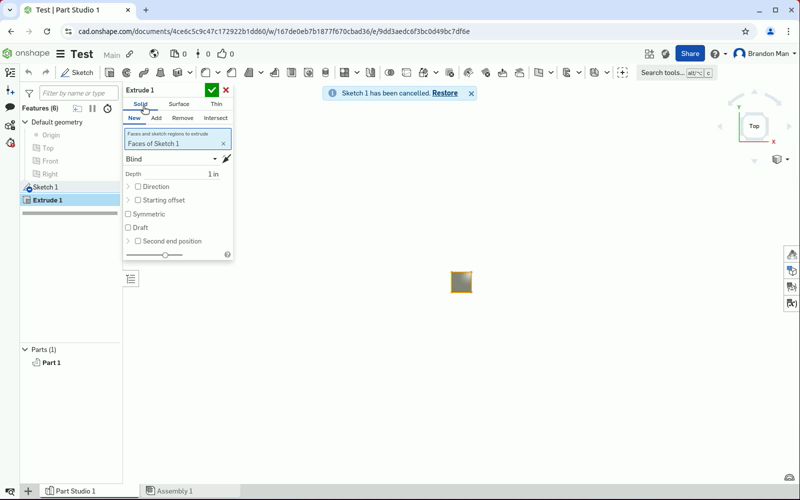
click(143, 106)
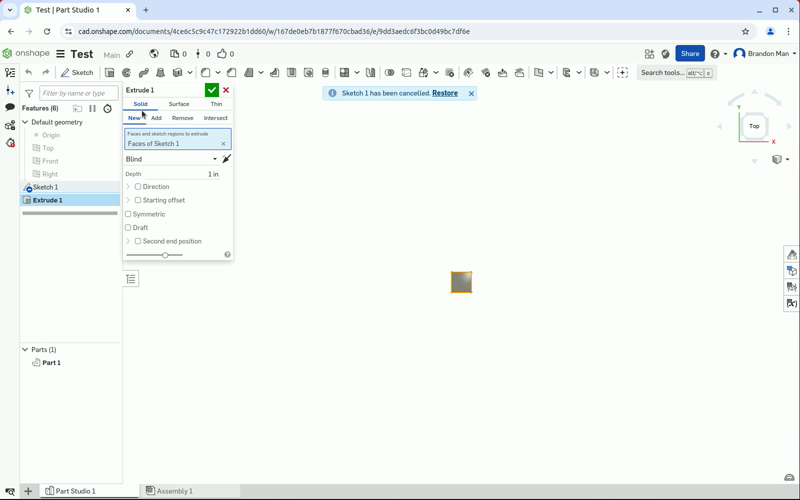
mouse_move(137, 120)
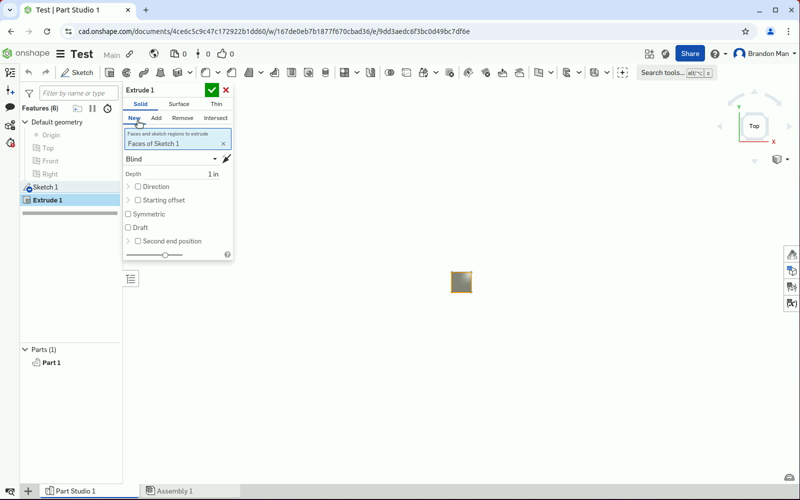
click(137, 120)
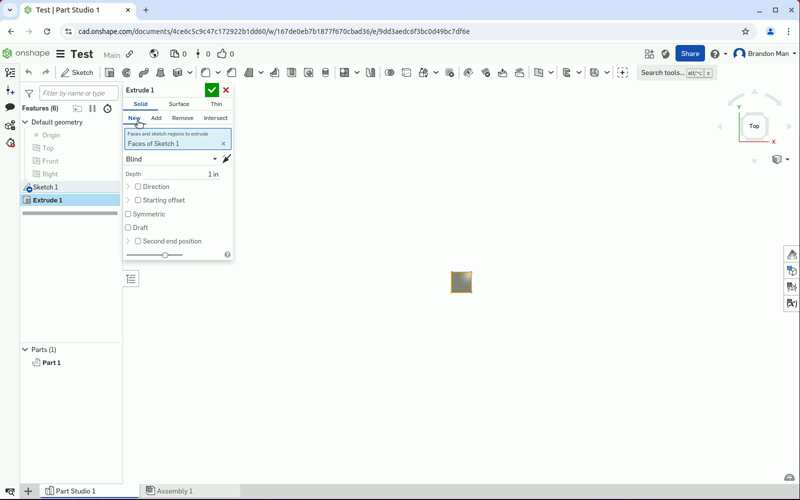
key(tab, 4)
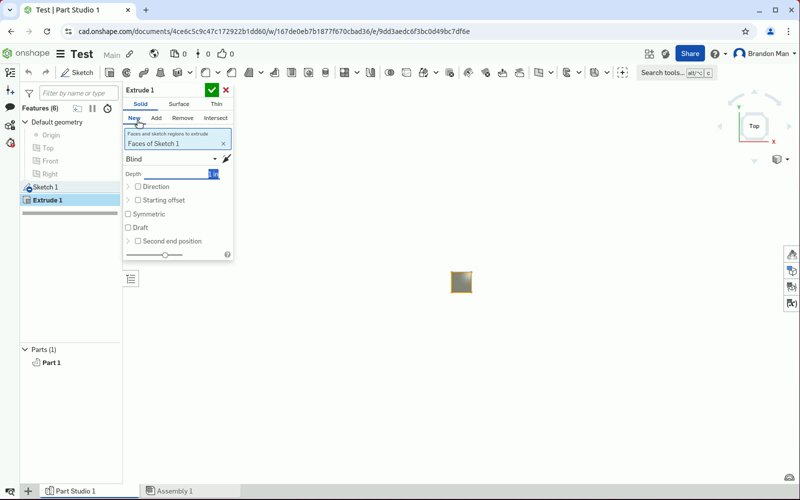
text(-23.108)
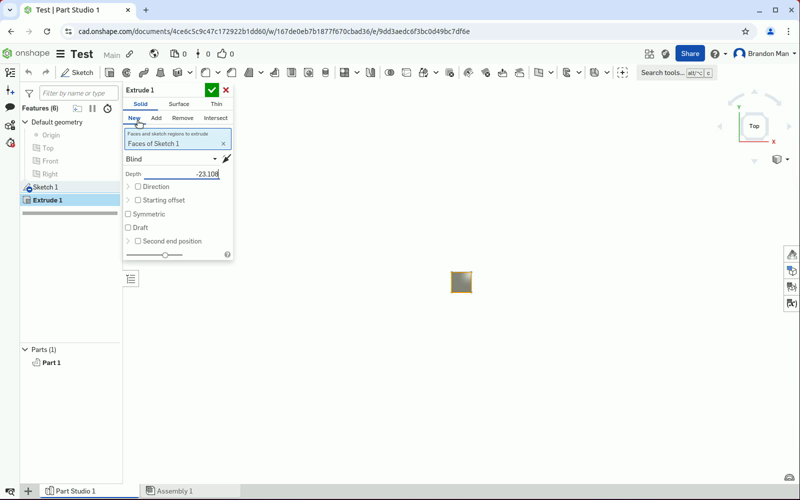
key(enter)
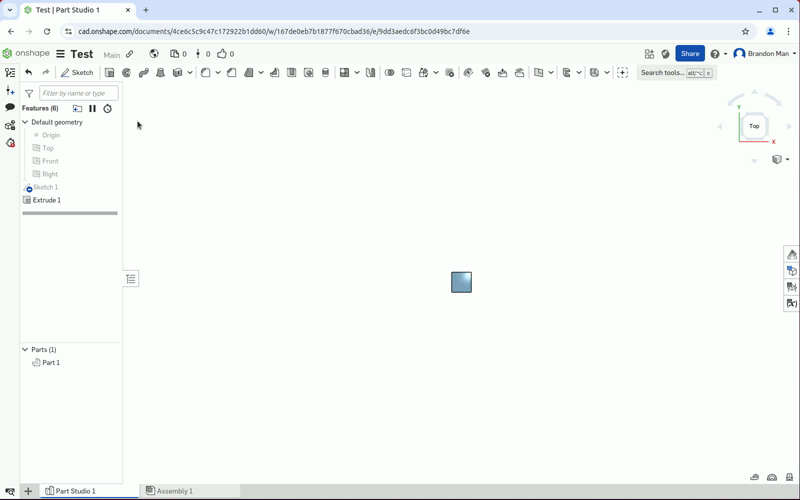
key(shift+h)
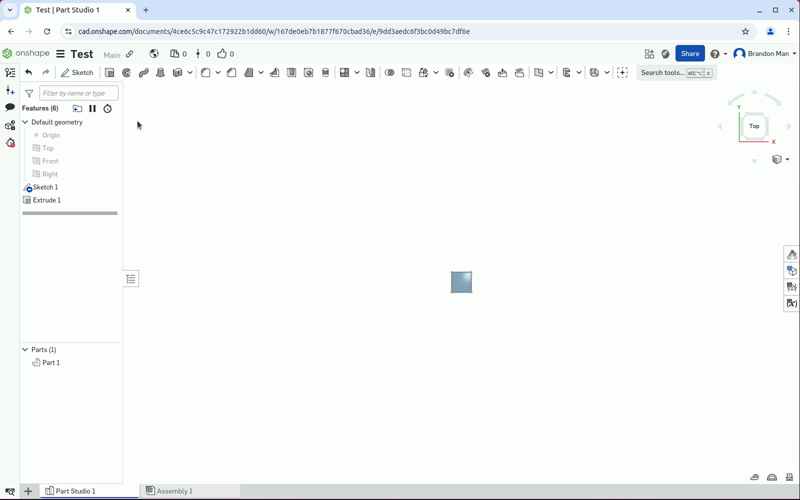
key(shift+h)
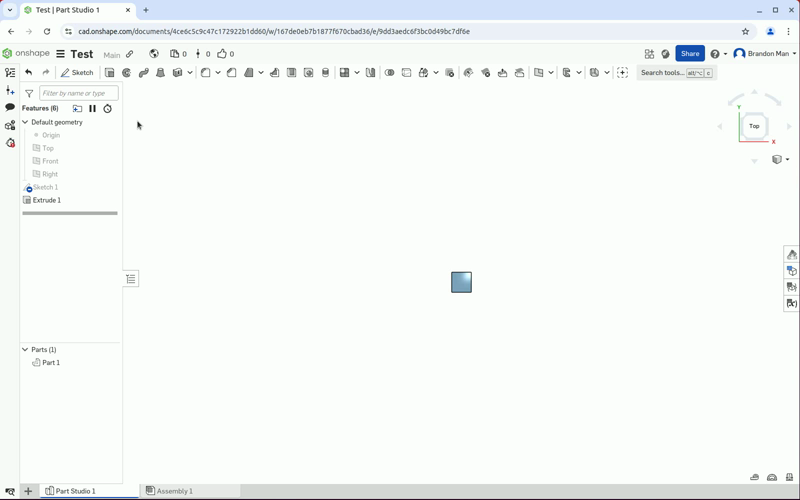
mouse_move(73, 189)
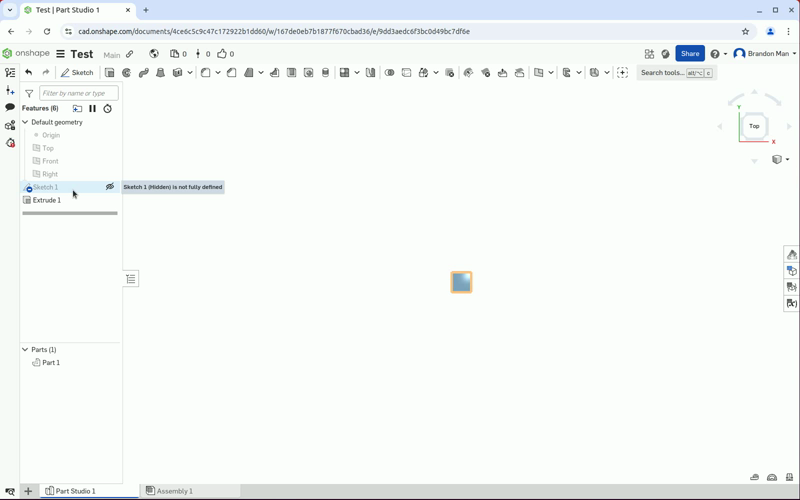
click(73, 189)
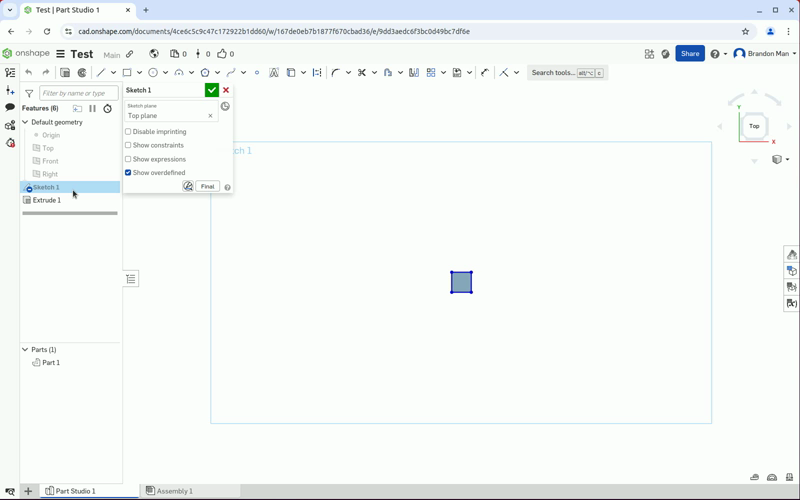
mouse_move(229, 92)
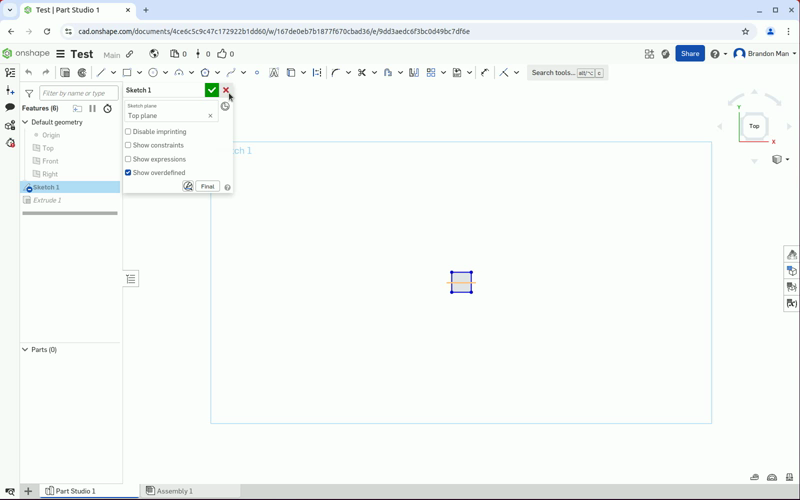
click(229, 92)
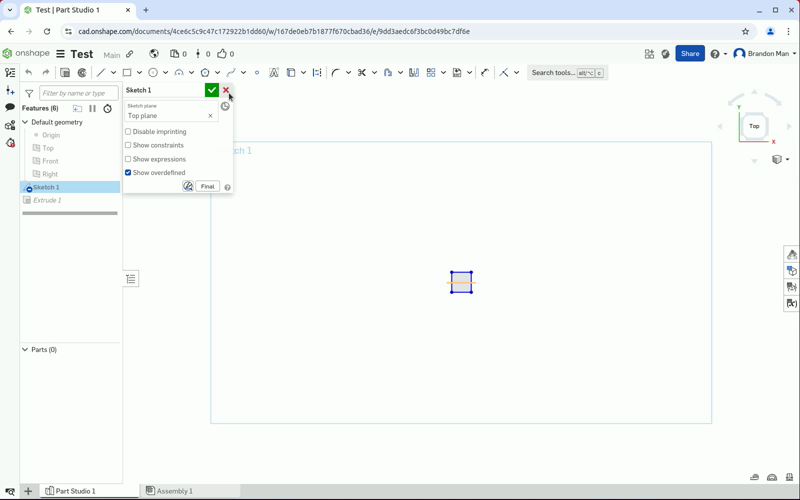
key(shift+s)
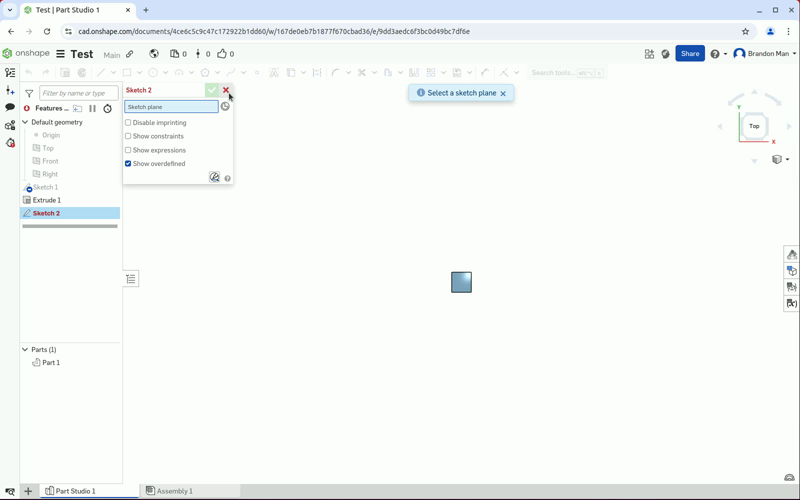
mouse_move(73, 150)
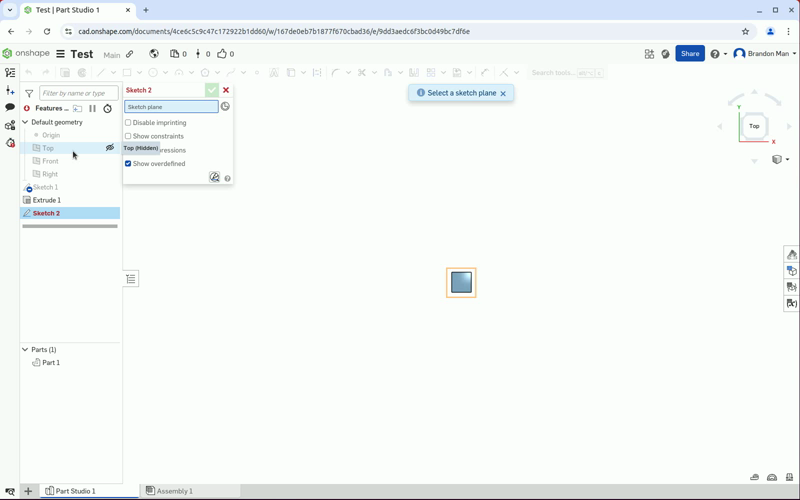
click(73, 150)
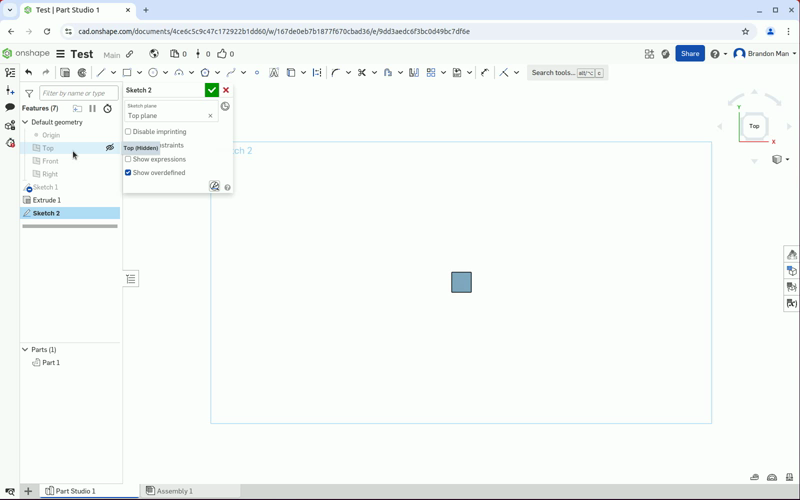
mouse_move(73, 352)
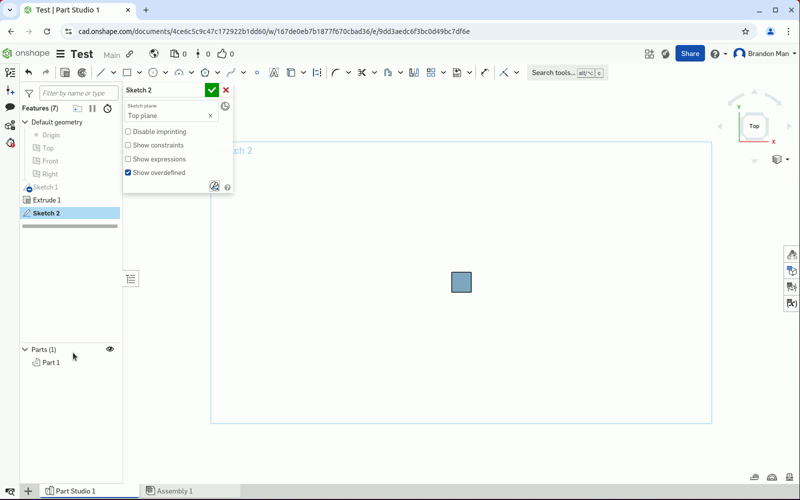
key(y)
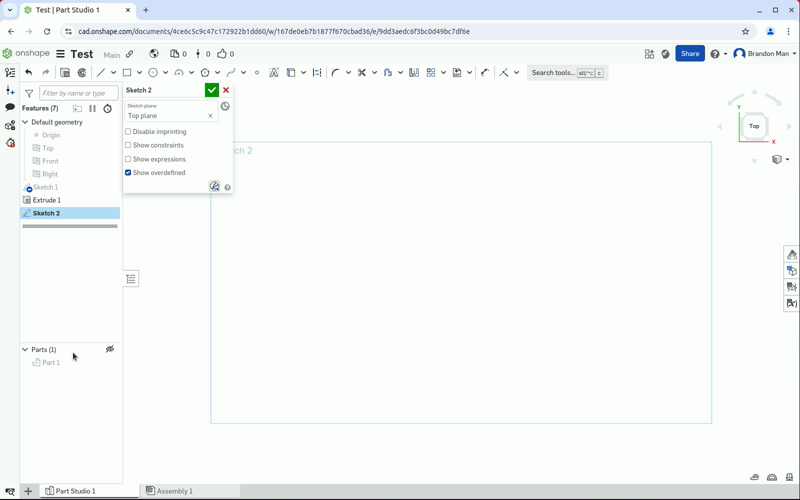
key(l)
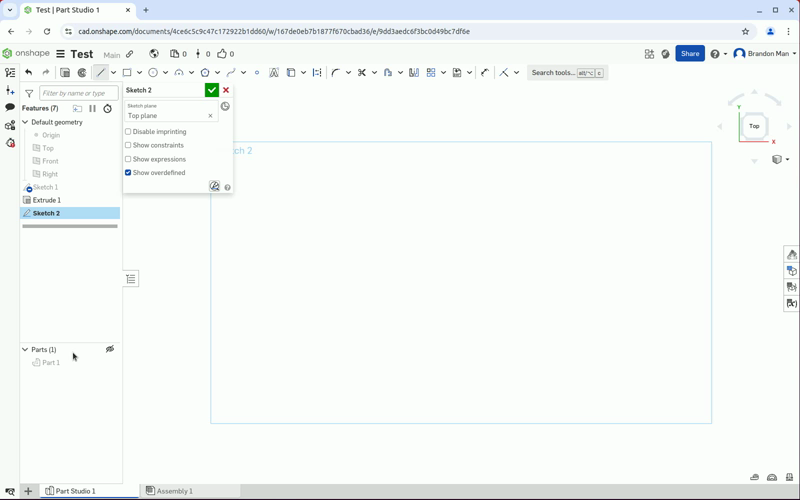
key_down(shift)
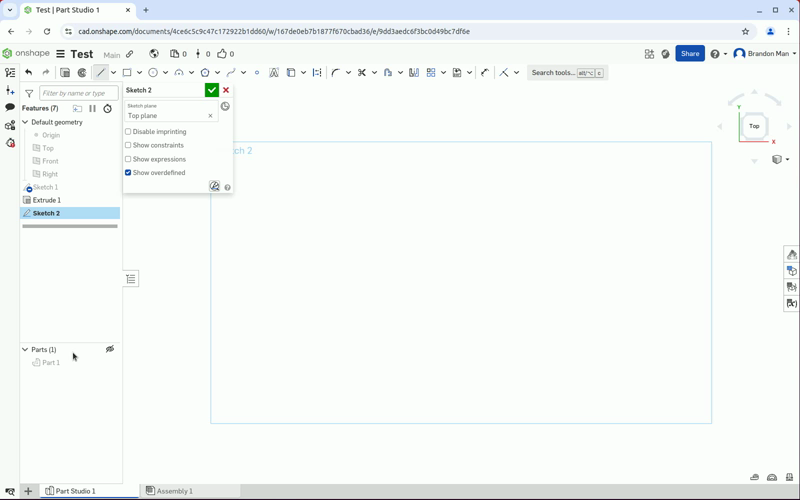
mouse_move(404, 332)
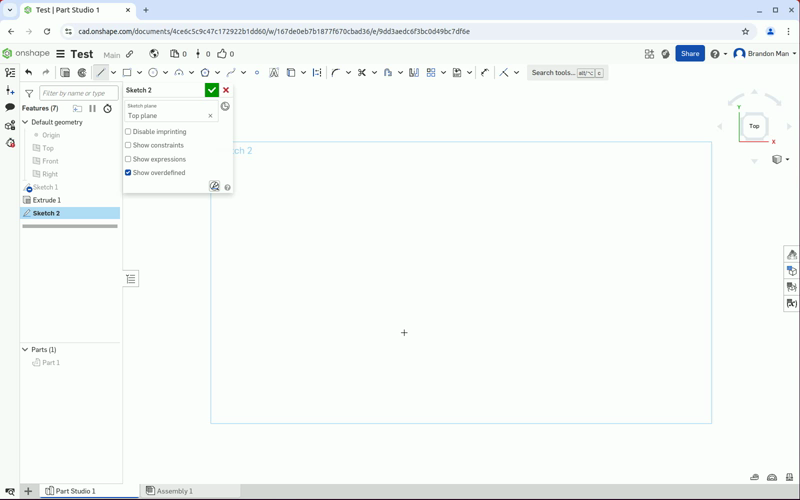
click(404, 332)
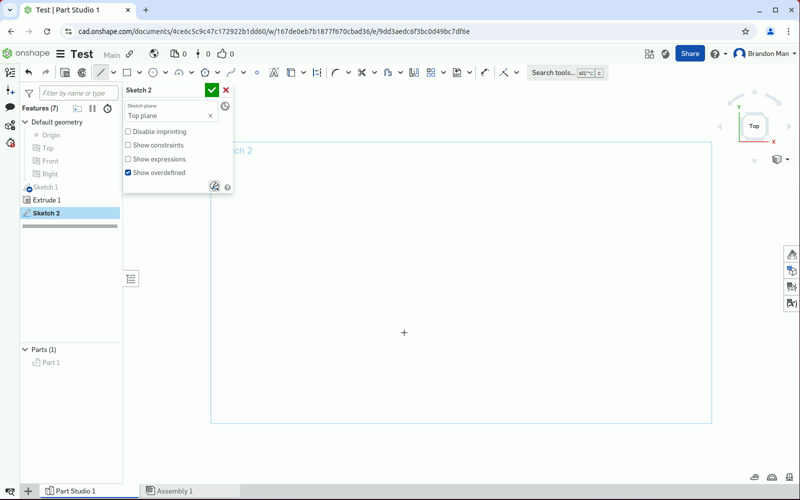
key_up(shift)
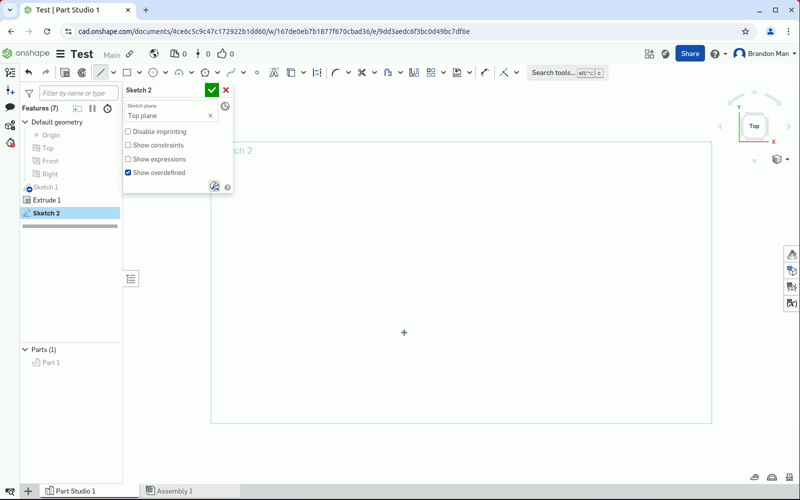
key_down(shift)
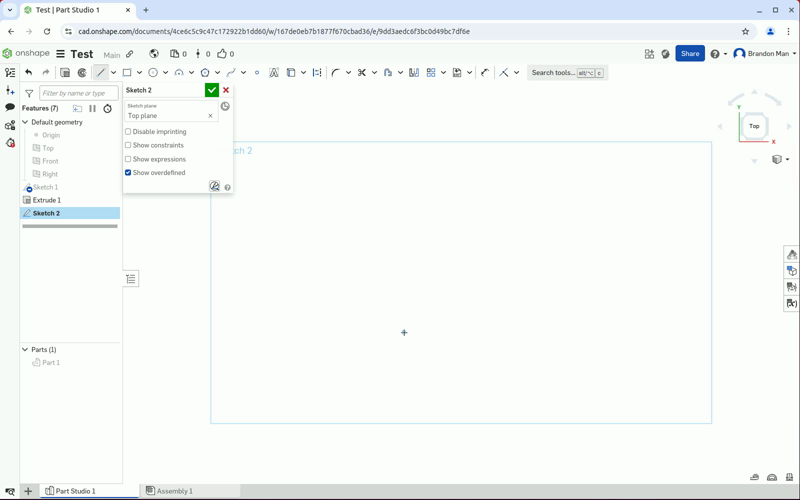
mouse_move(516, 332)
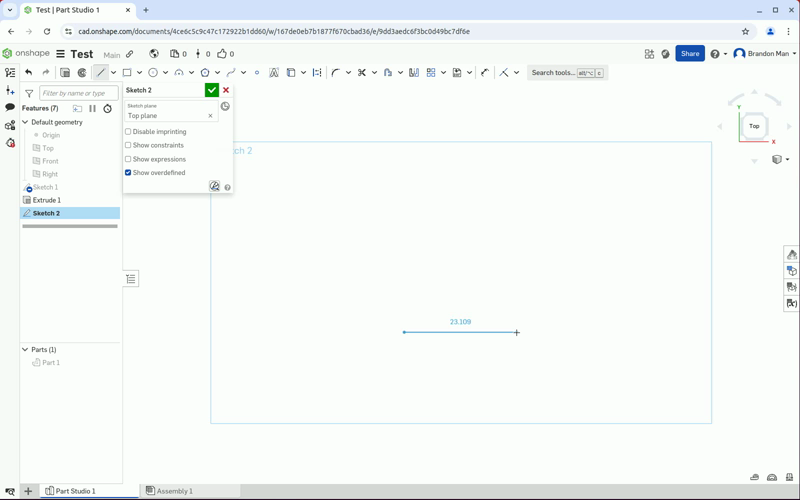
click(516, 332)
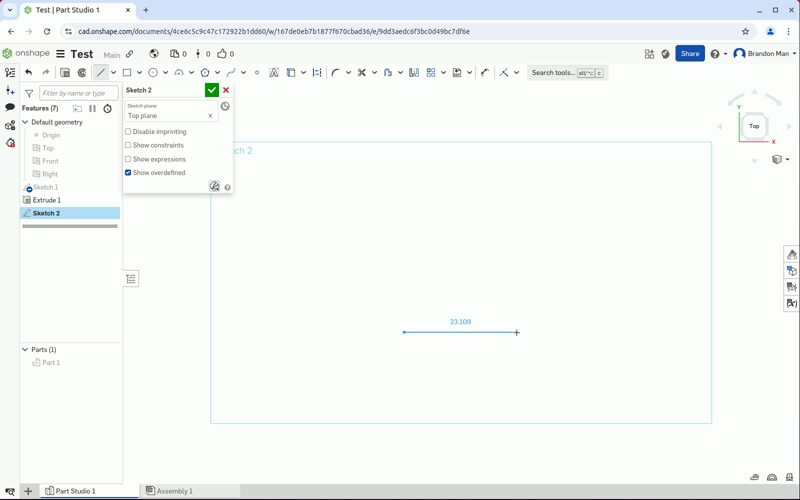
key_up(shift)
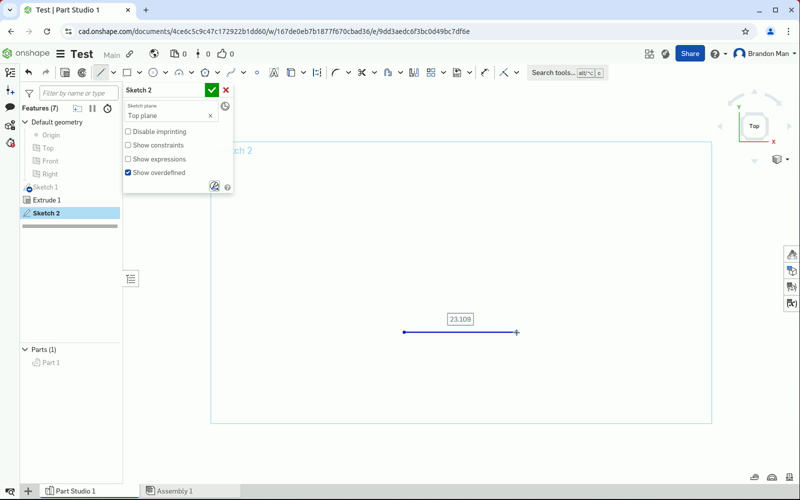
key_down(shift)
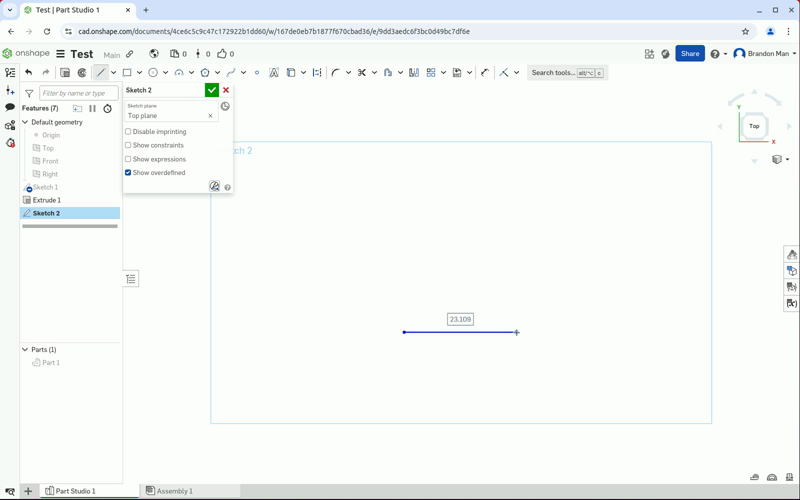
mouse_move(516, 232)
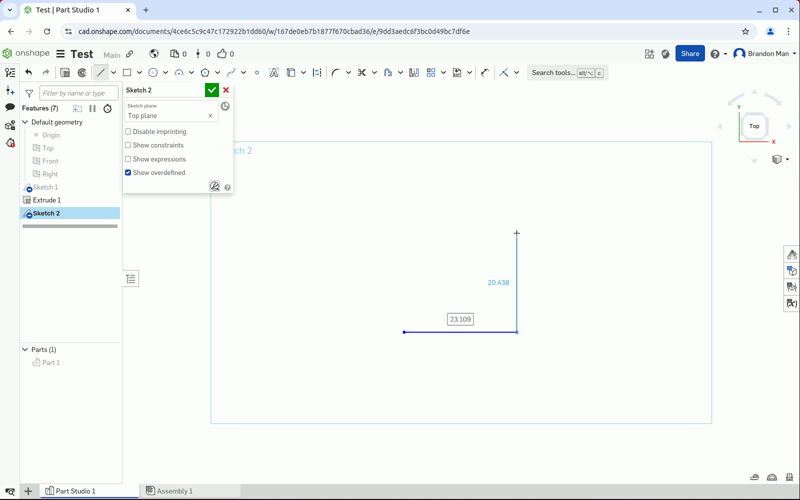
click(516, 232)
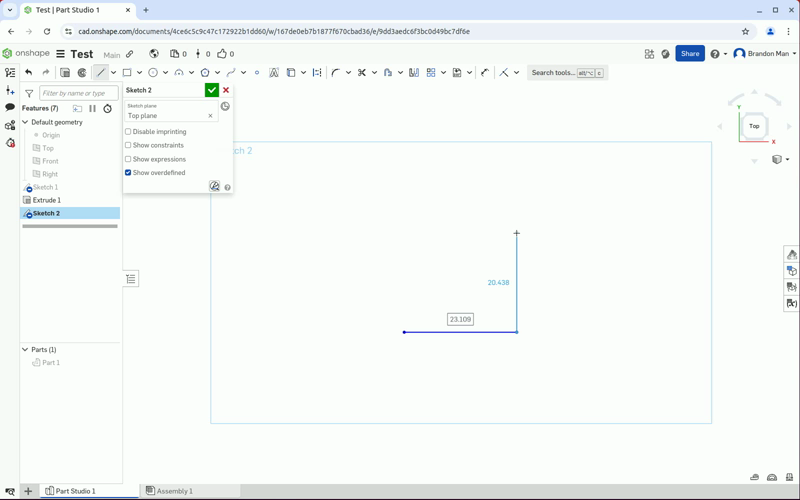
key_up(shift)
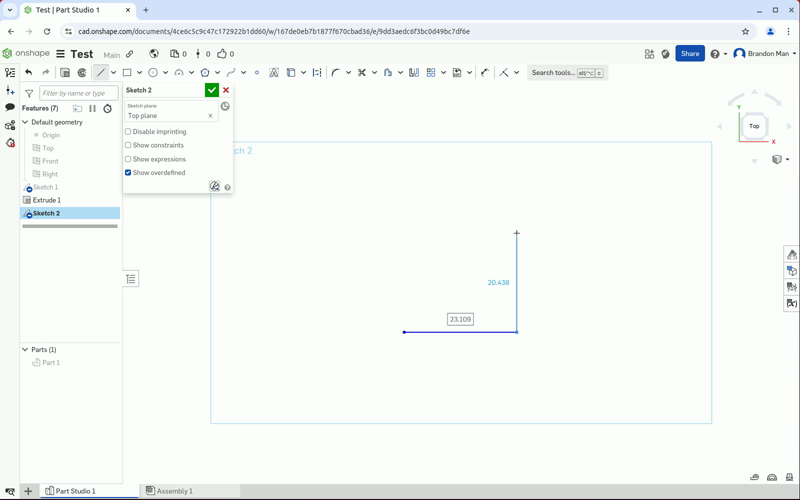
key_down(shift)
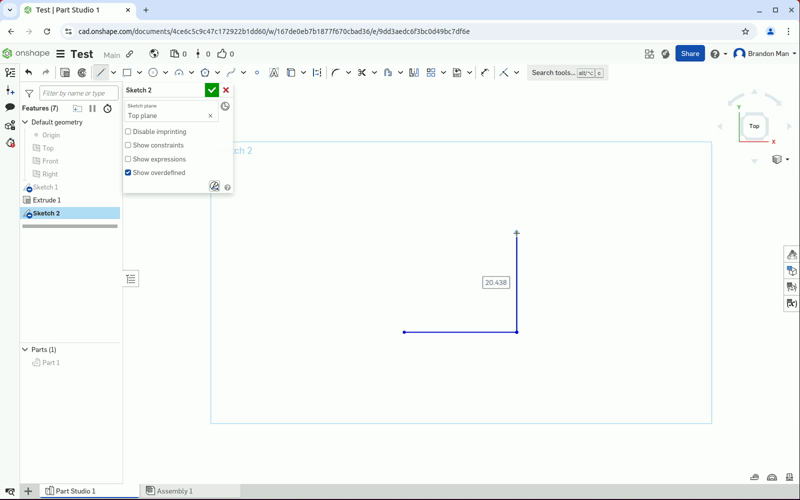
mouse_move(404, 232)
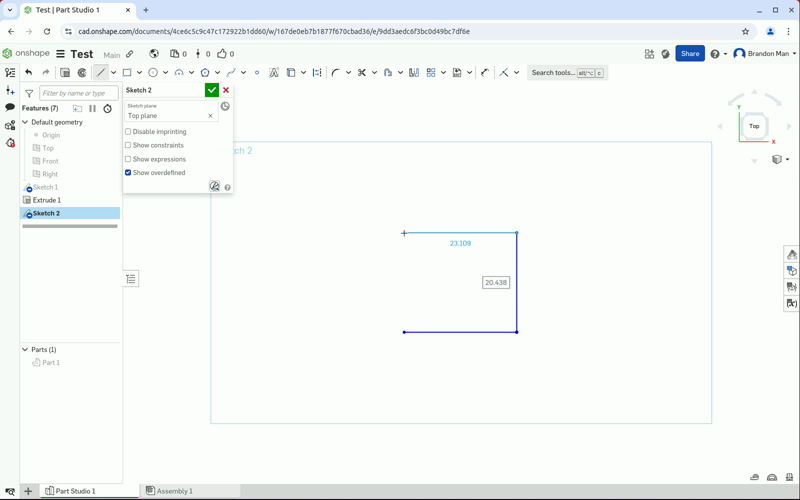
click(404, 232)
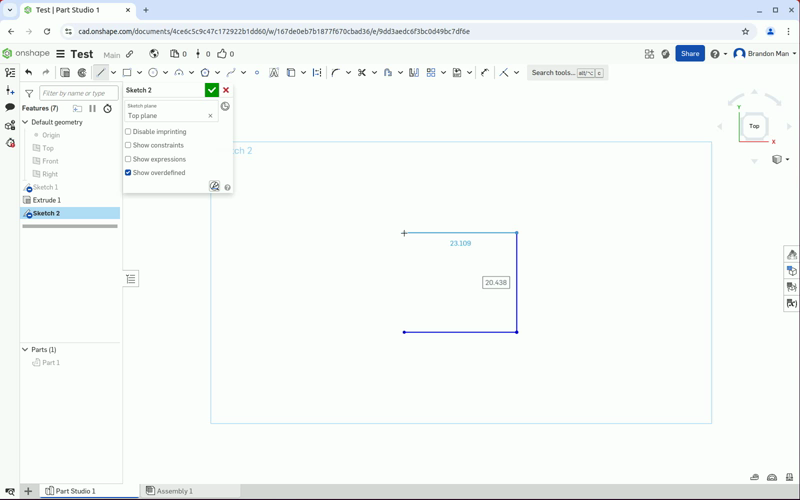
key_up(shift)
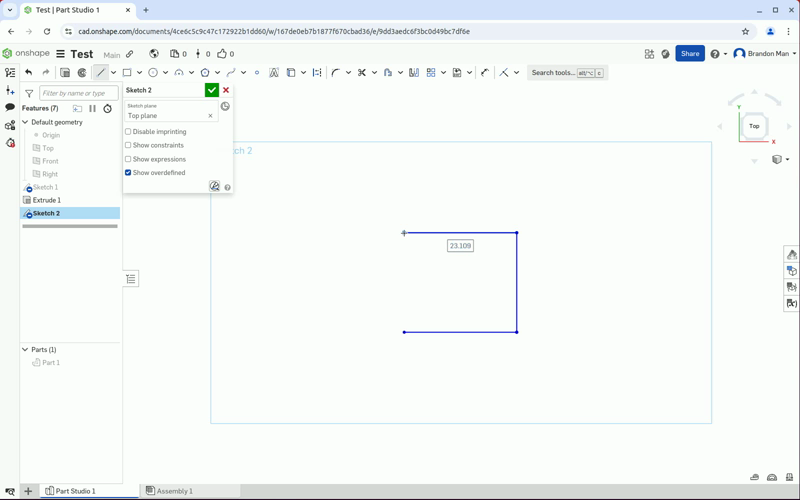
key_down(shift)
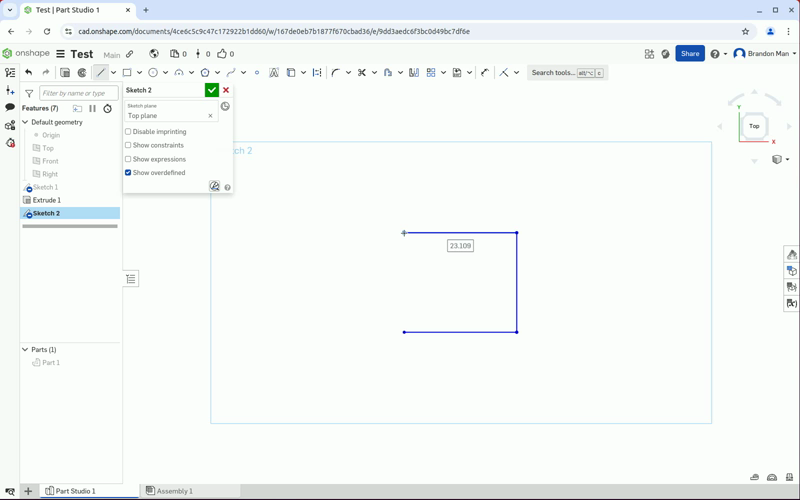
mouse_move(404, 332)
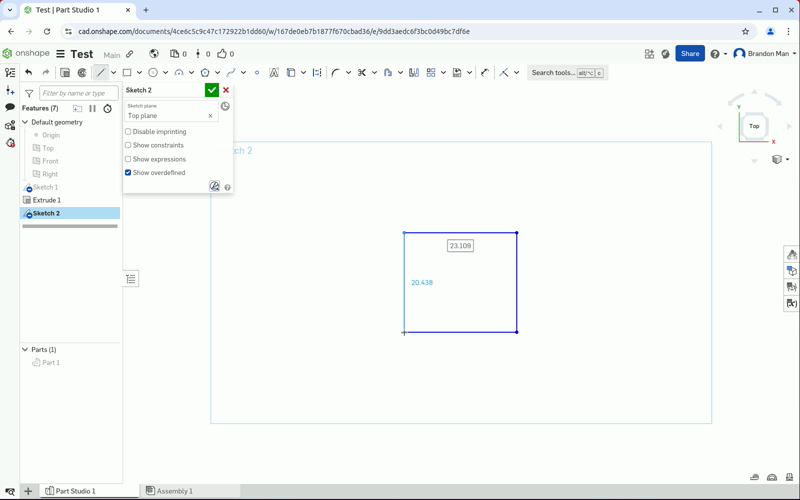
key_up(shift)
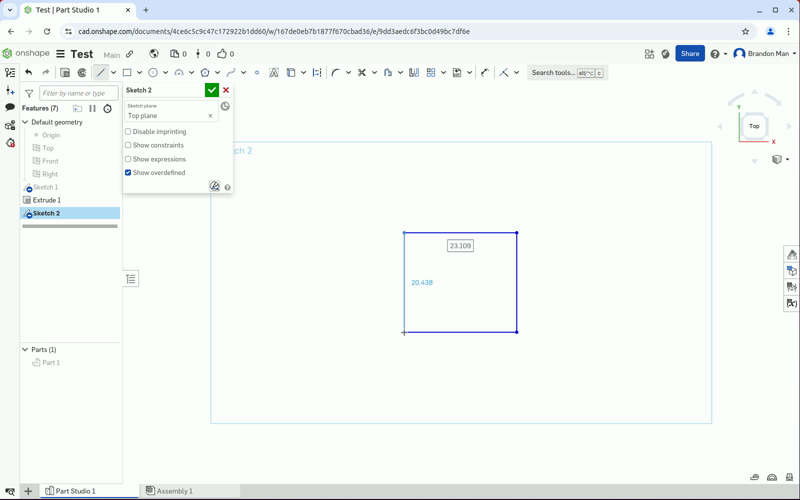
click(404, 332)
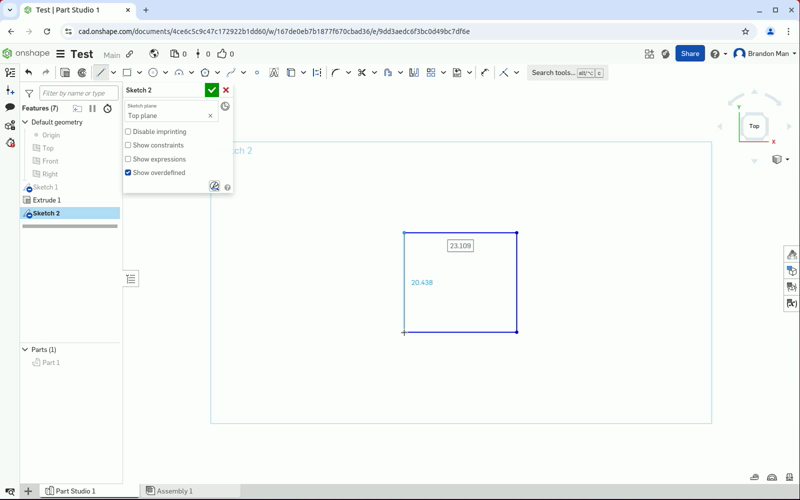
key(esc)
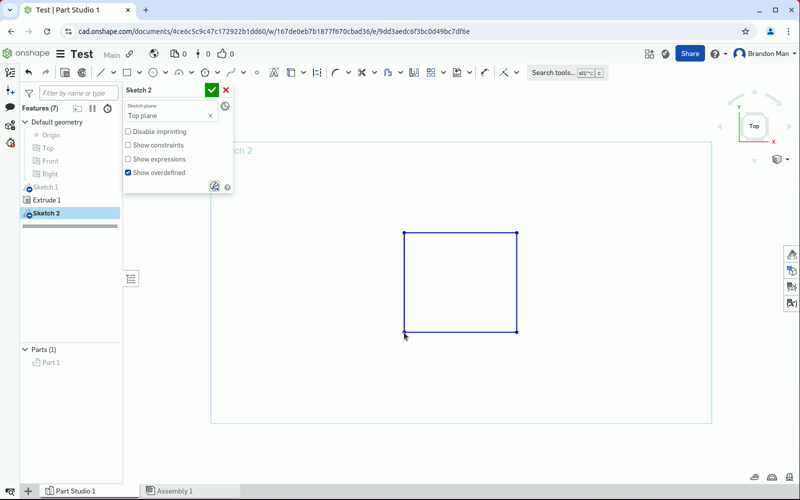
key(c)
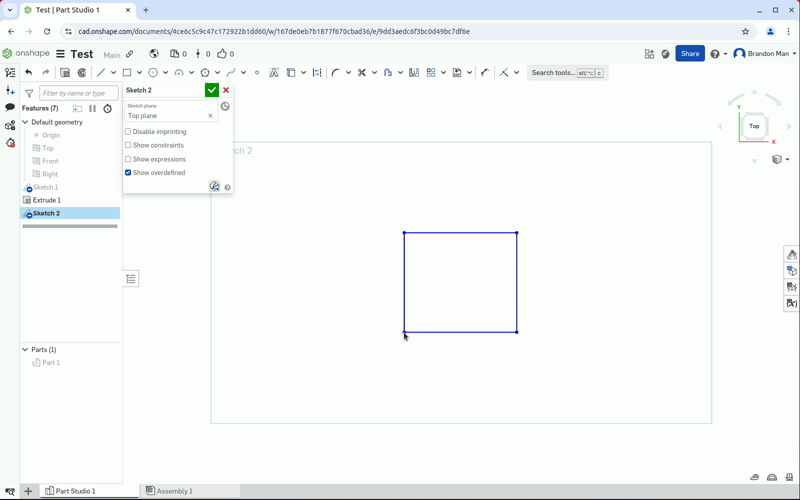
key_down(shift)
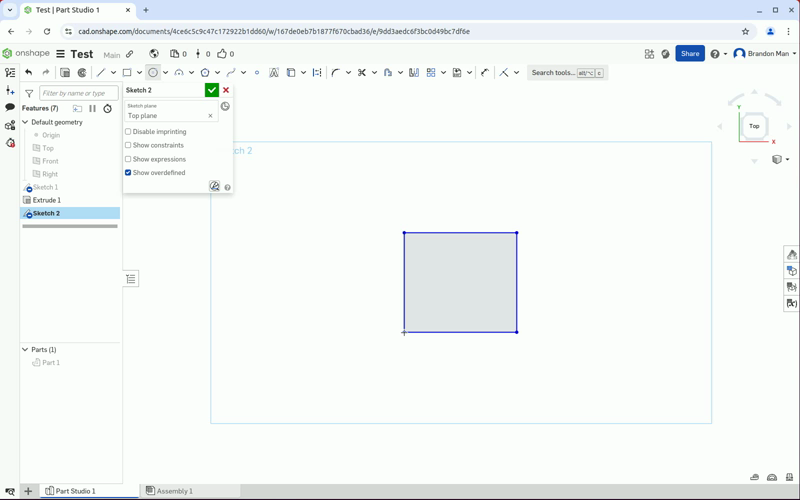
mouse_move(423, 313)
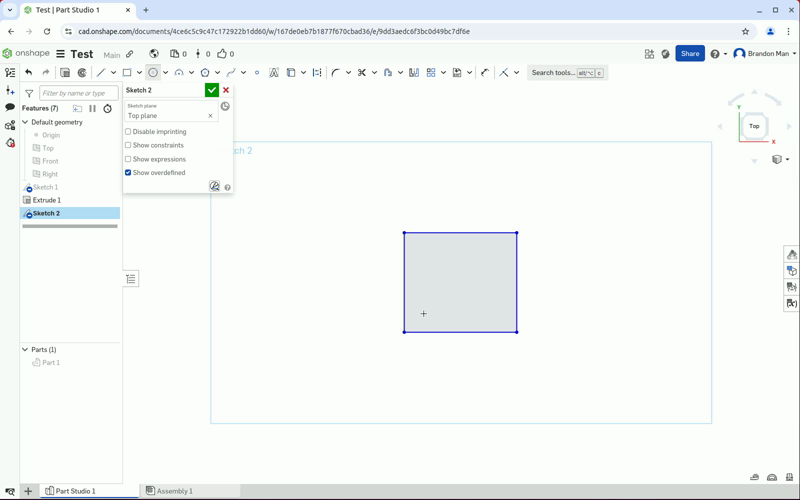
click(423, 313)
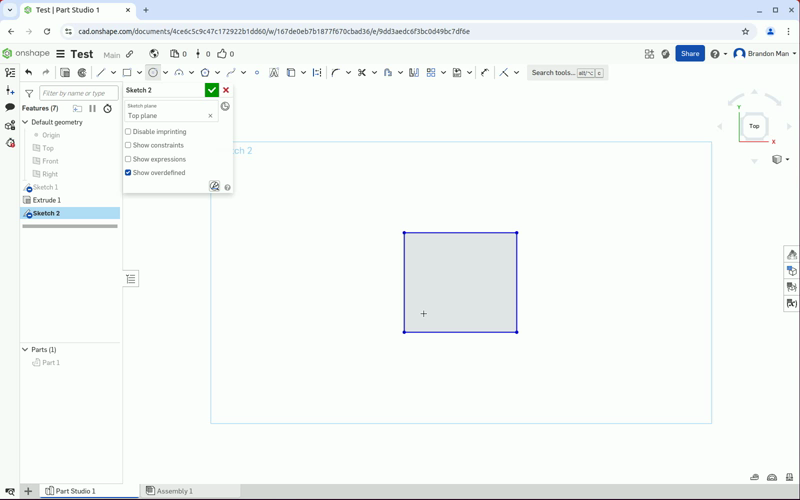
key_up(shift)
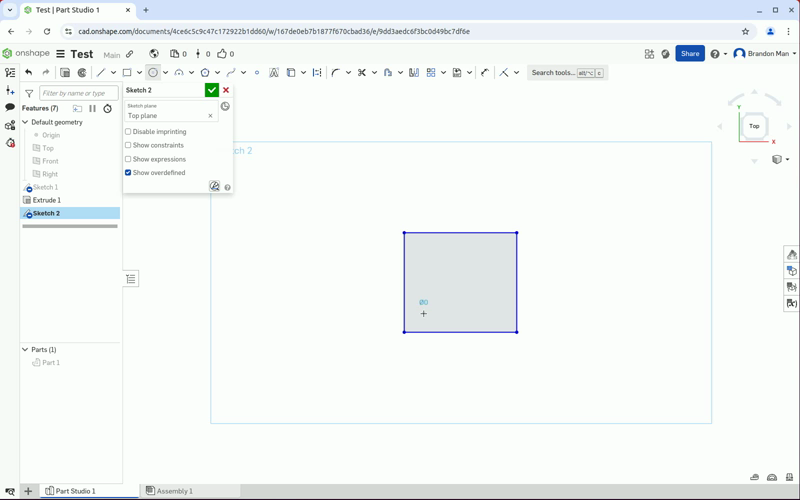
mouse_move(430, 313)
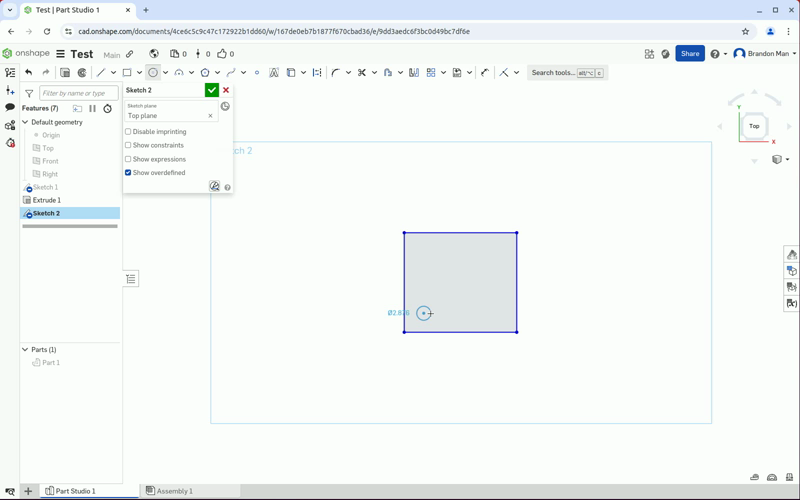
click(430, 313)
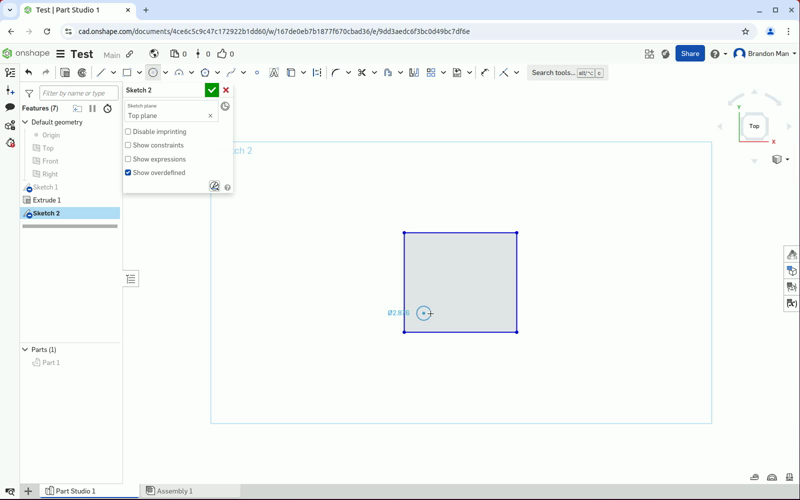
key(esc)
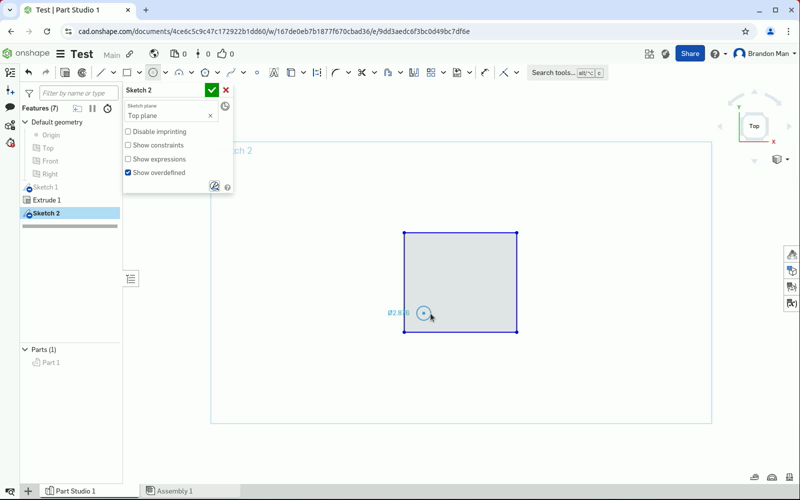
key(c)
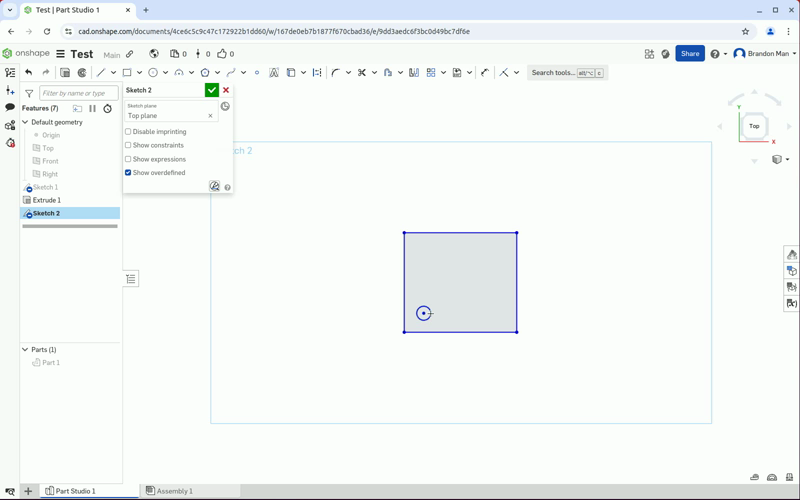
key_down(shift)
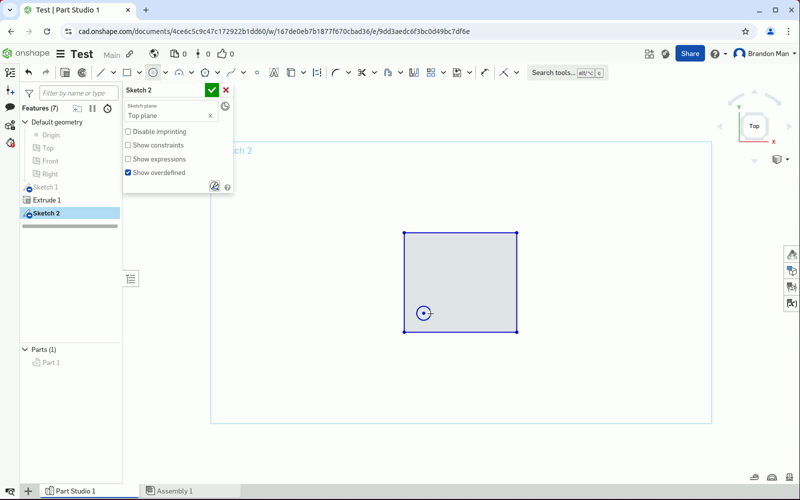
mouse_move(423, 251)
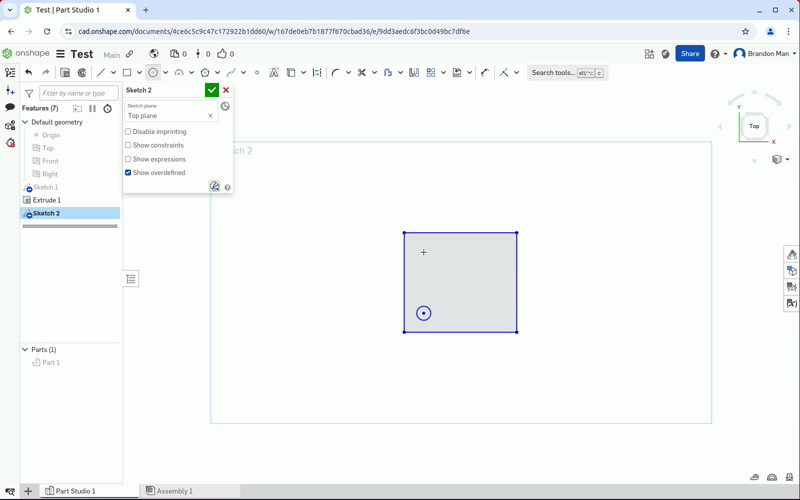
click(423, 251)
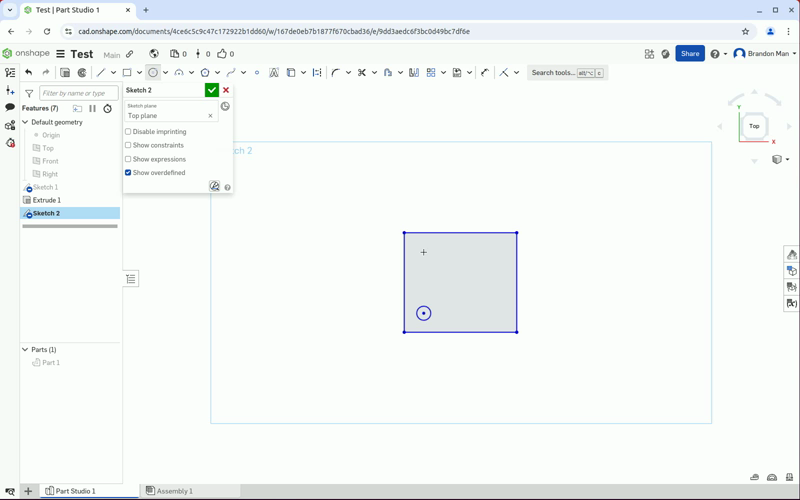
key_up(shift)
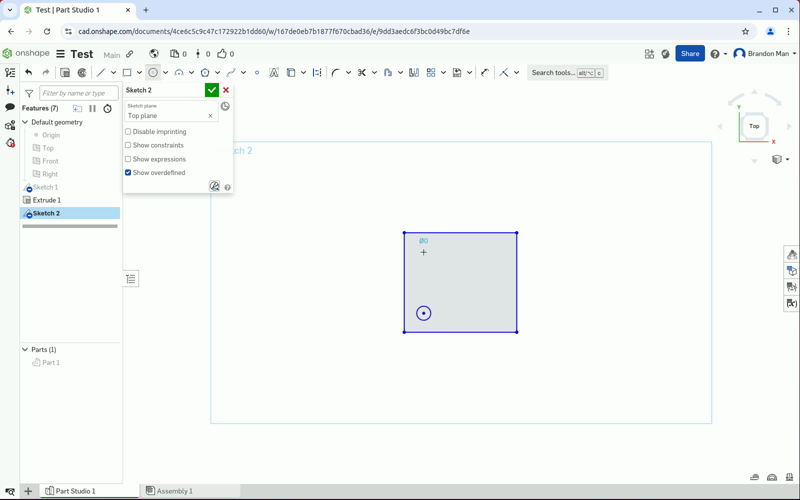
mouse_move(430, 251)
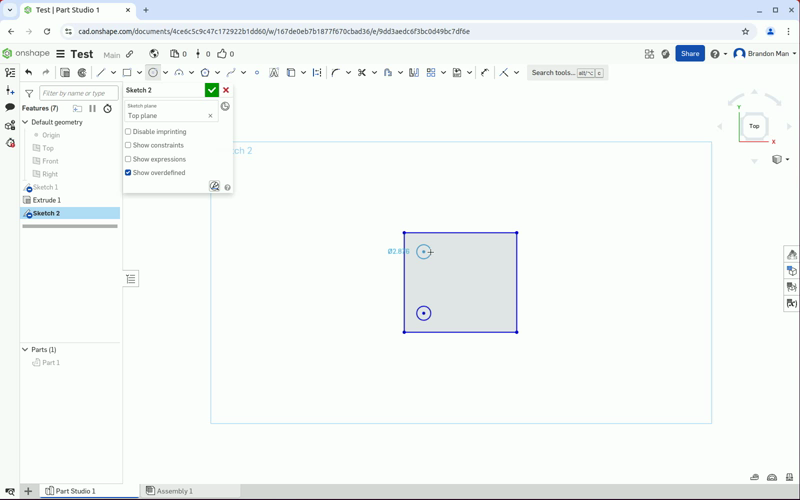
click(430, 251)
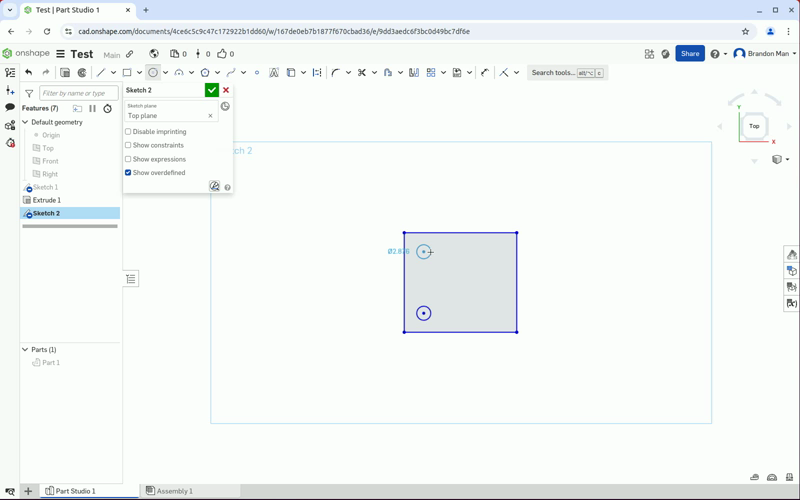
key(esc)
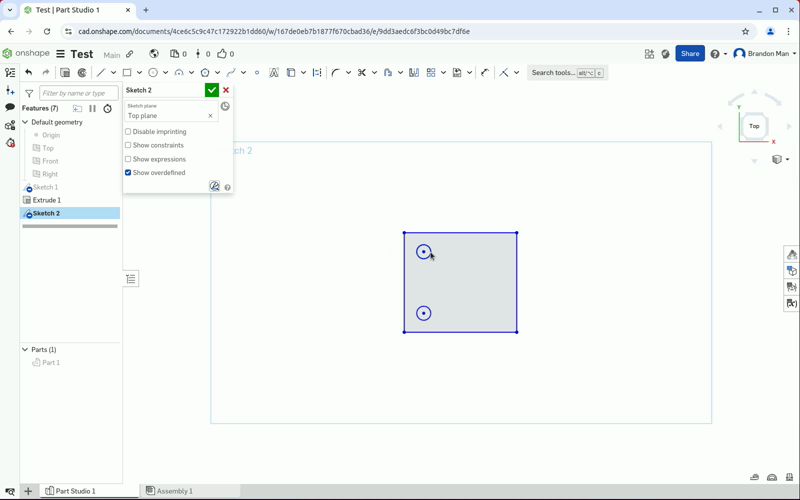
key(l)
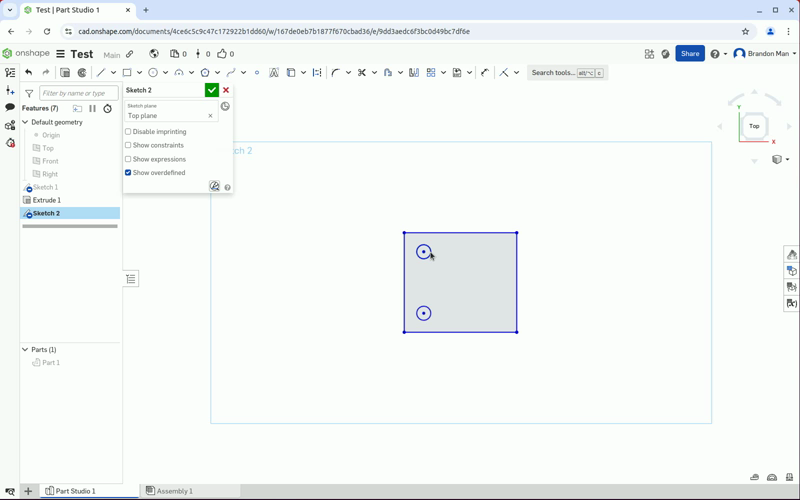
key_down(shift)
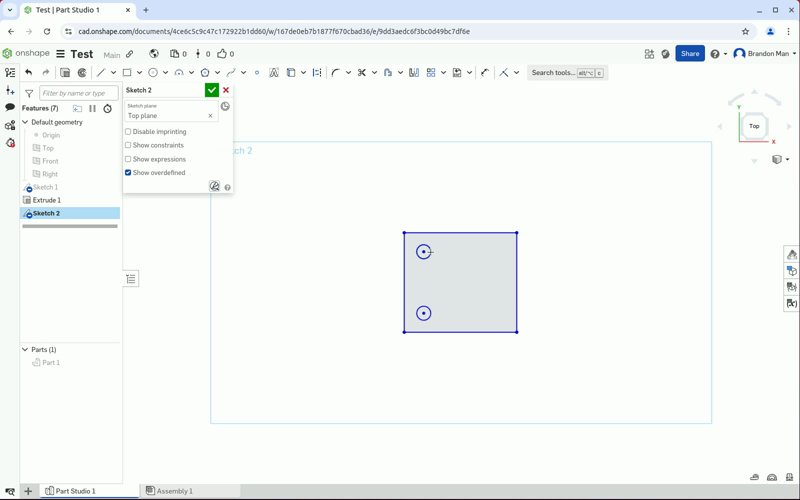
mouse_move(451, 291)
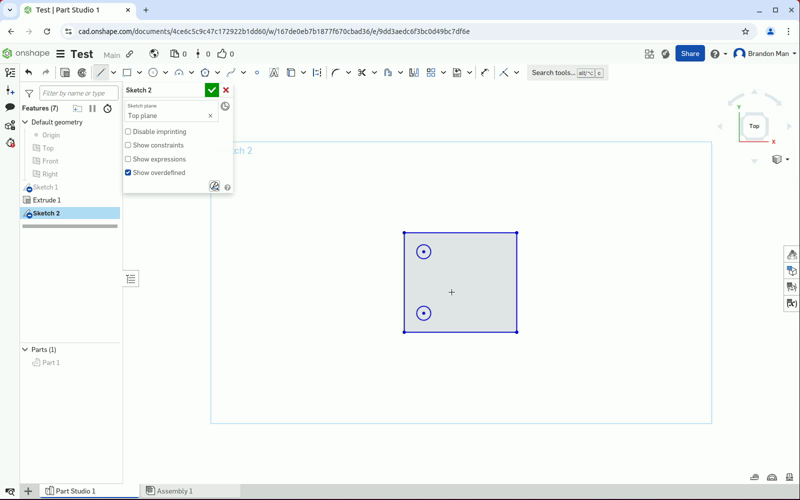
click(451, 291)
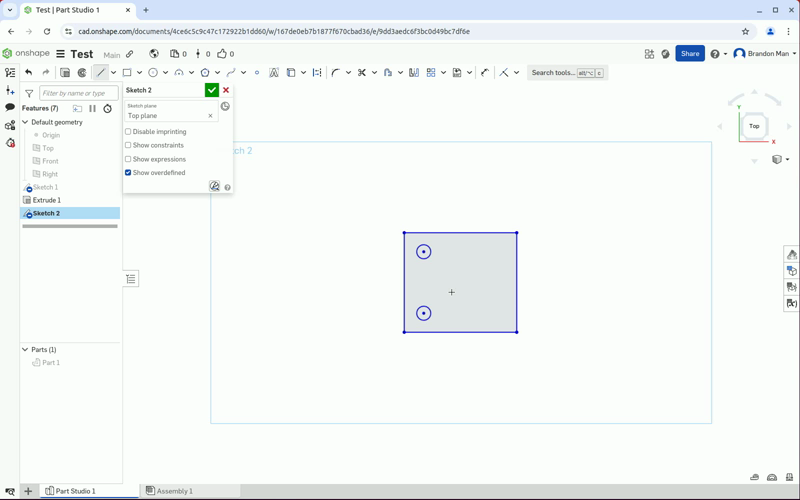
key_up(shift)
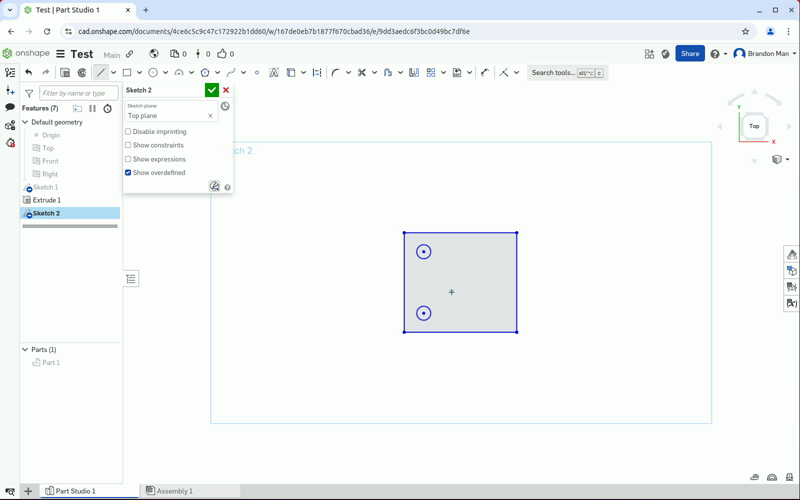
key_down(shift)
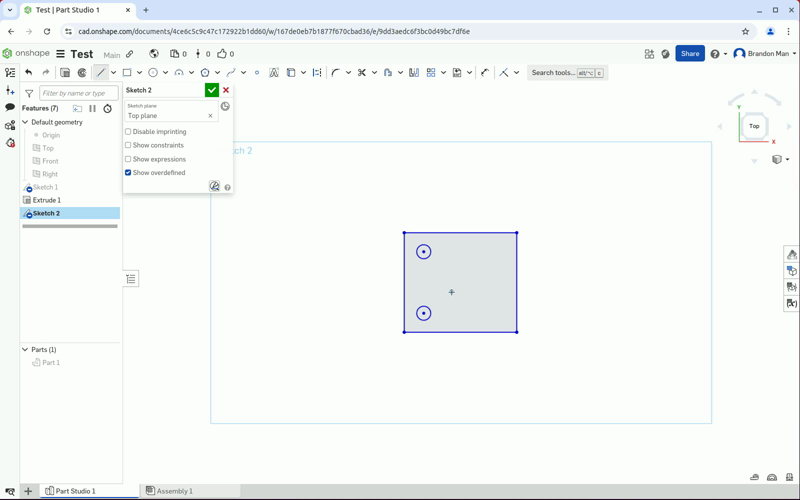
mouse_move(481, 291)
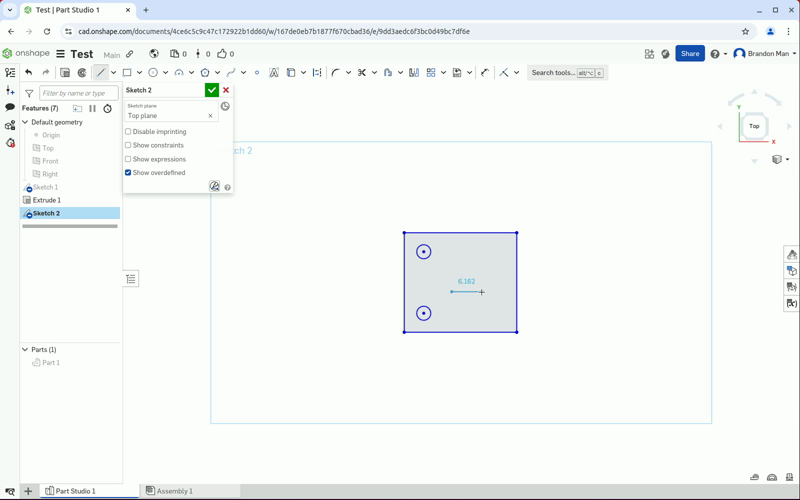
mouse_move(469, 291)
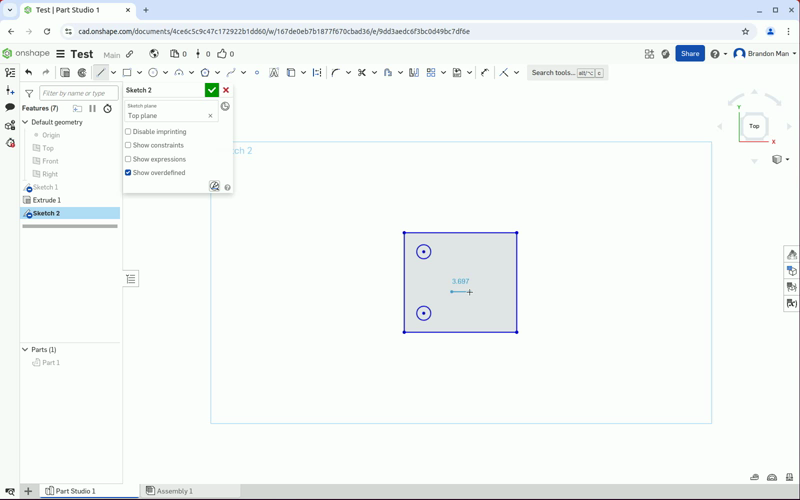
click(469, 291)
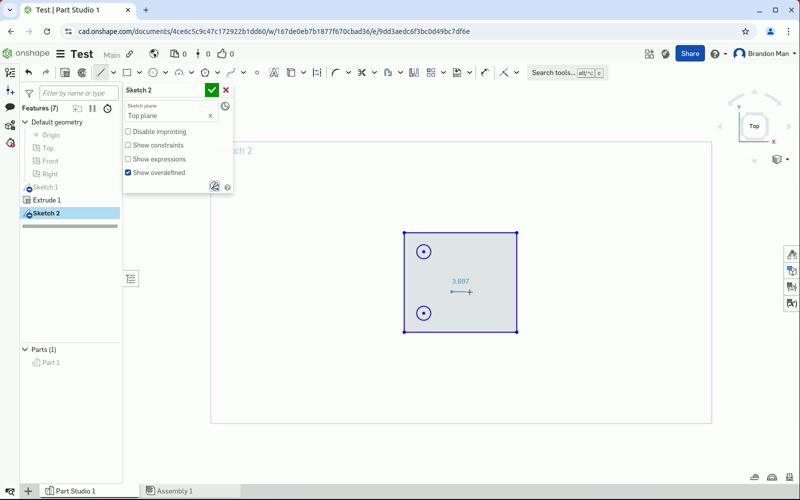
key_up(shift)
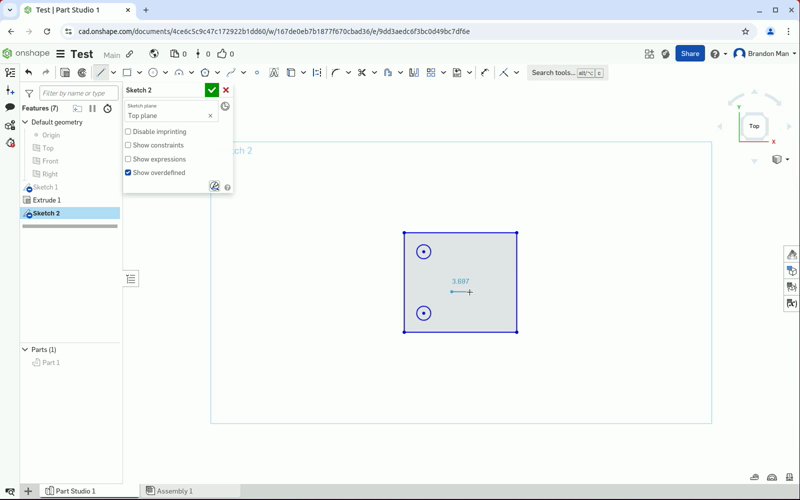
key_down(shift)
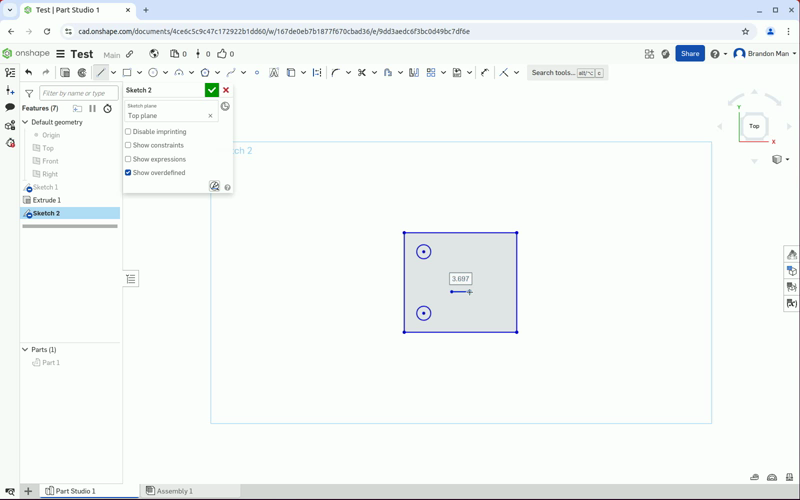
mouse_move(499, 291)
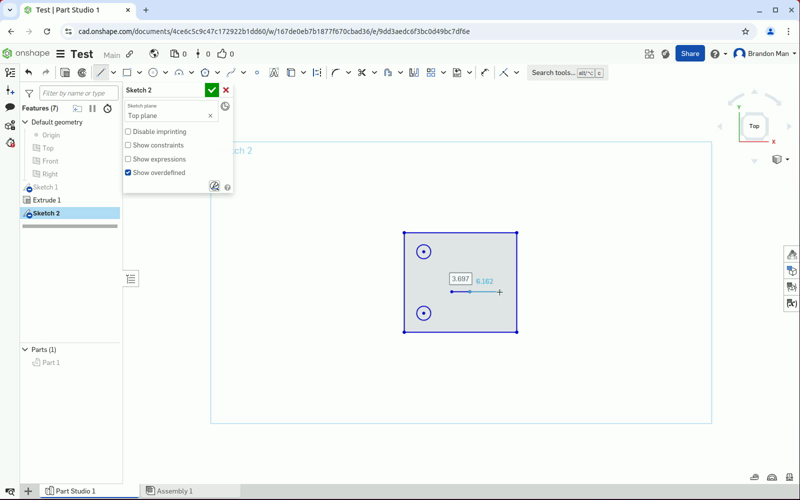
mouse_move(469, 273)
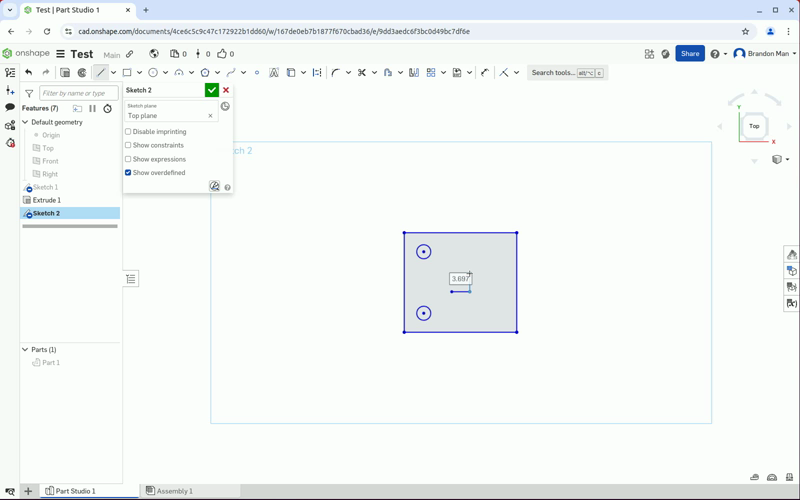
click(469, 273)
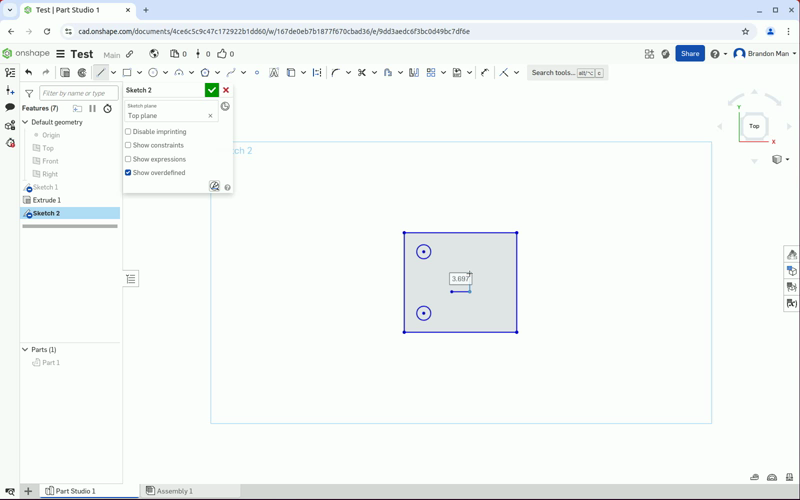
key_up(shift)
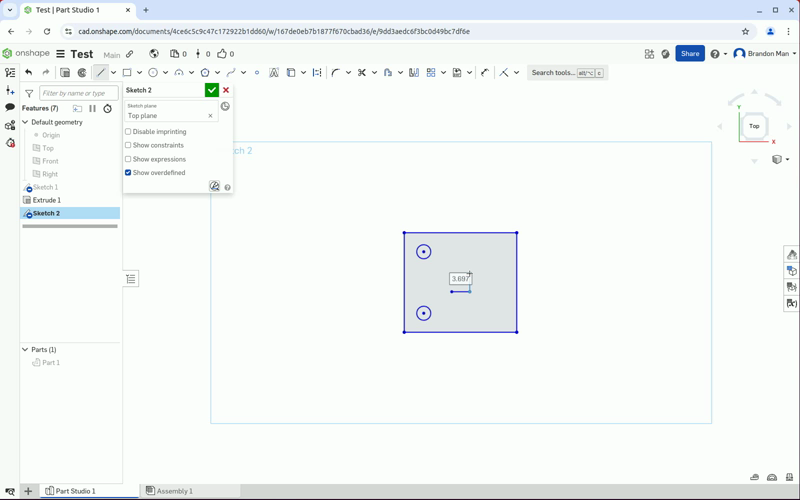
key_down(shift)
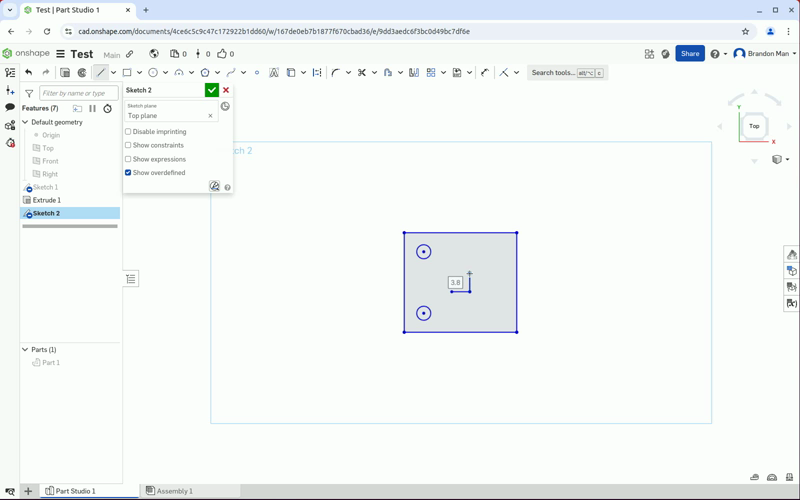
mouse_move(499, 273)
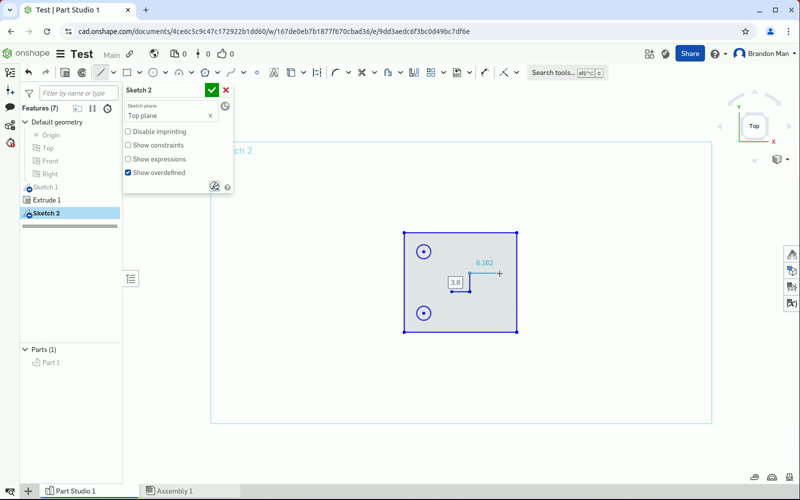
mouse_move(451, 273)
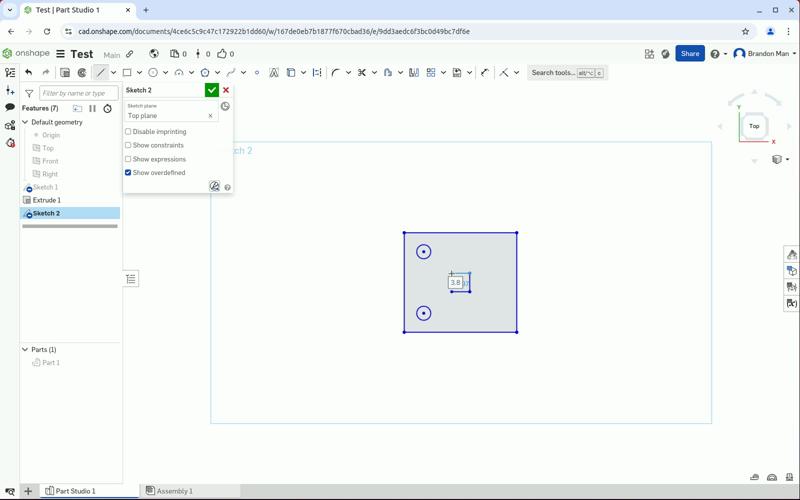
click(451, 273)
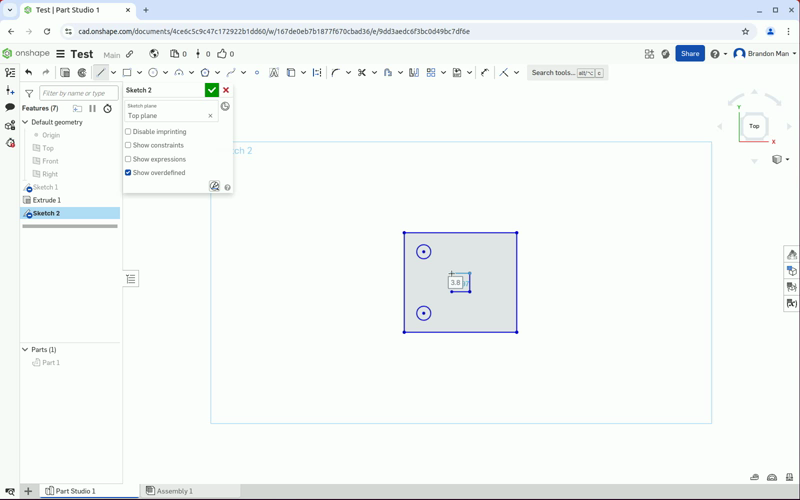
key_up(shift)
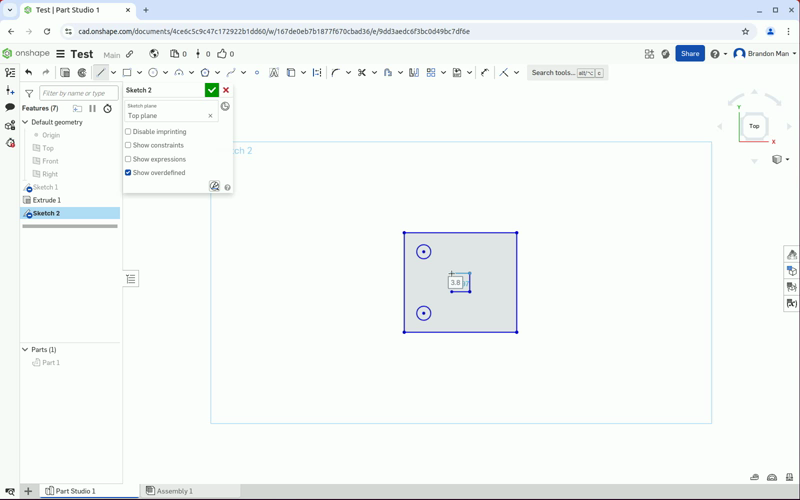
mouse_move(481, 273)
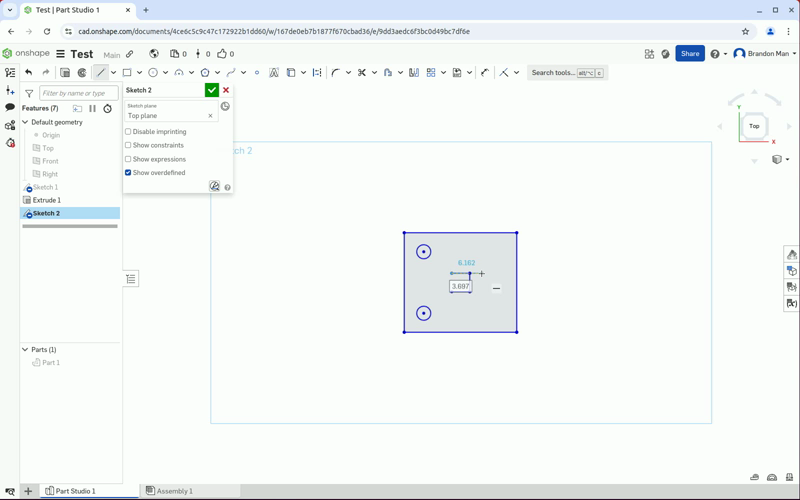
key_down(shift)
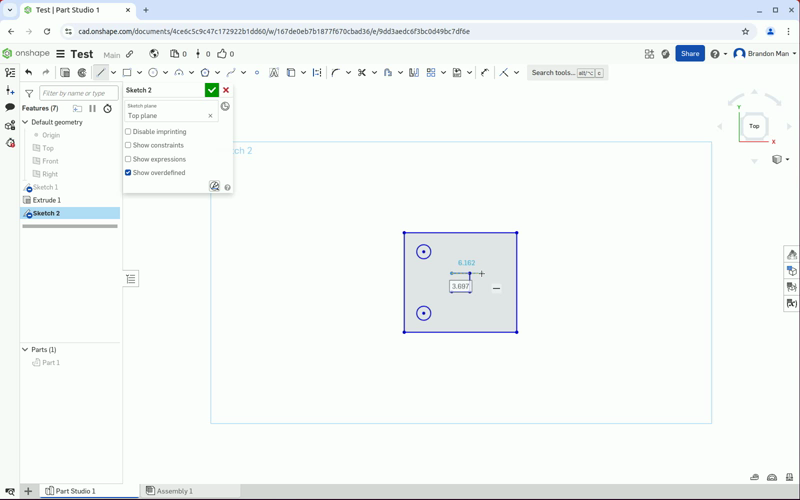
mouse_move(451, 291)
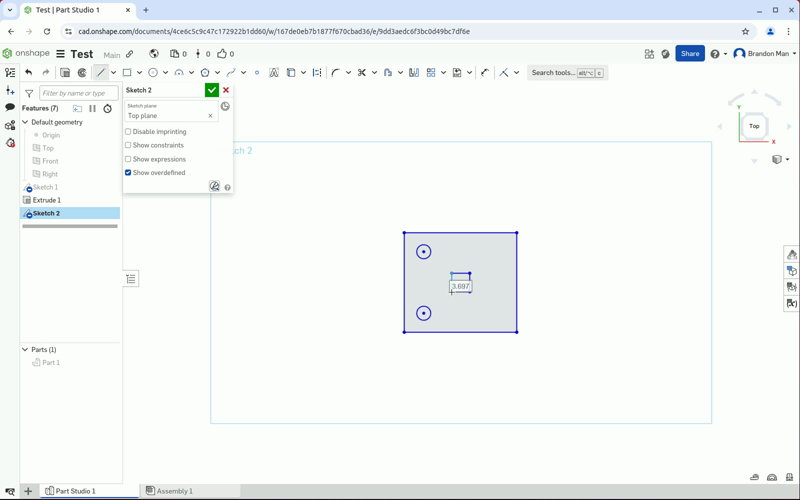
key_up(shift)
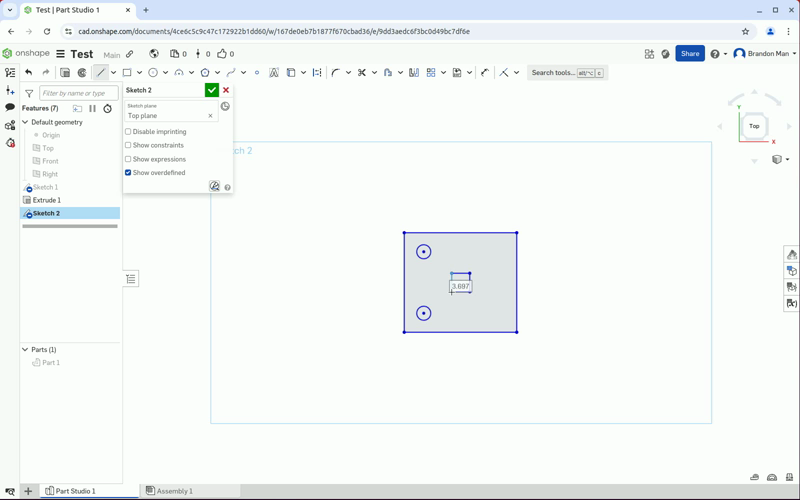
click(451, 291)
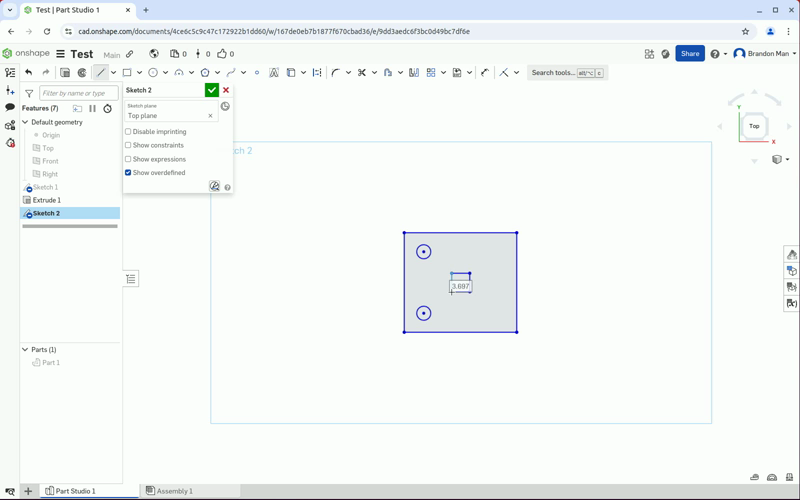
key(esc)
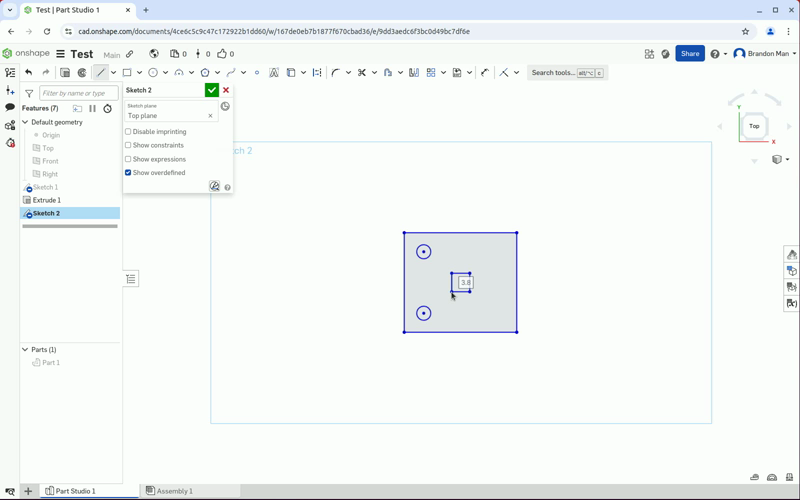
key(c)
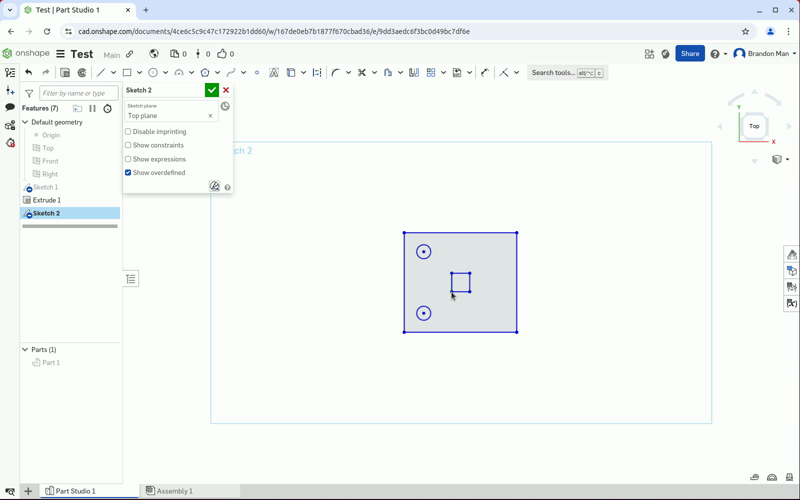
key_down(shift)
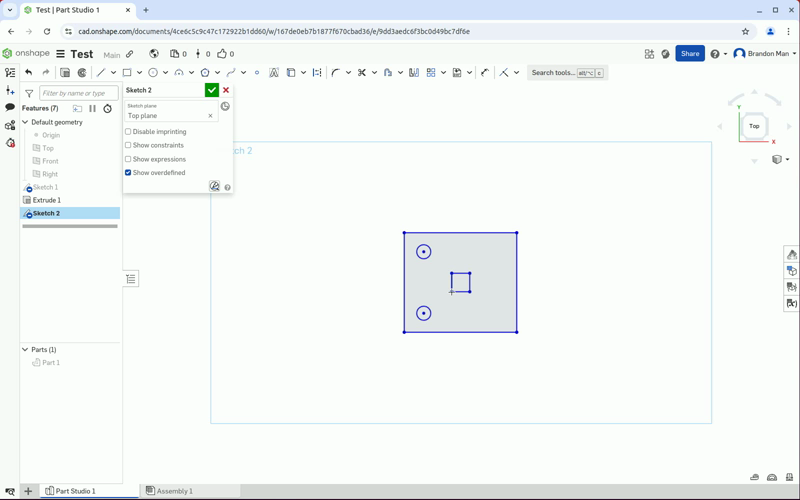
mouse_move(498, 313)
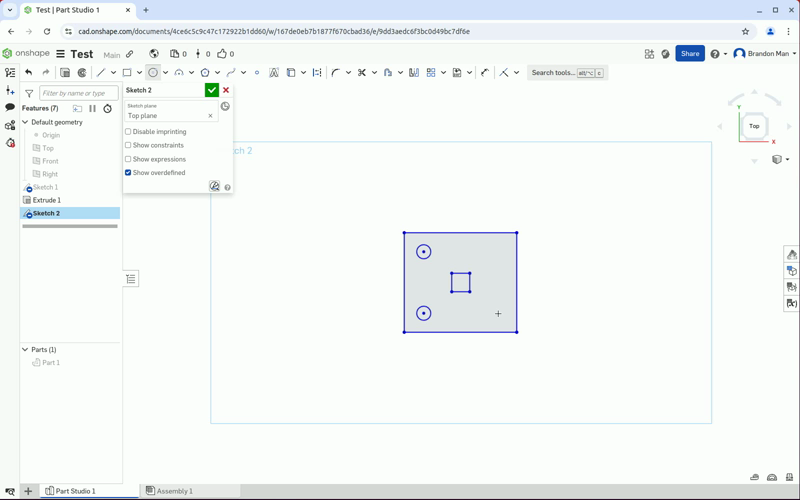
click(498, 313)
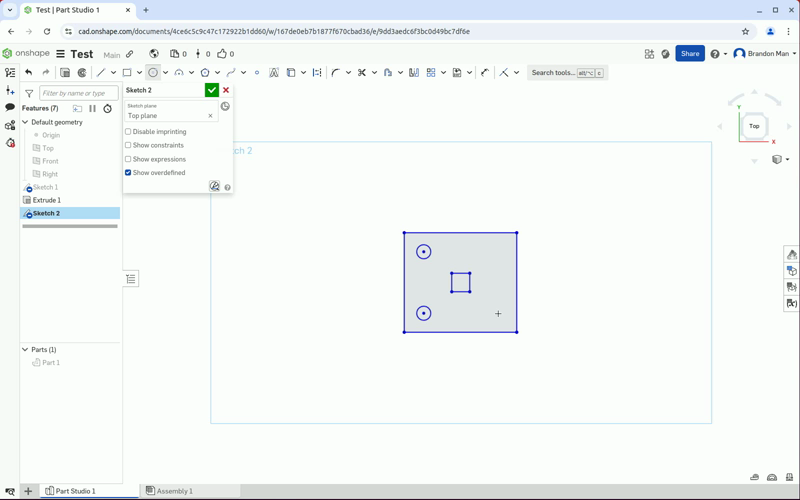
key_up(shift)
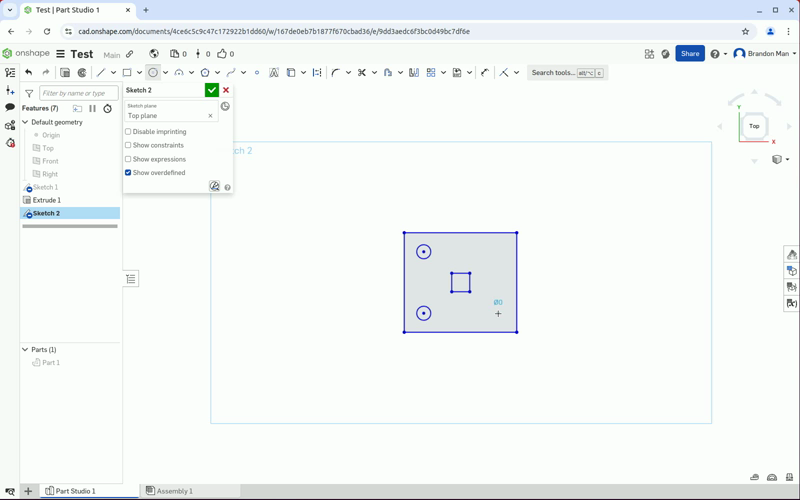
mouse_move(505, 313)
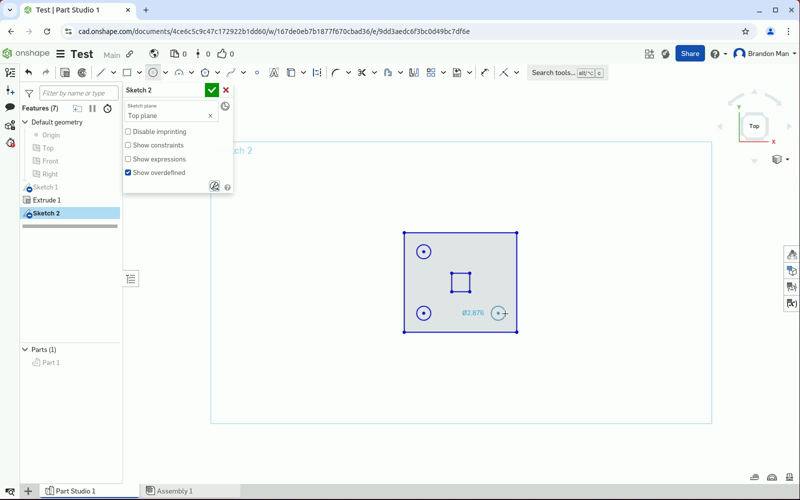
click(505, 313)
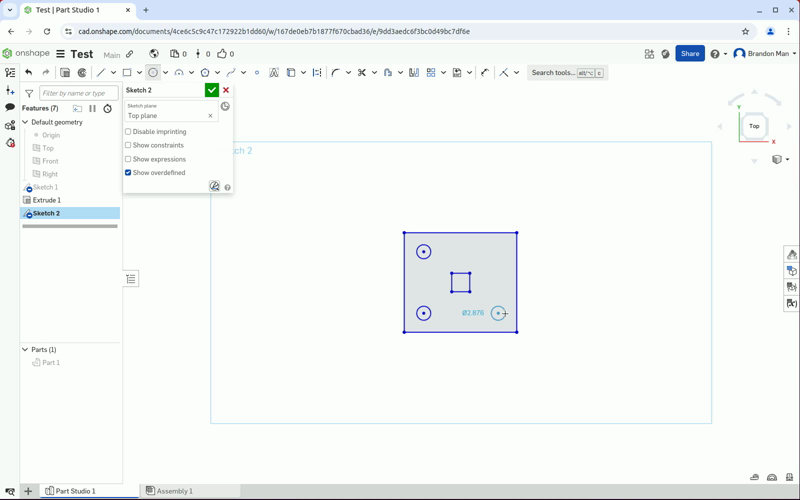
key(esc)
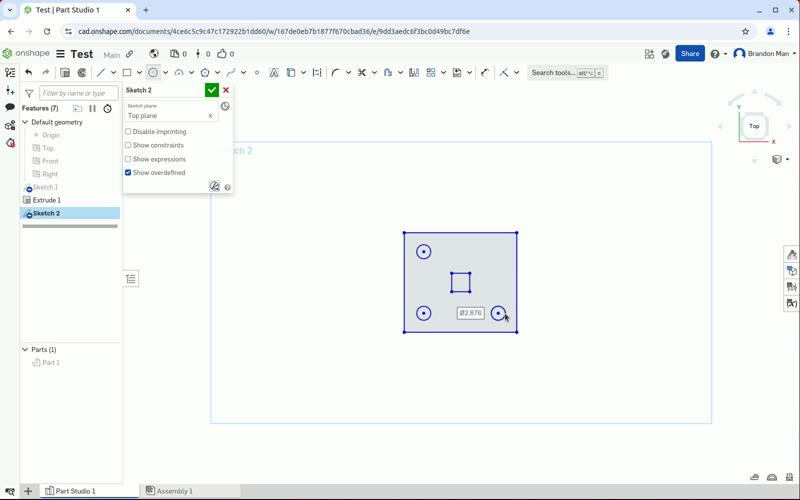
key(c)
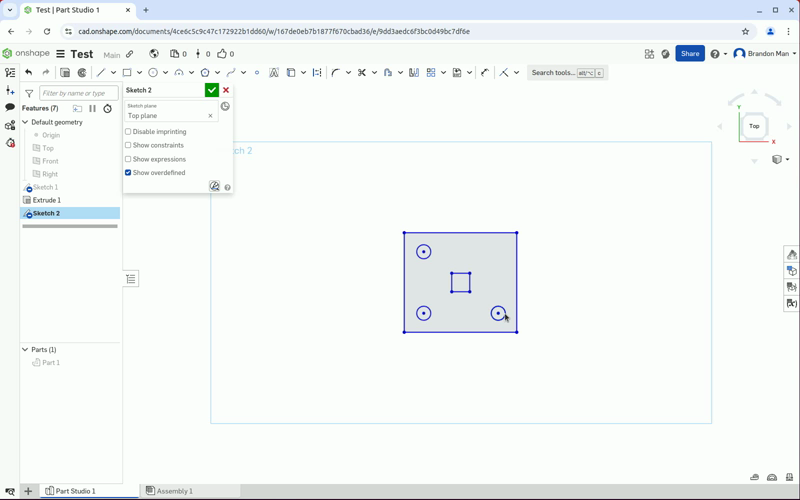
key_down(shift)
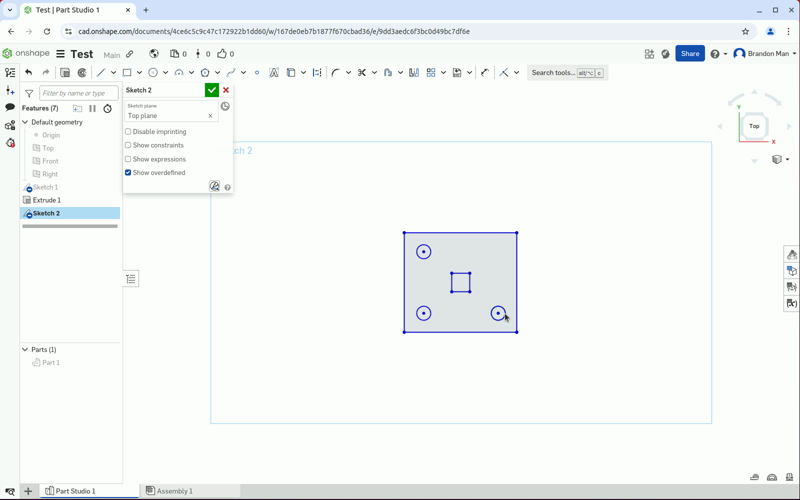
mouse_move(498, 251)
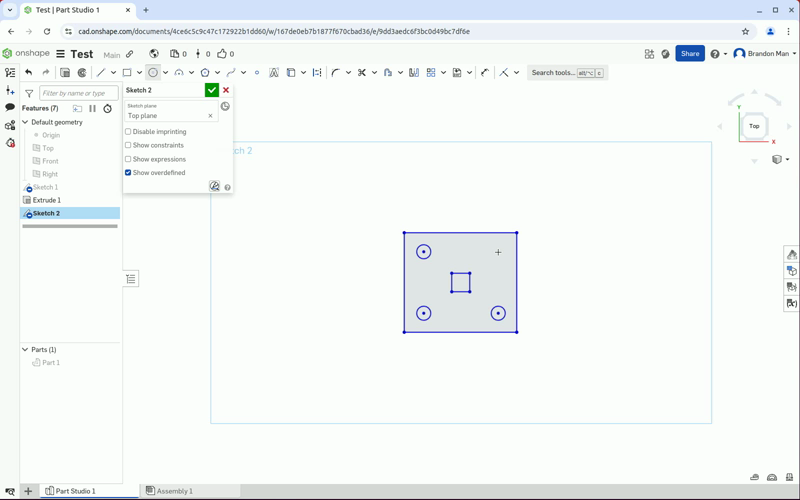
click(498, 251)
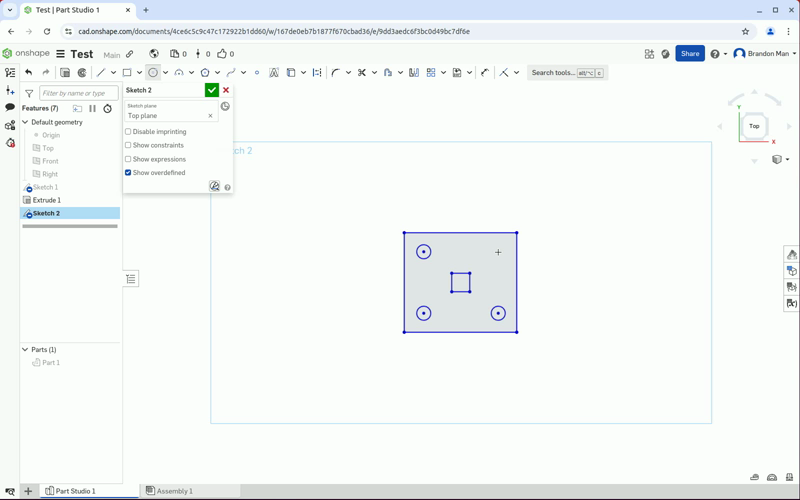
key_up(shift)
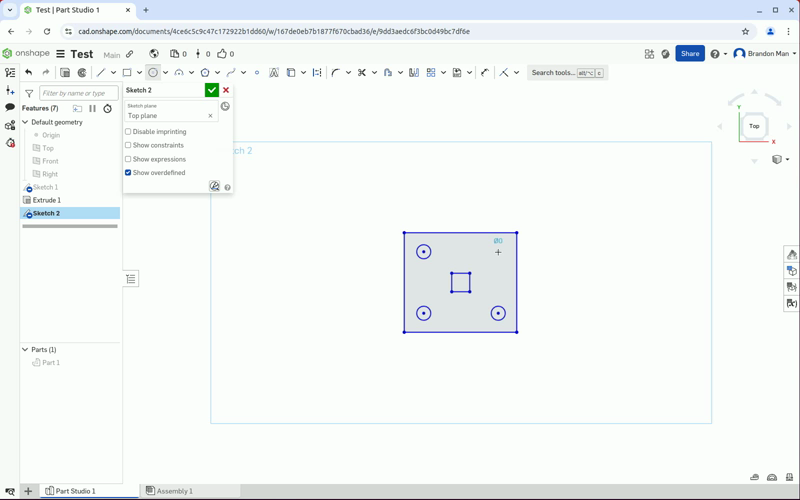
mouse_move(505, 251)
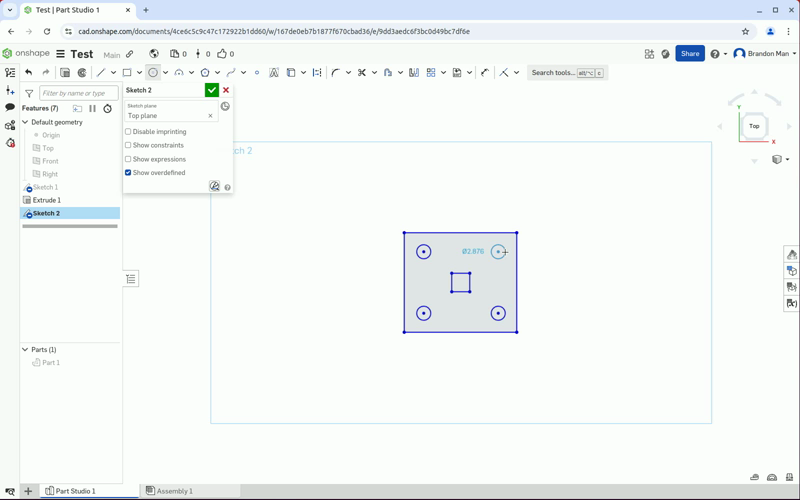
click(505, 251)
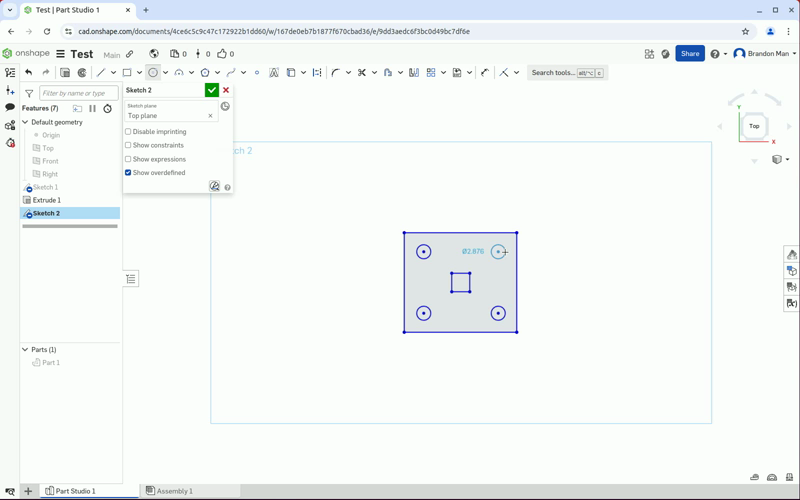
key(esc)
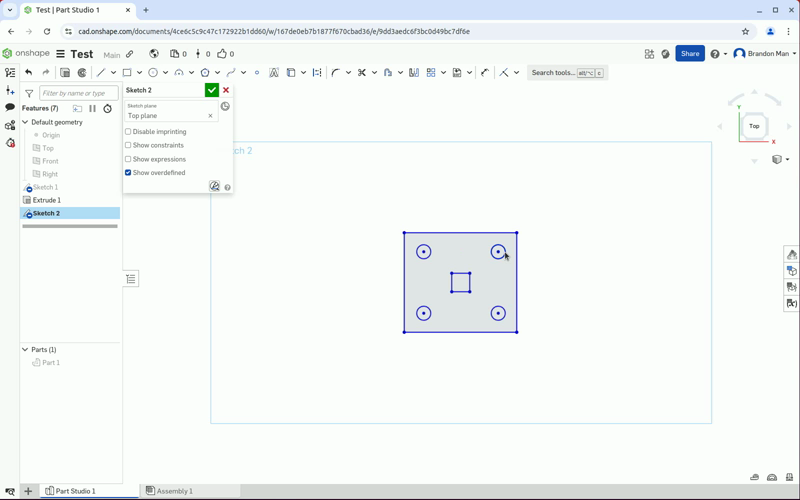
mouse_move(459, 306)
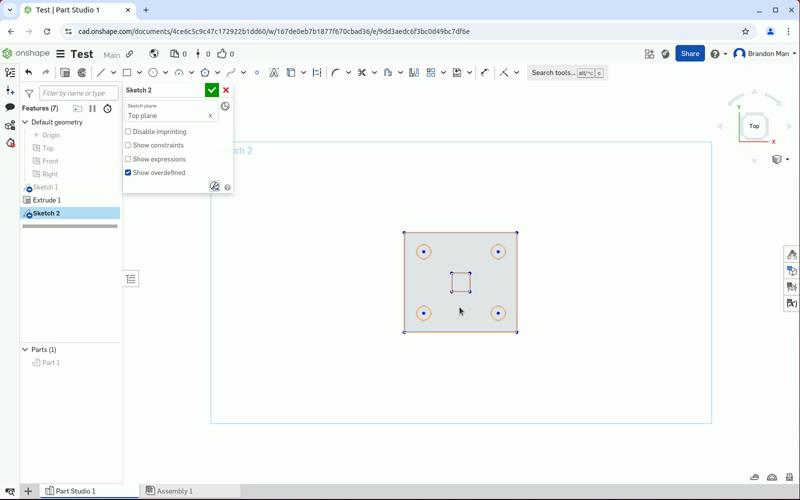
click(459, 306)
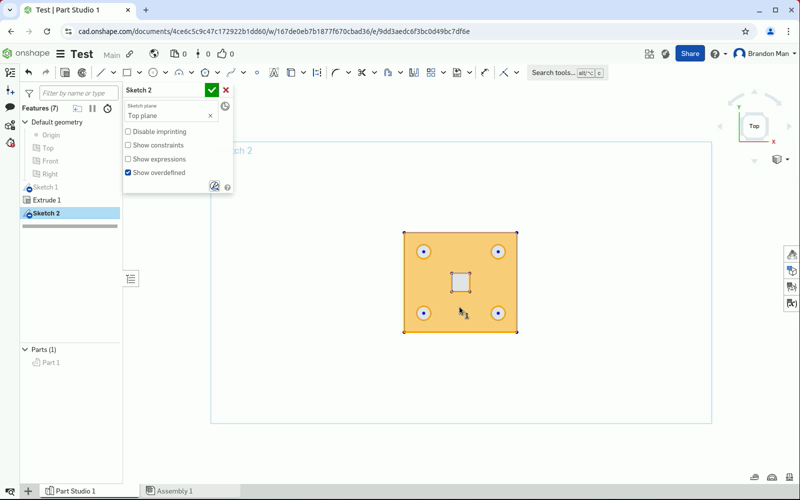
mouse_move(73, 352)
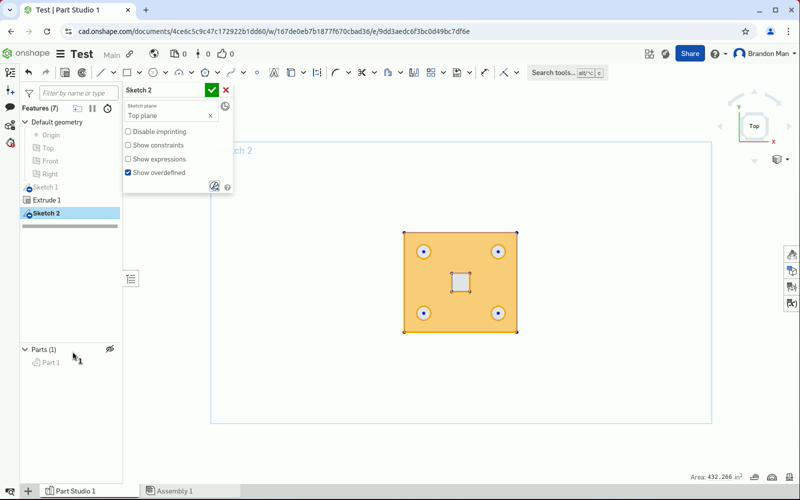
key(shift+y)
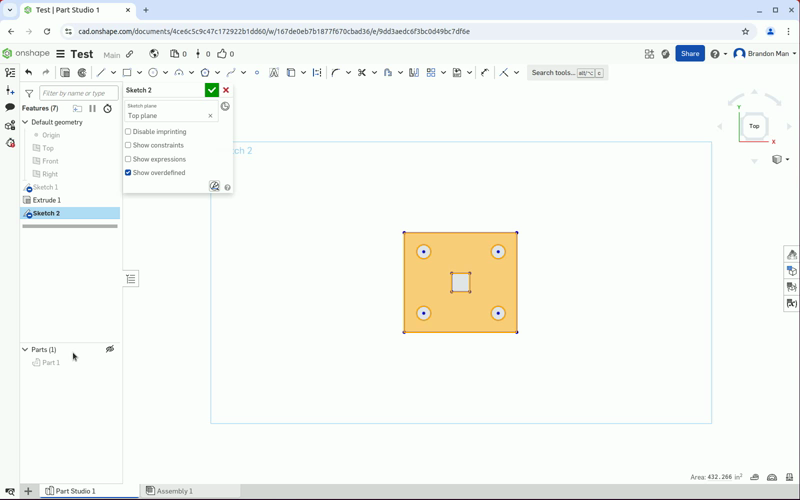
key(shift+e)
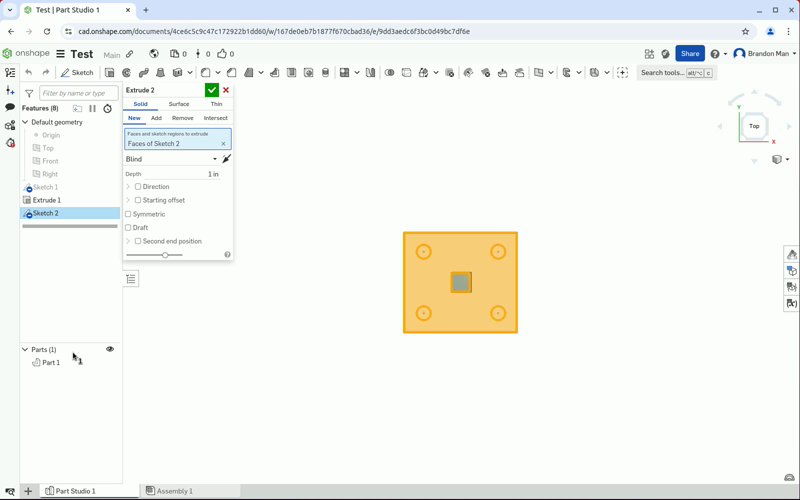
mouse_move(143, 106)
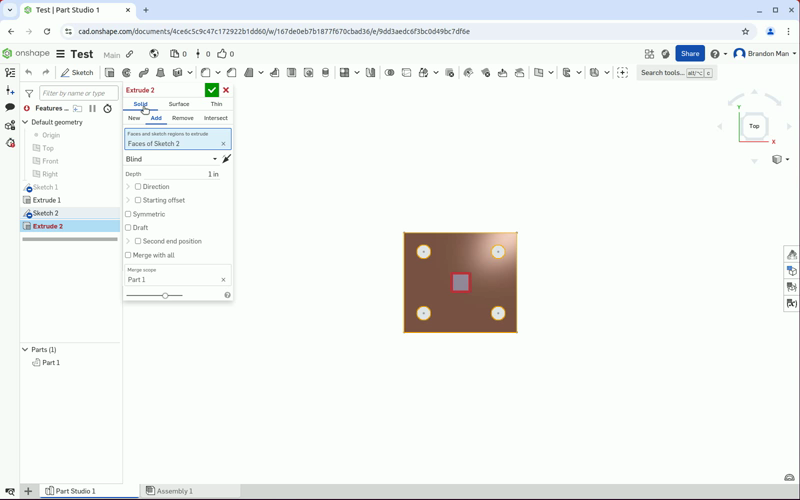
click(143, 106)
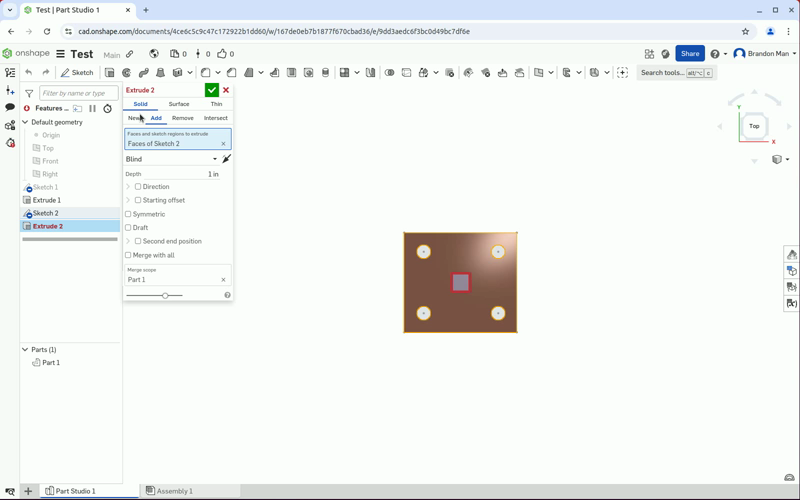
mouse_move(137, 120)
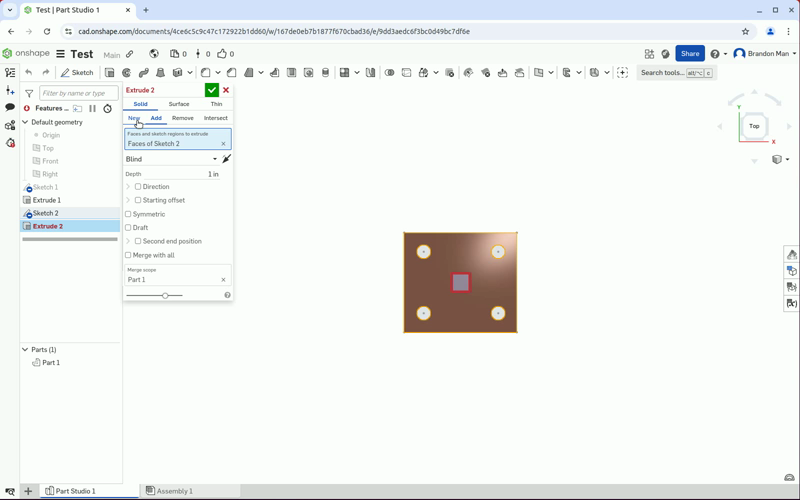
click(137, 120)
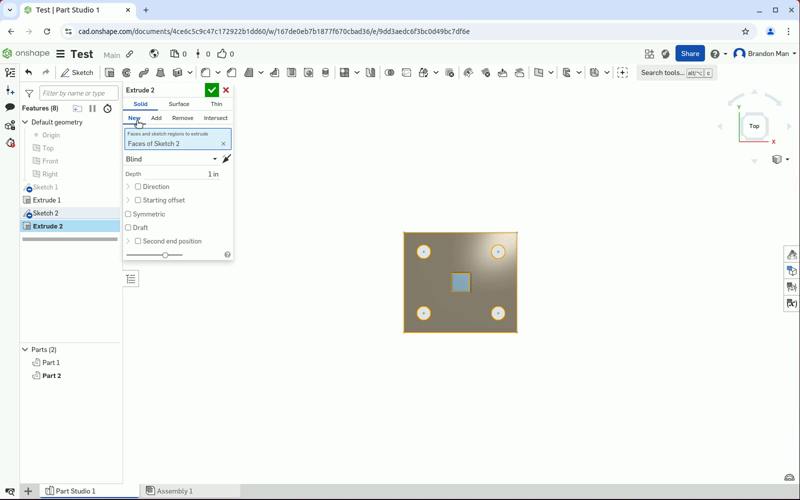
key(tab, 4)
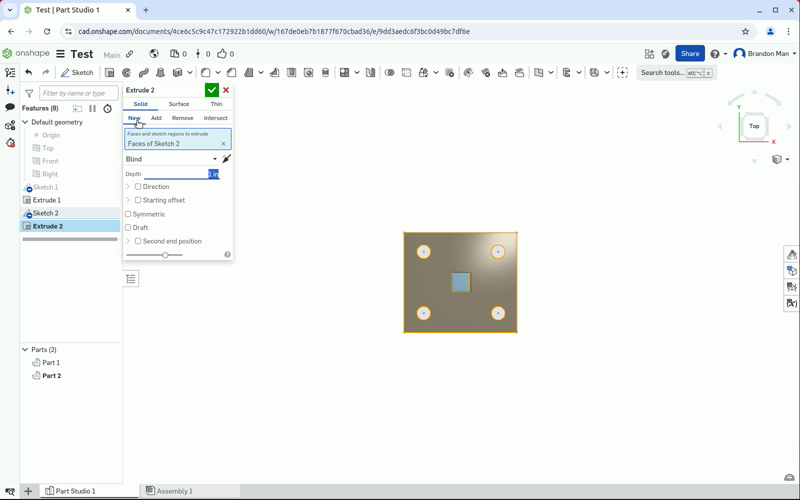
text(1.926)
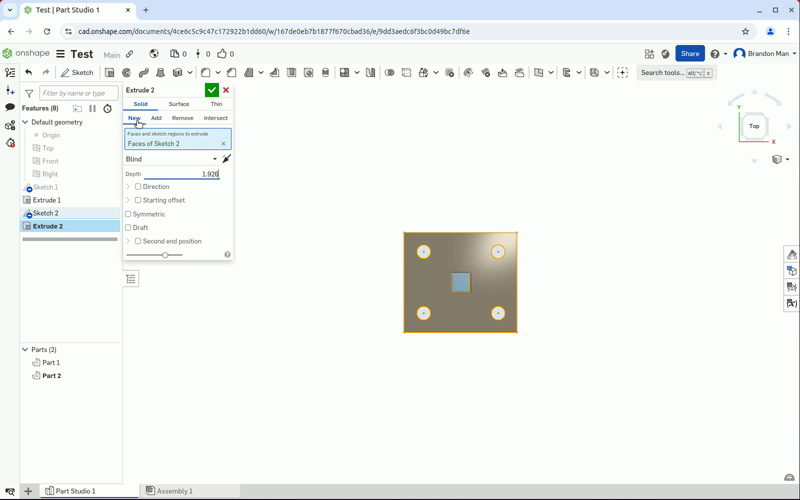
key(enter)
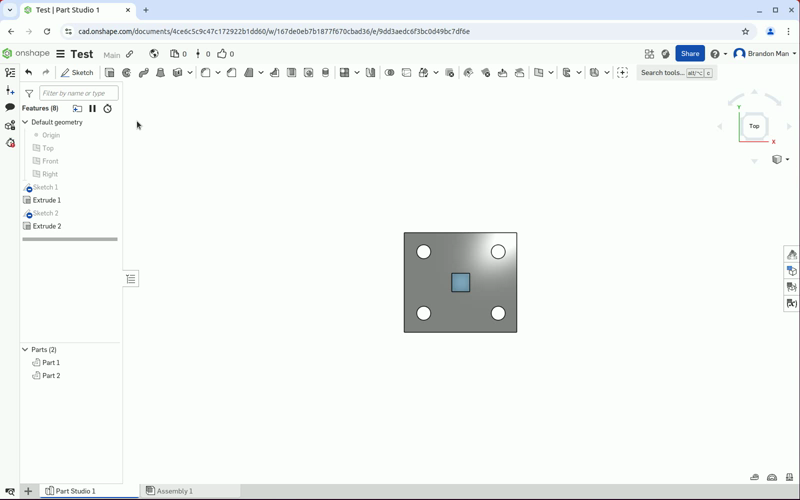
key(shift+h)
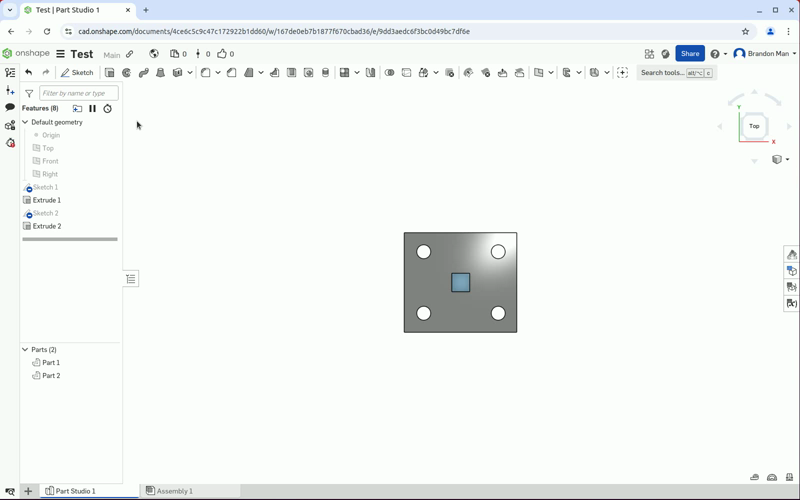
key(shift+h)
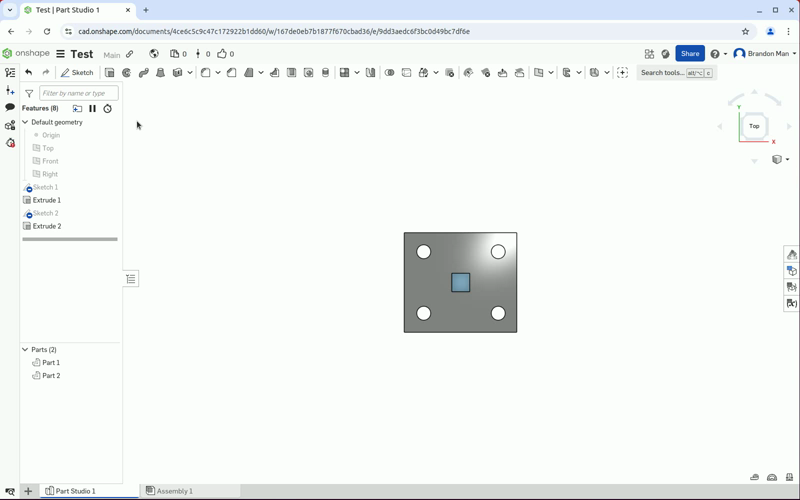
mouse_move(73, 189)
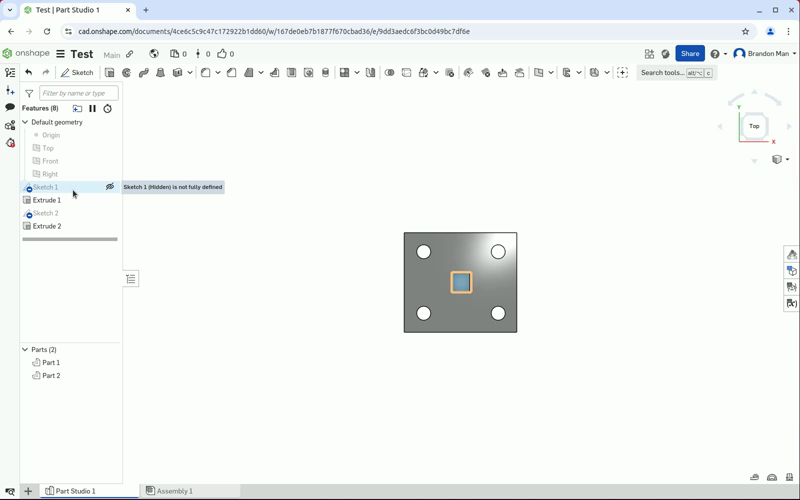
click(73, 189)
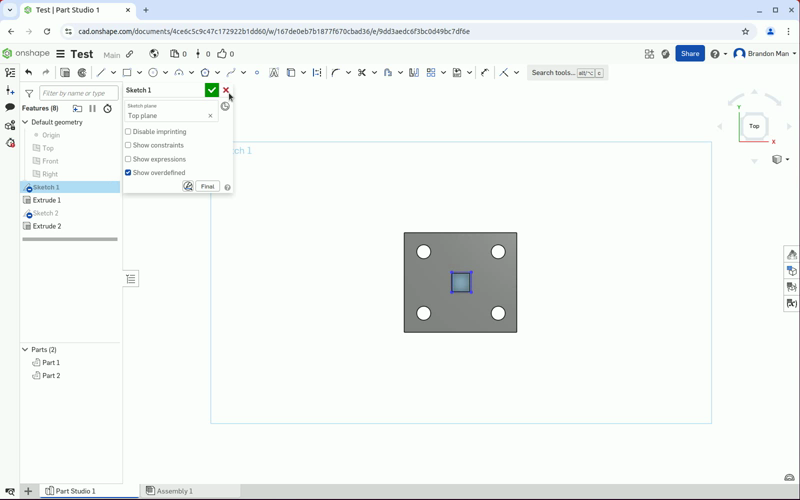
mouse_move(229, 92)
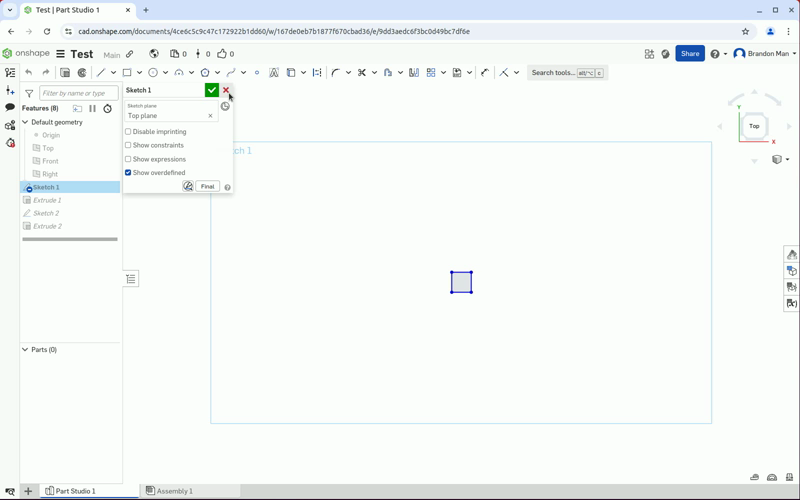
click(229, 92)
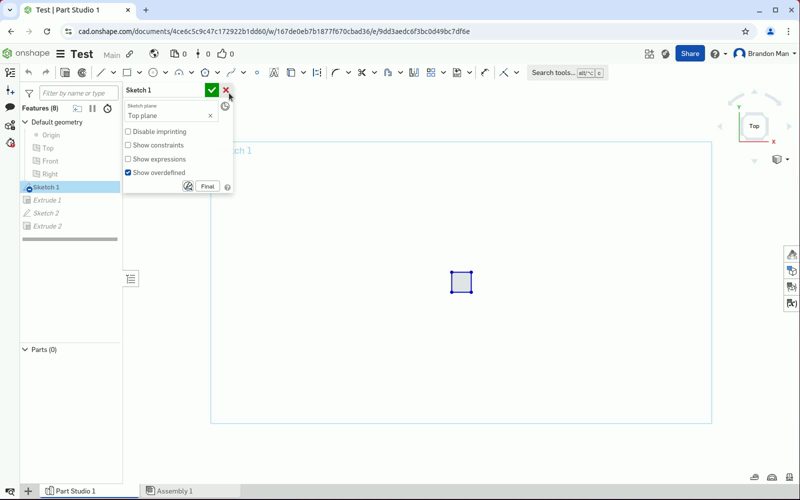
key(shift+s)
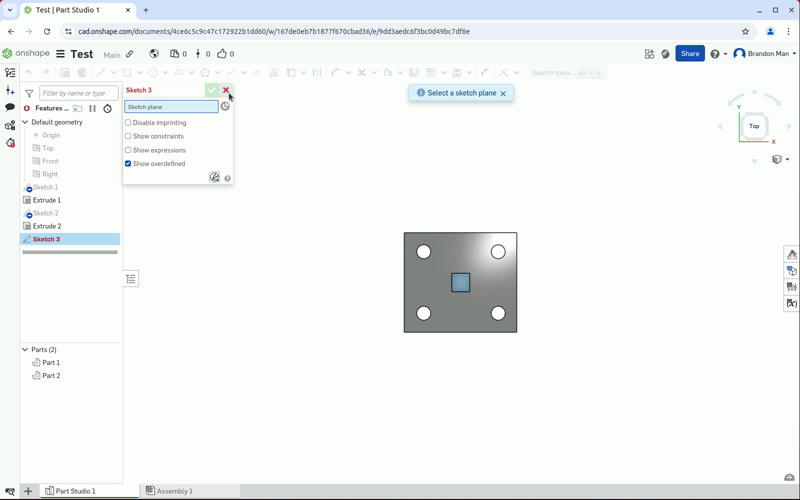
mouse_move(73, 150)
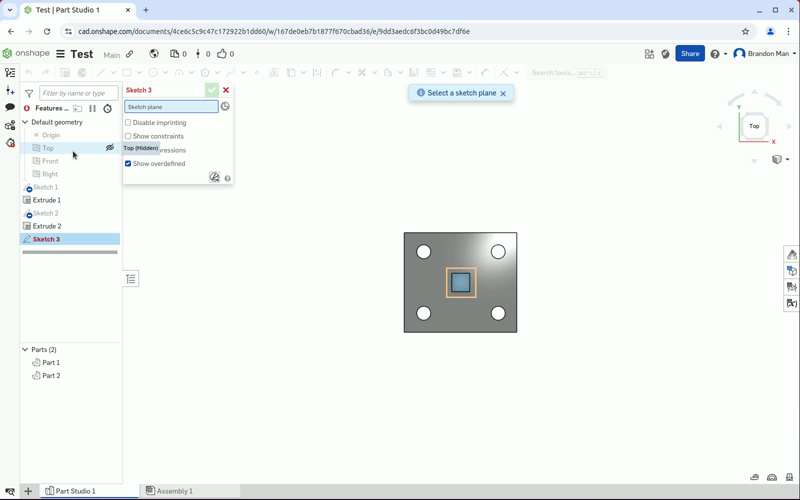
click(73, 150)
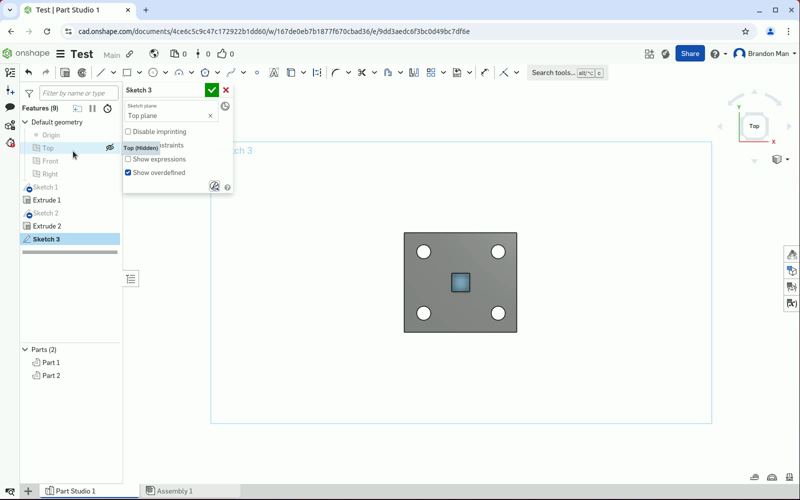
mouse_move(73, 352)
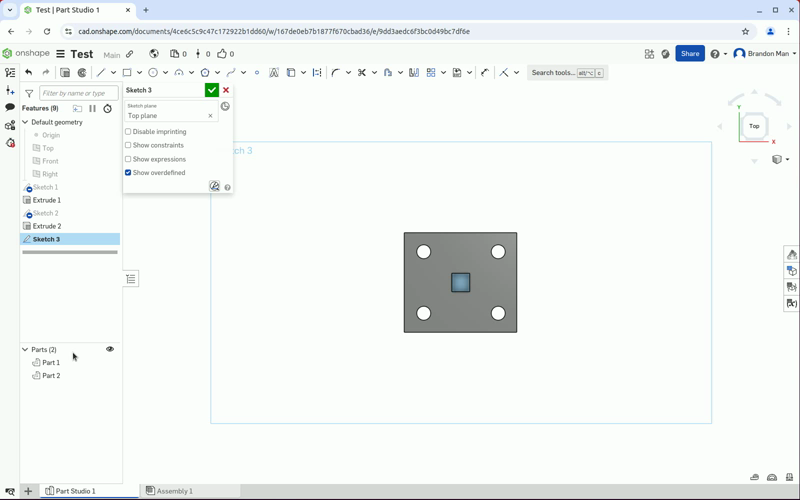
key(y)
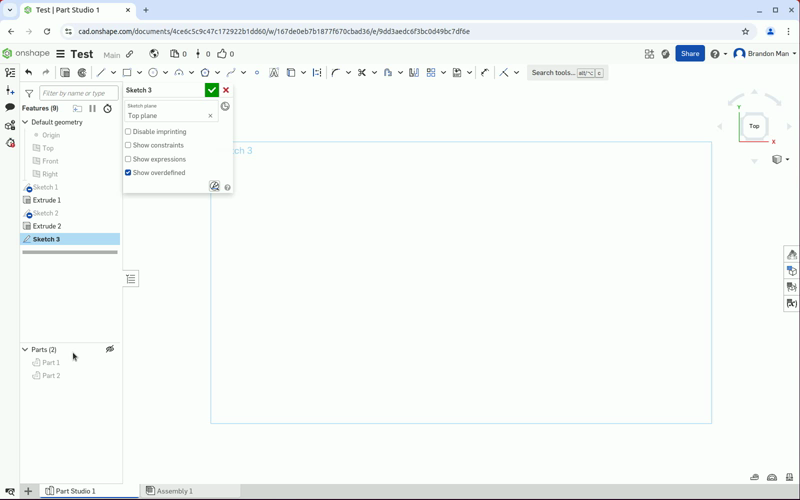
key(l)
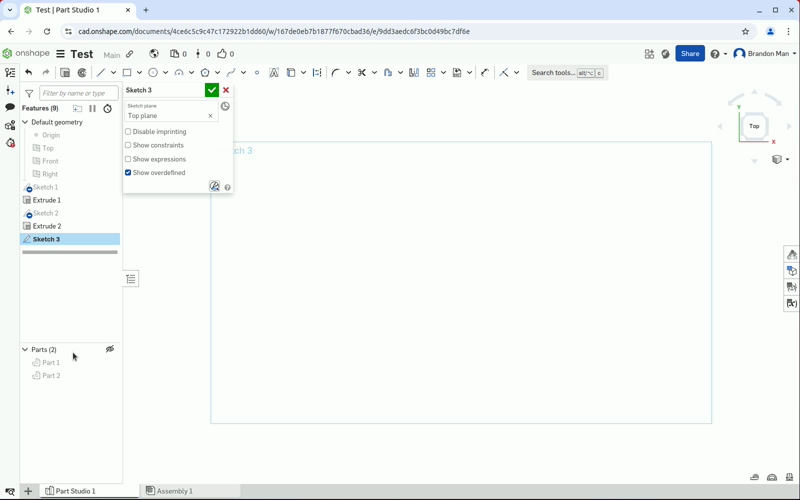
key_down(shift)
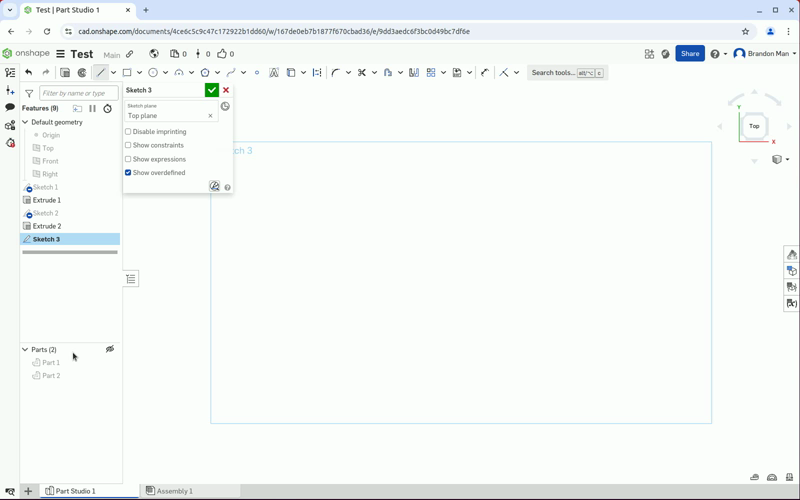
mouse_move(451, 292)
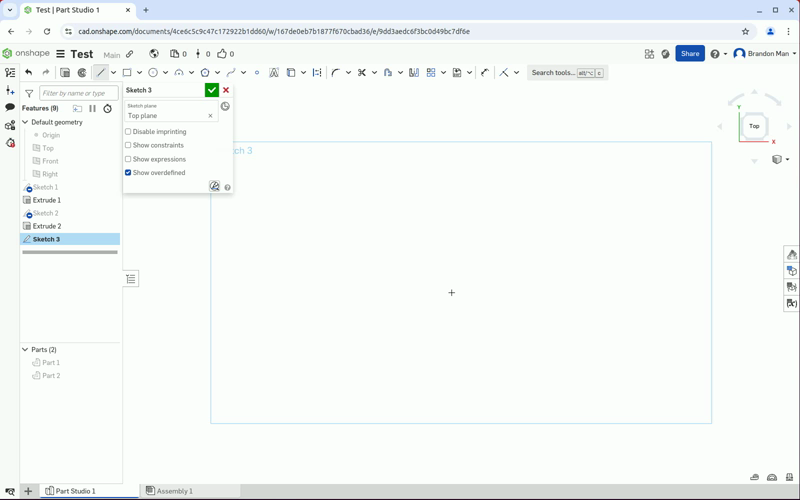
click(451, 292)
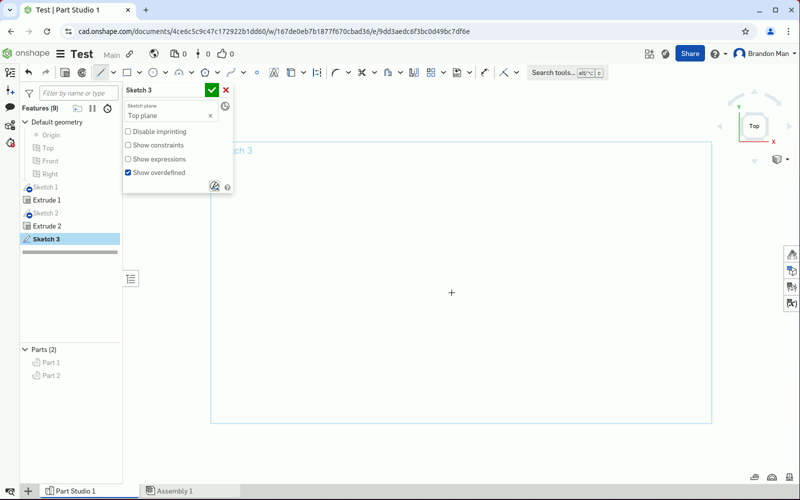
key_up(shift)
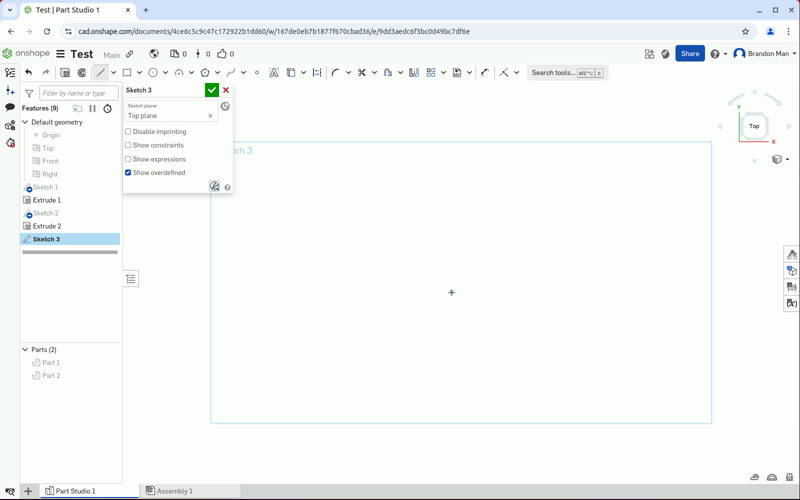
key_down(shift)
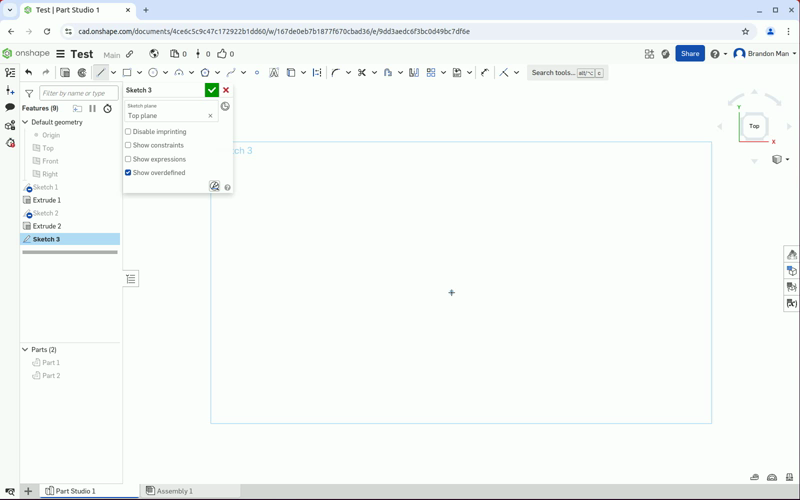
mouse_move(481, 292)
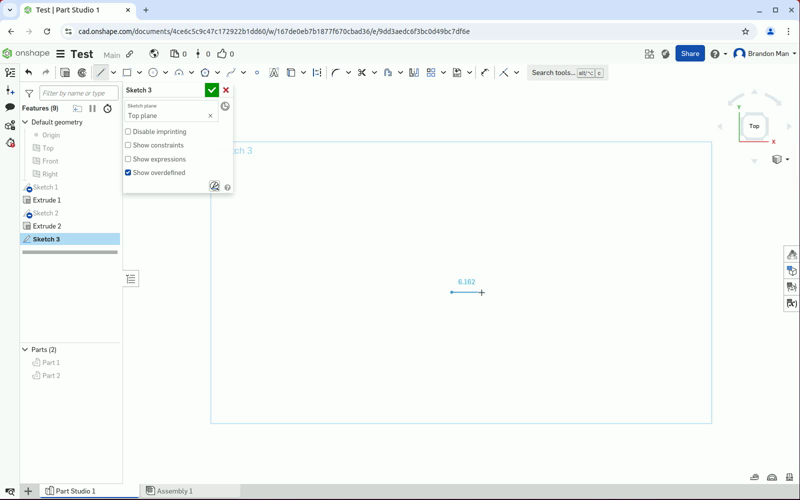
mouse_move(471, 292)
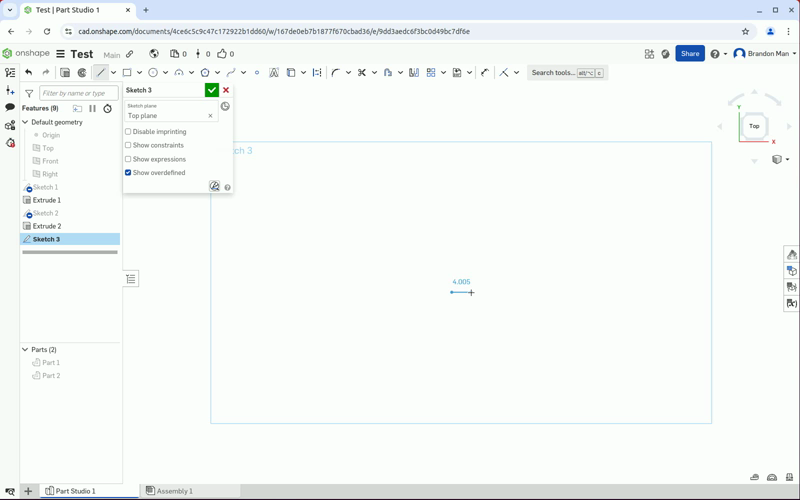
click(471, 292)
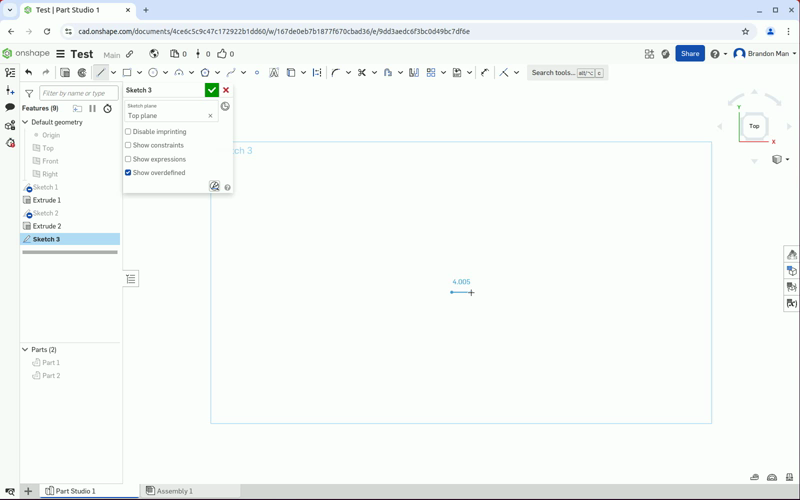
key_up(shift)
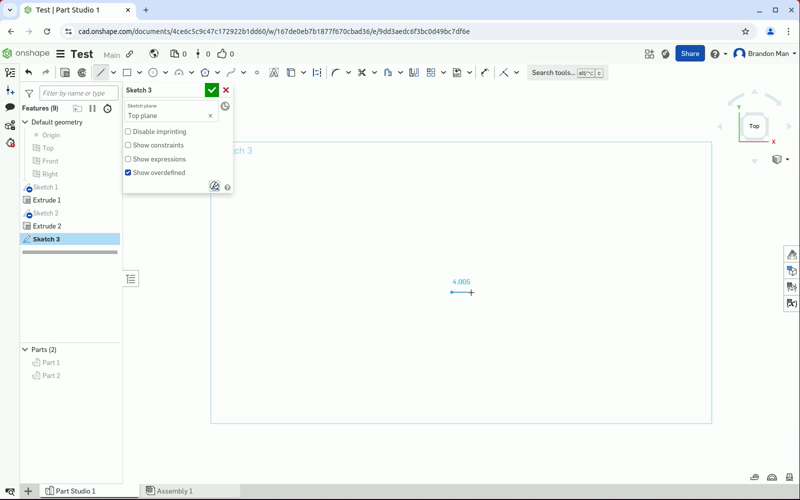
key_down(shift)
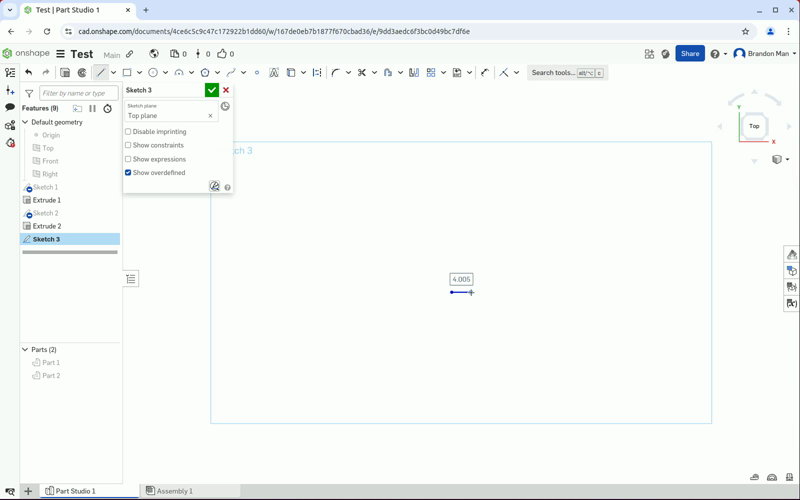
mouse_move(501, 292)
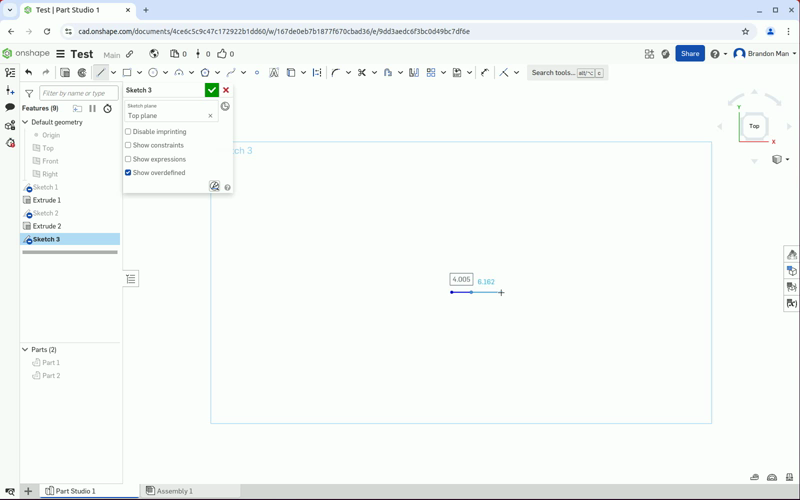
mouse_move(471, 272)
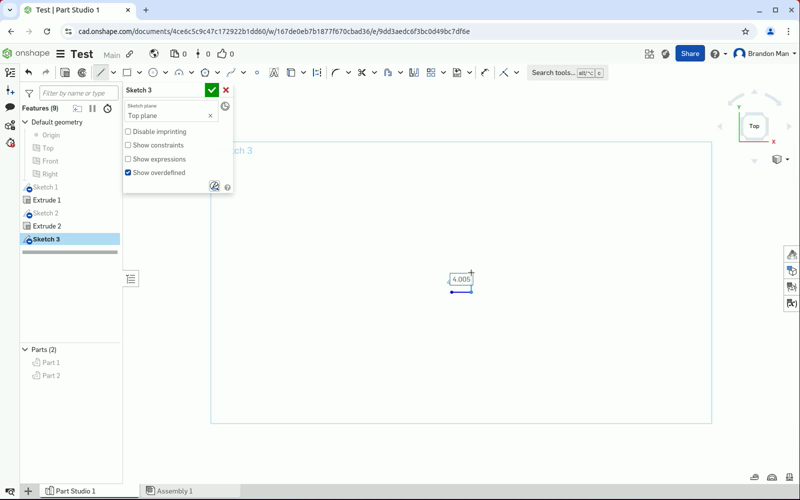
click(471, 272)
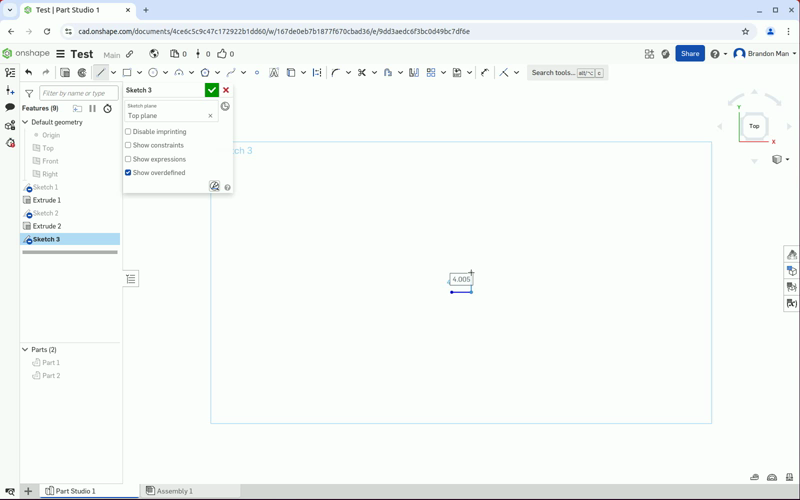
key_up(shift)
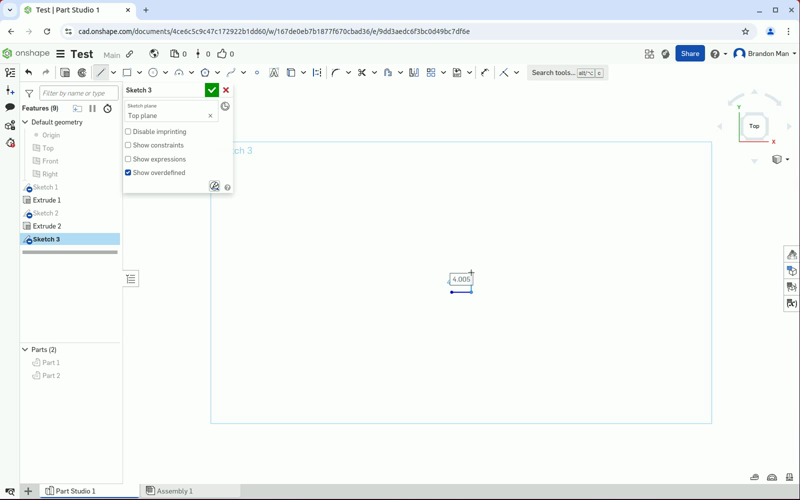
key_down(shift)
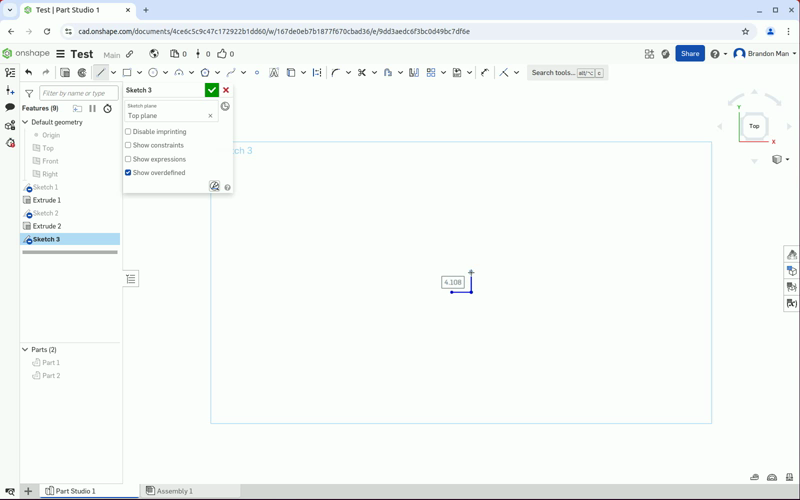
mouse_move(501, 272)
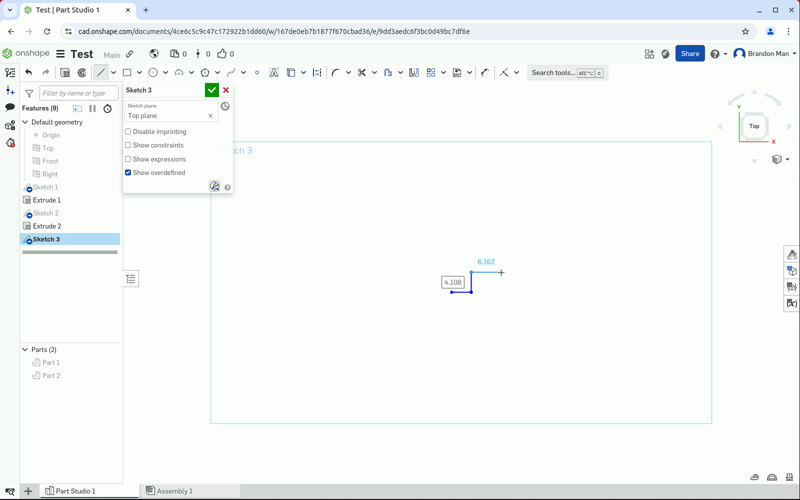
mouse_move(451, 272)
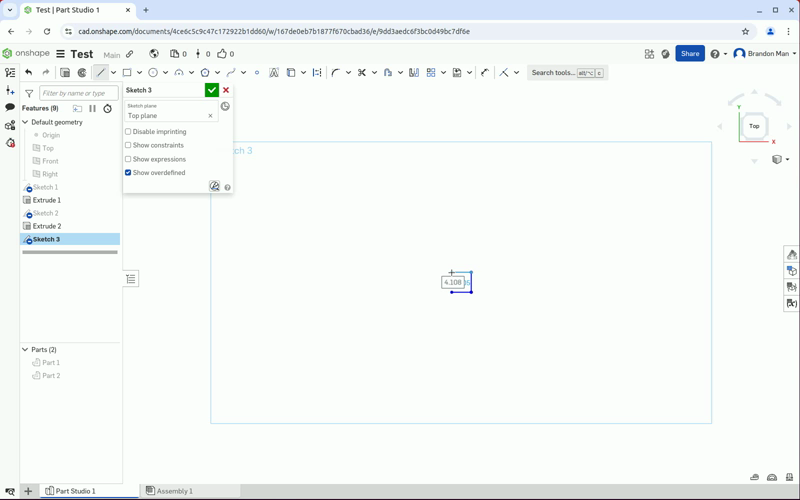
click(451, 272)
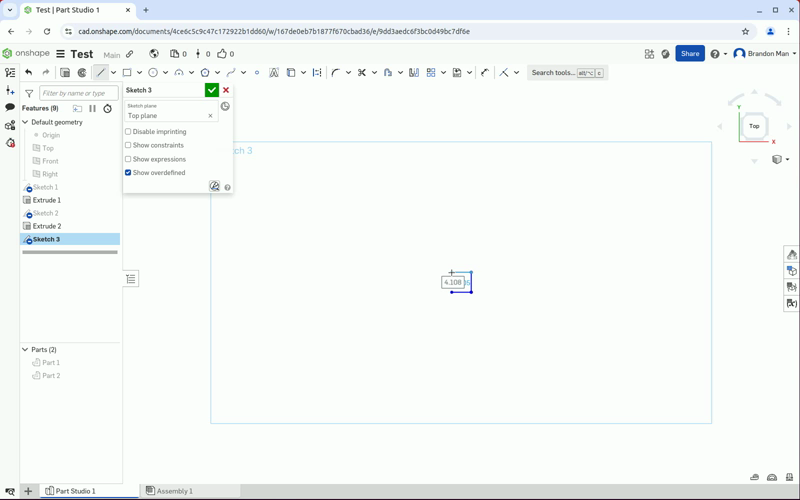
key_up(shift)
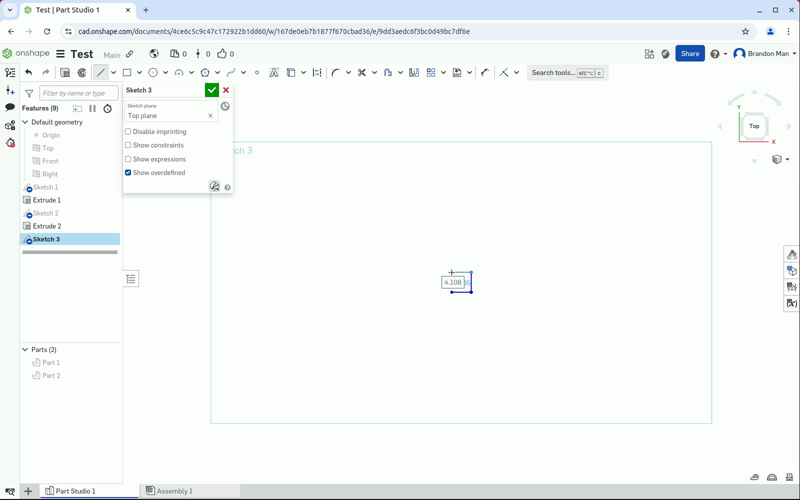
mouse_move(481, 272)
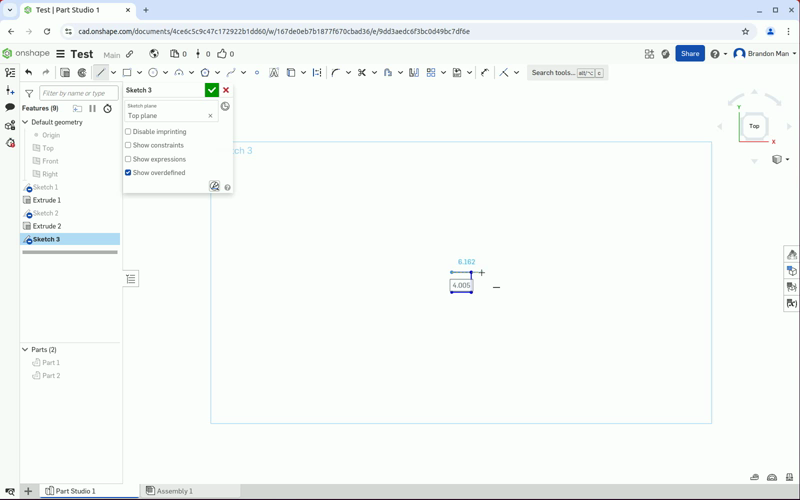
key_down(shift)
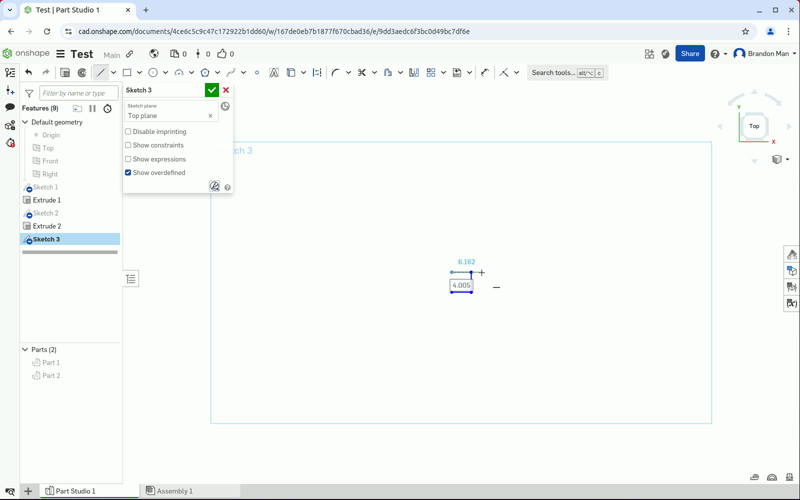
mouse_move(451, 292)
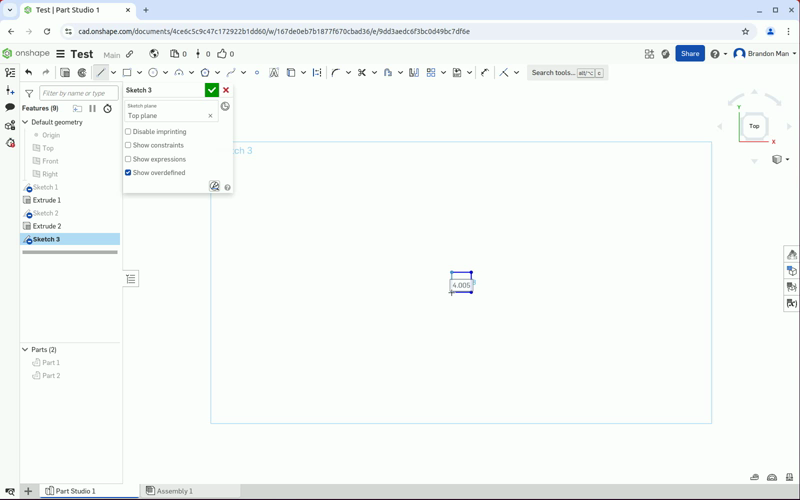
key_up(shift)
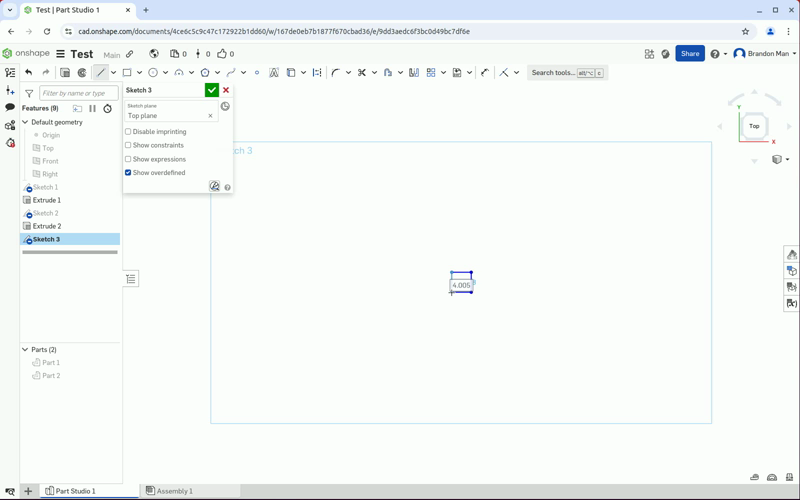
click(451, 292)
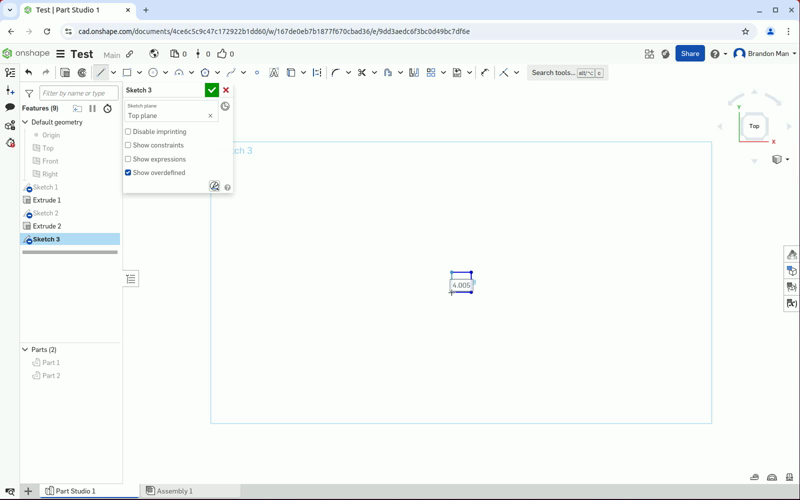
key(esc)
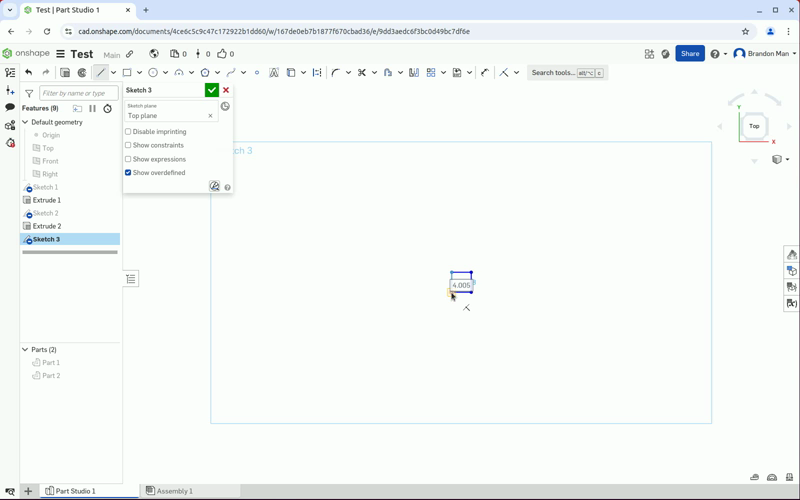
mouse_move(468, 291)
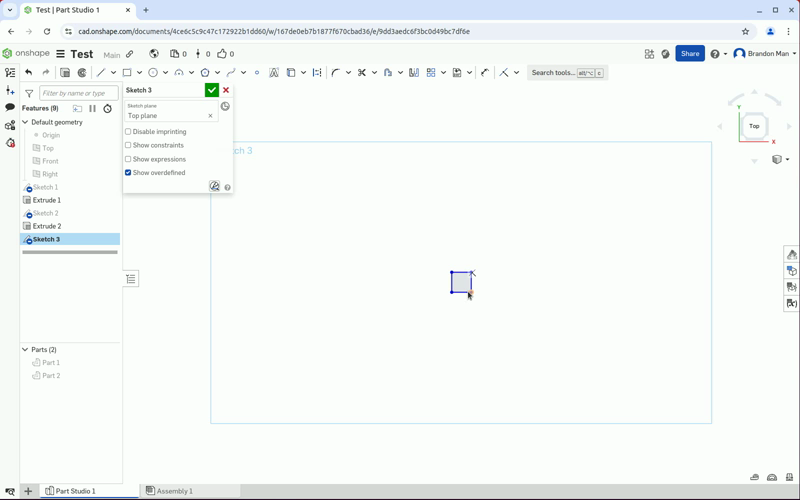
scroll(6)
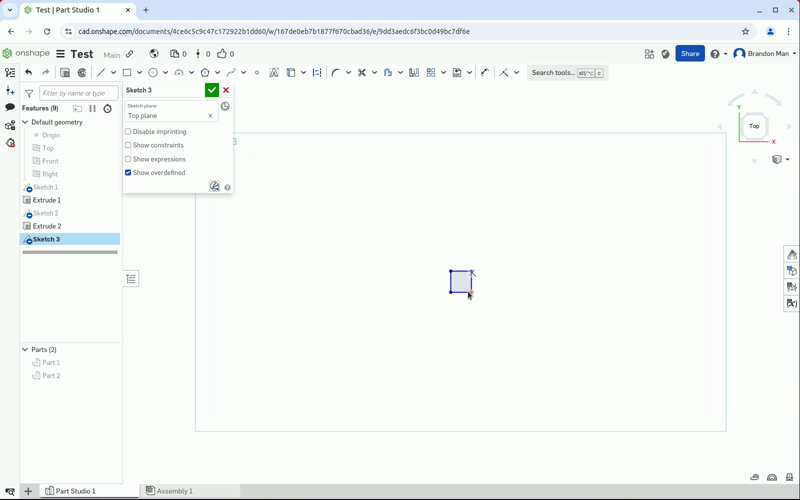
scroll(6)
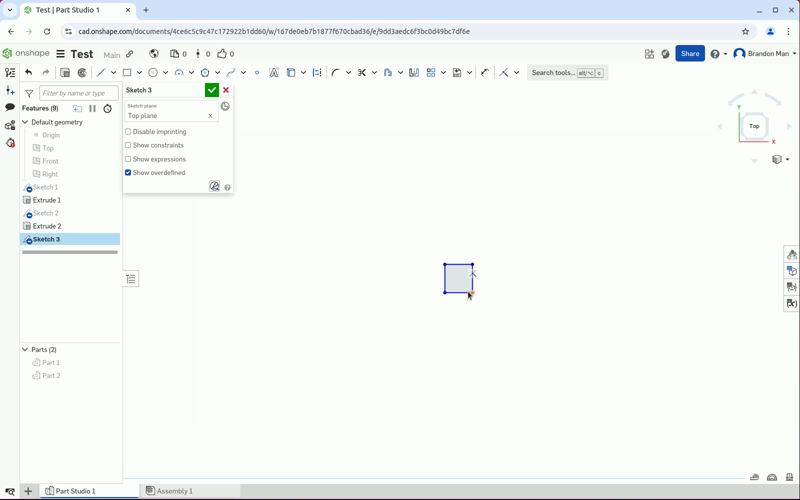
scroll(6)
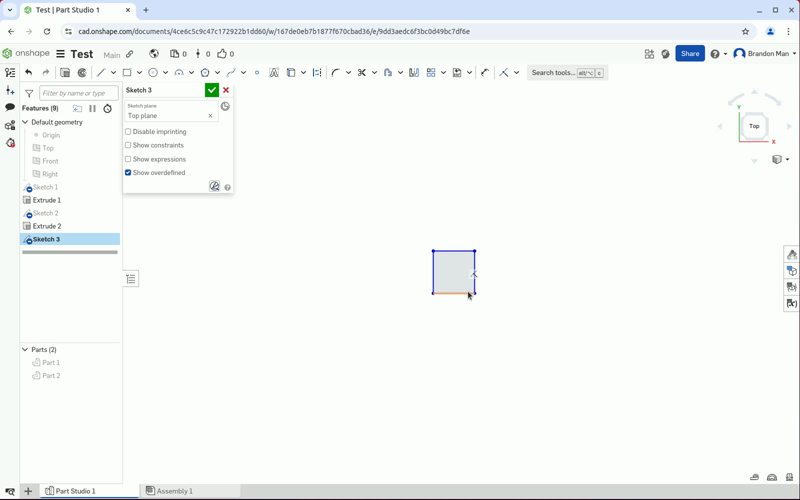
scroll(6)
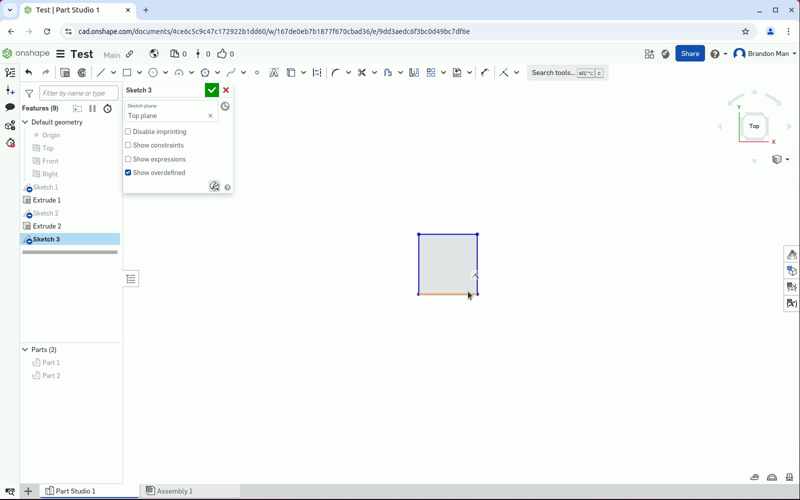
scroll(6)
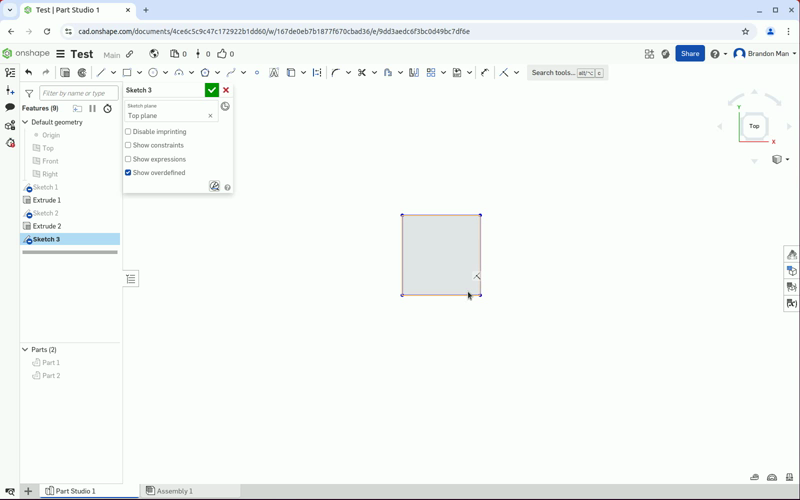
scroll(6)
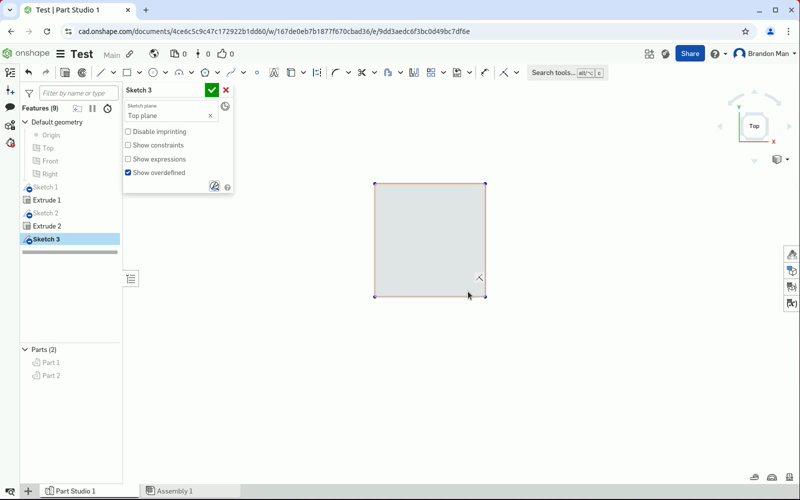
scroll(6)
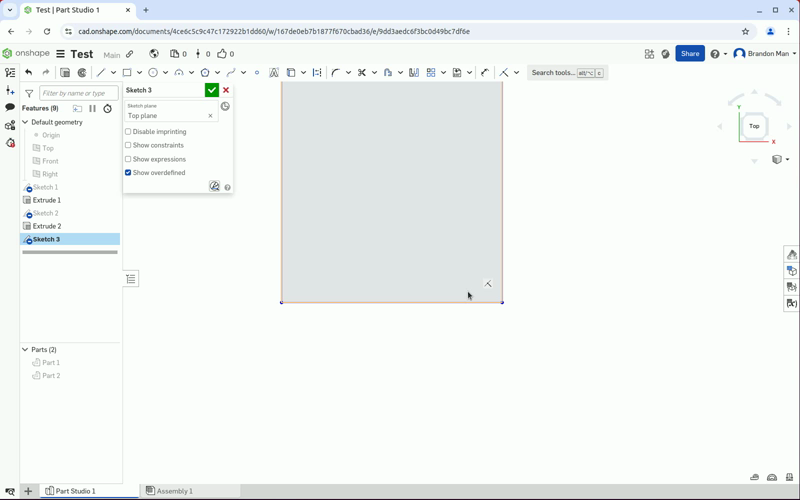
click(468, 291)
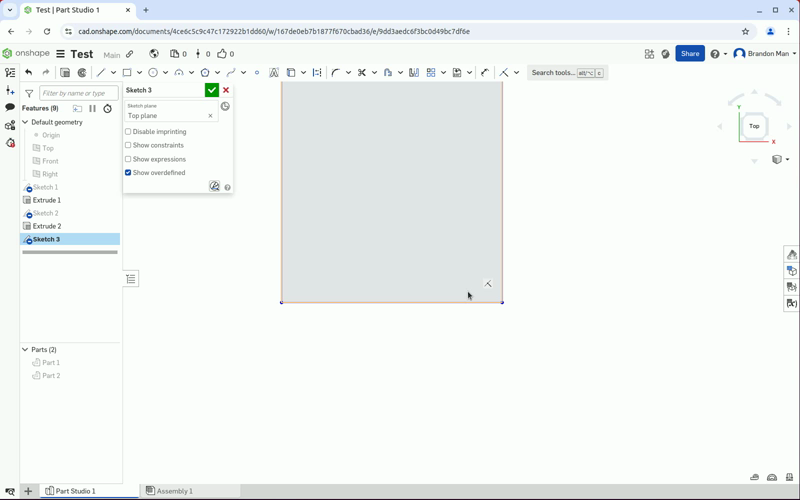
scroll(-6)
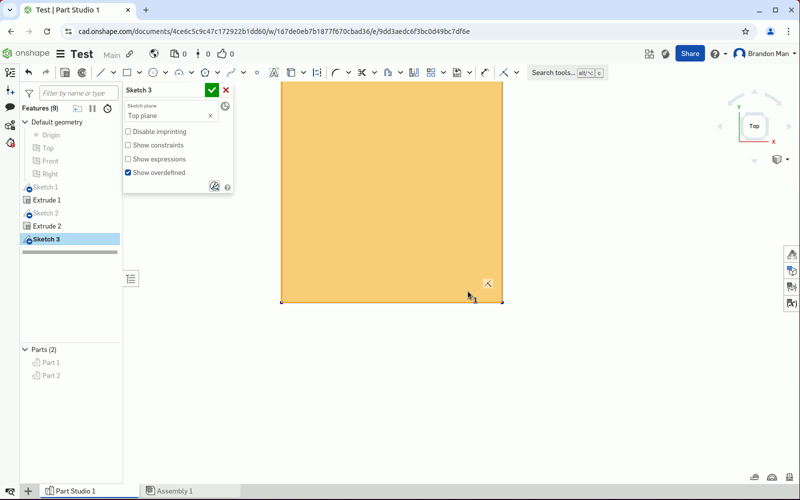
scroll(-6)
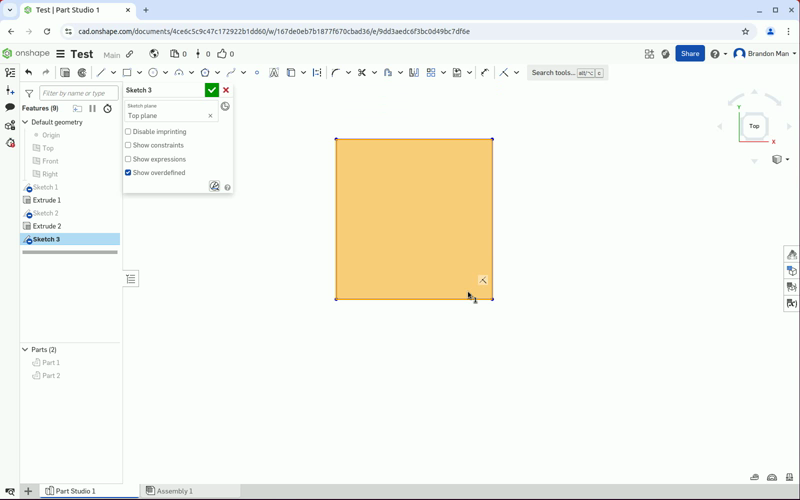
scroll(-6)
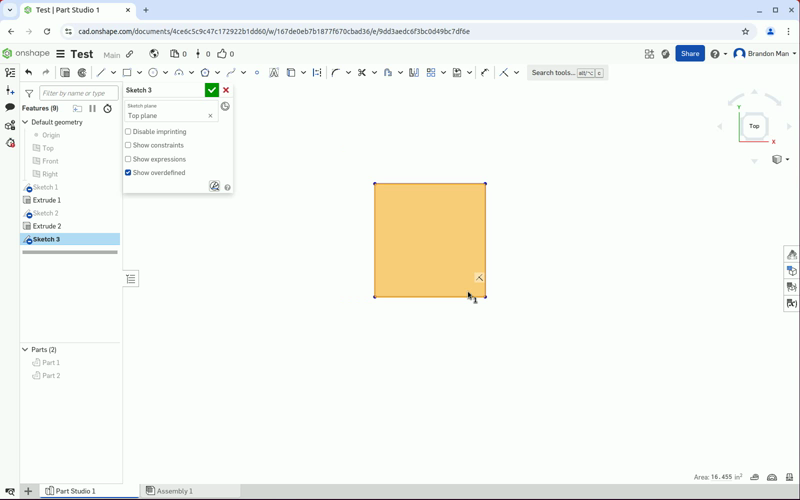
scroll(-6)
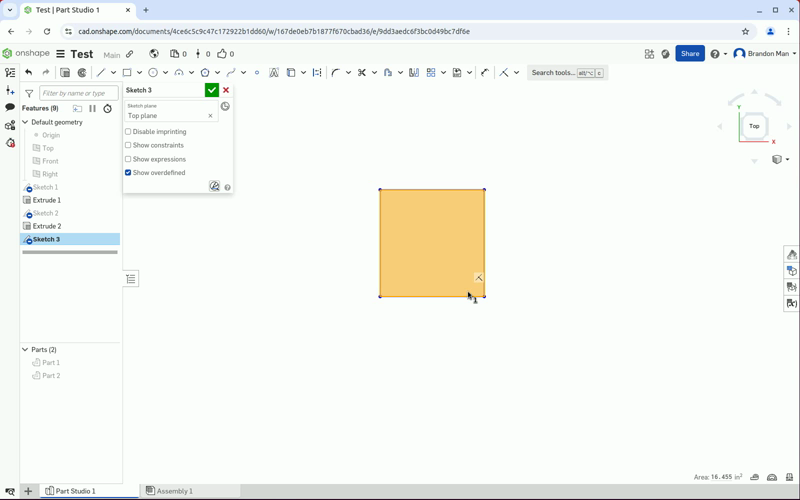
scroll(-6)
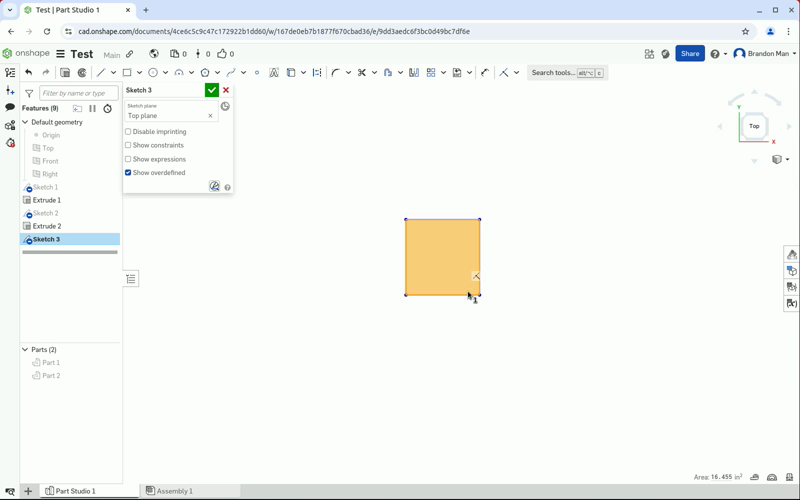
scroll(-6)
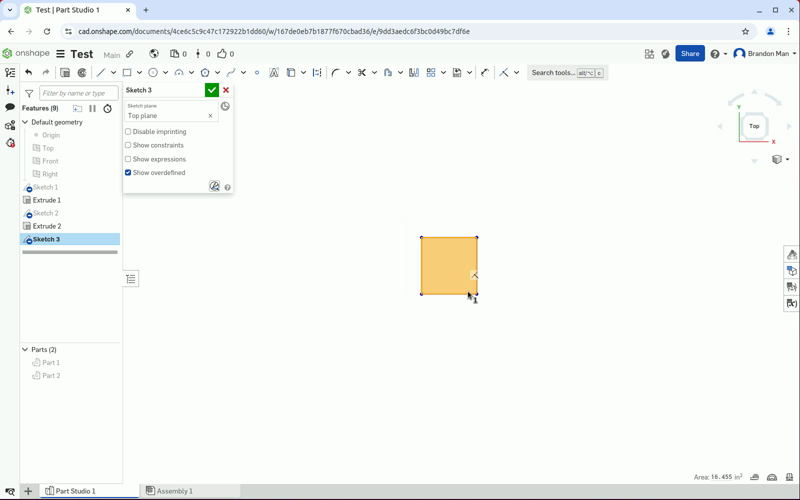
scroll(-6)
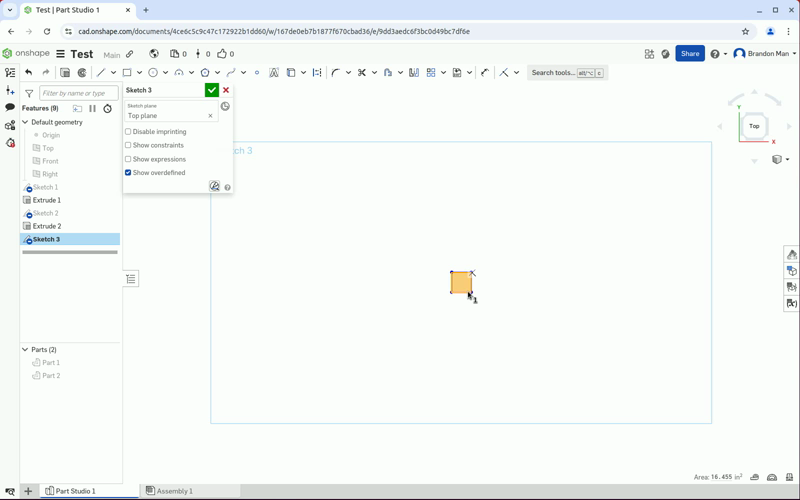
mouse_move(73, 352)
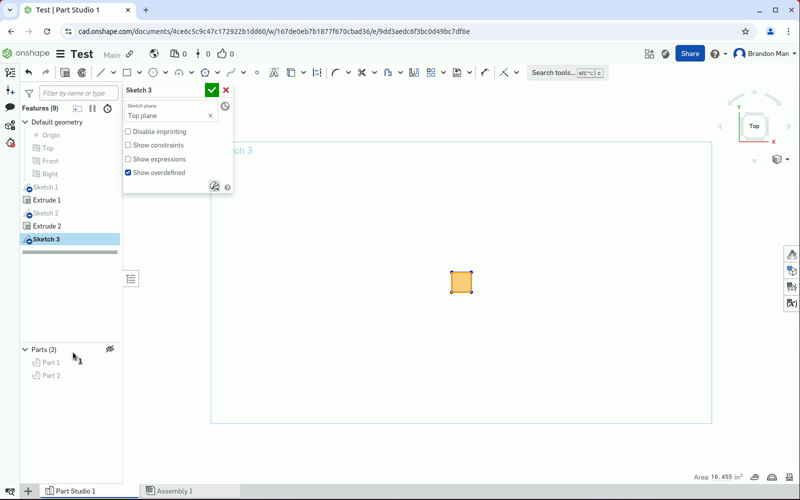
key(shift+y)
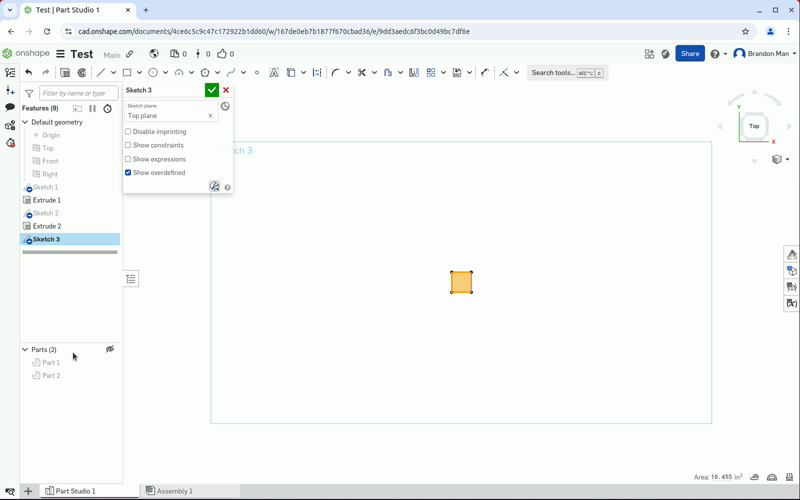
key(shift+e)
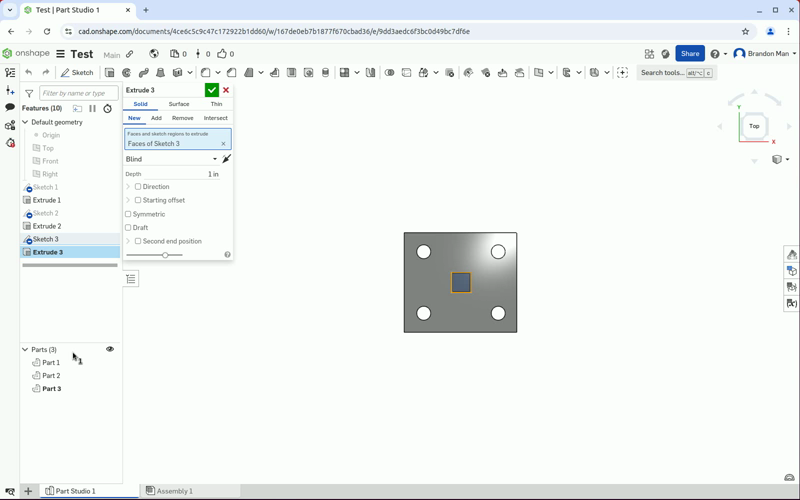
mouse_move(143, 106)
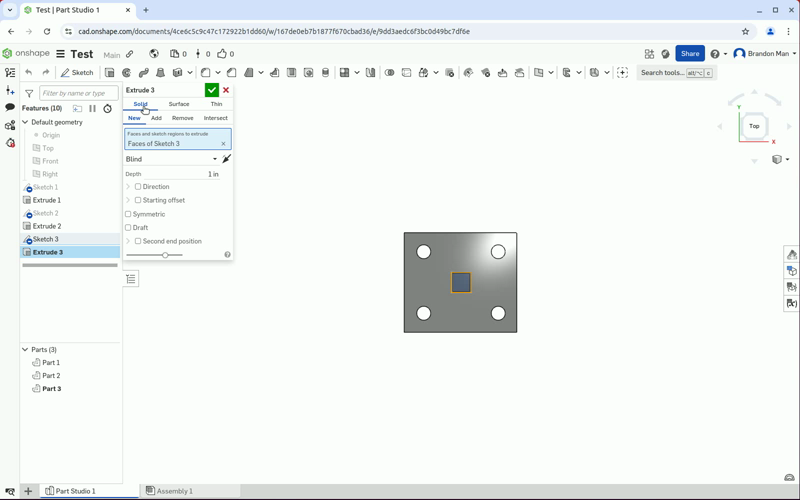
click(143, 106)
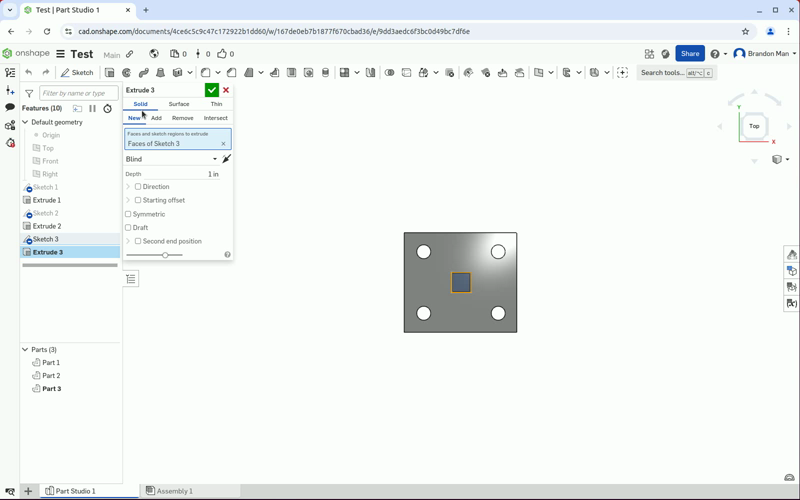
mouse_move(137, 120)
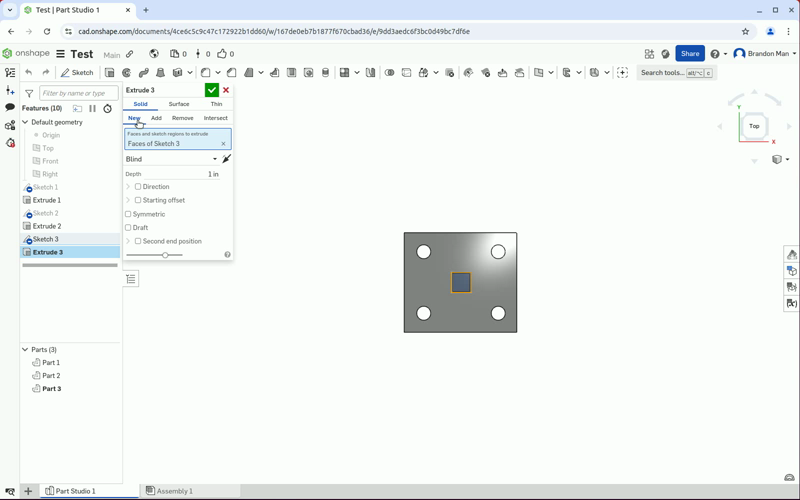
click(137, 120)
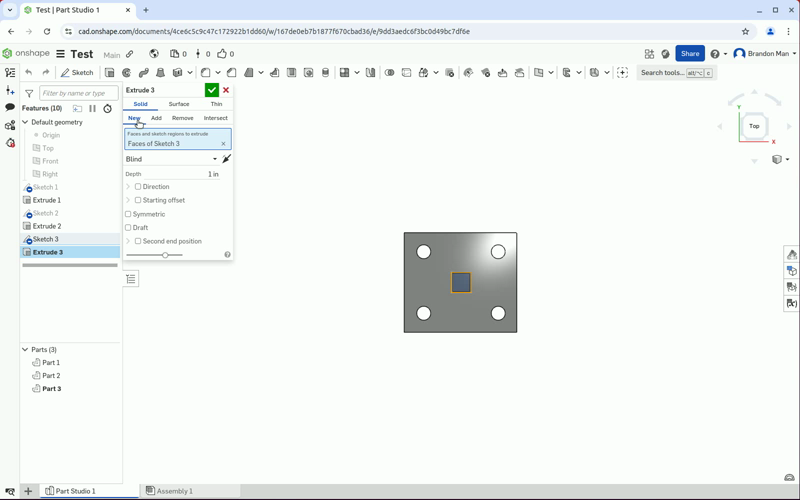
key(tab, 4)
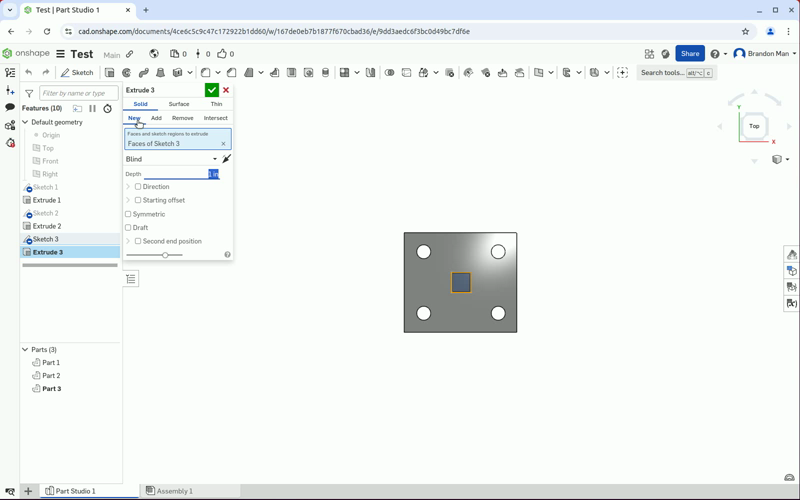
text(1.926)
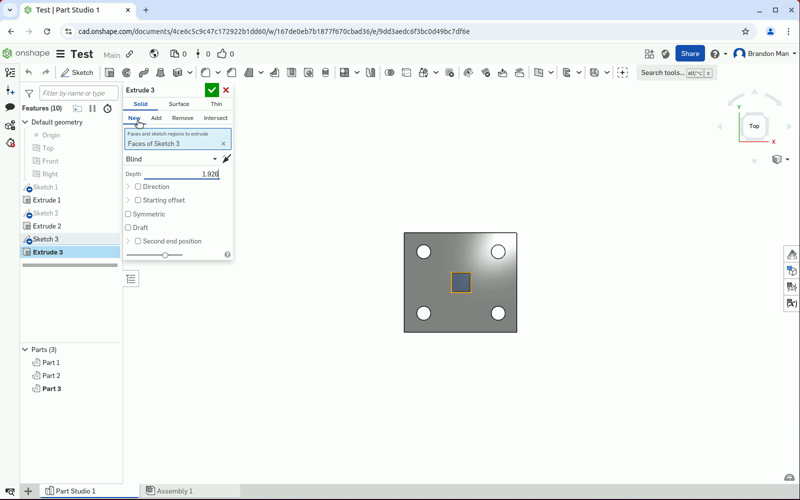
key(enter)
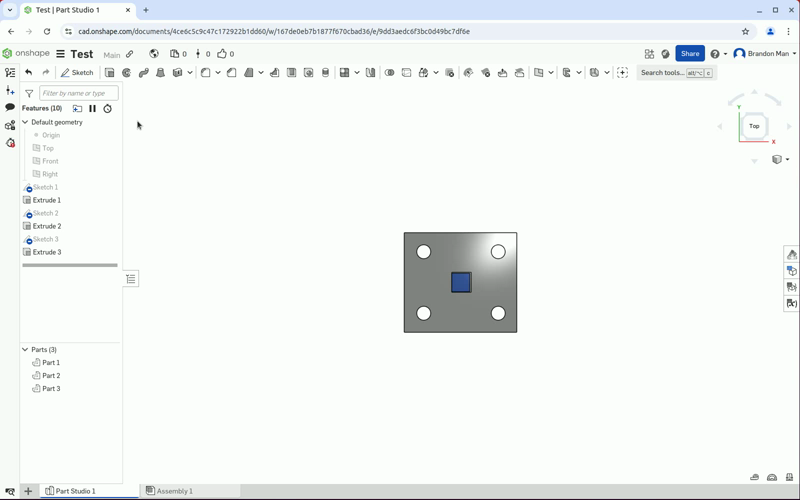
key(shift+h)
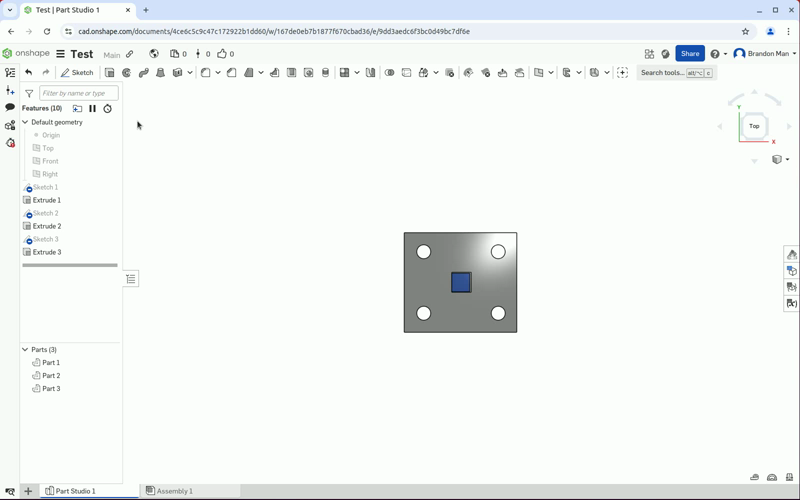
key(shift+h)
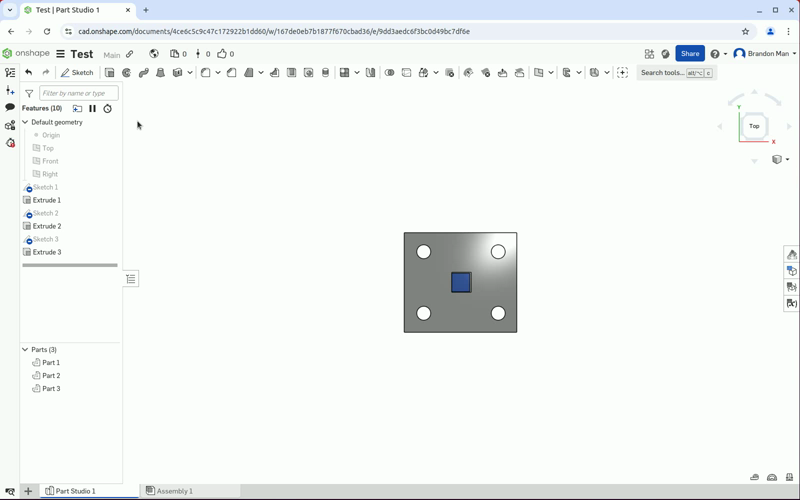
mouse_move(73, 189)
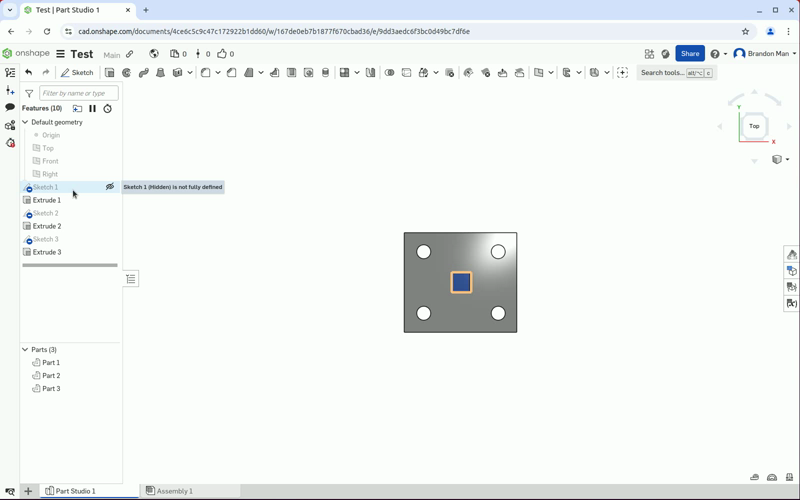
click(73, 189)
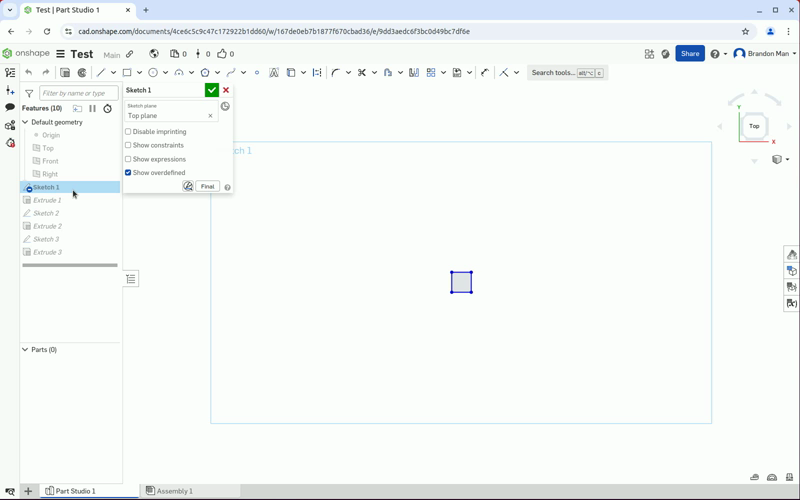
mouse_move(229, 92)
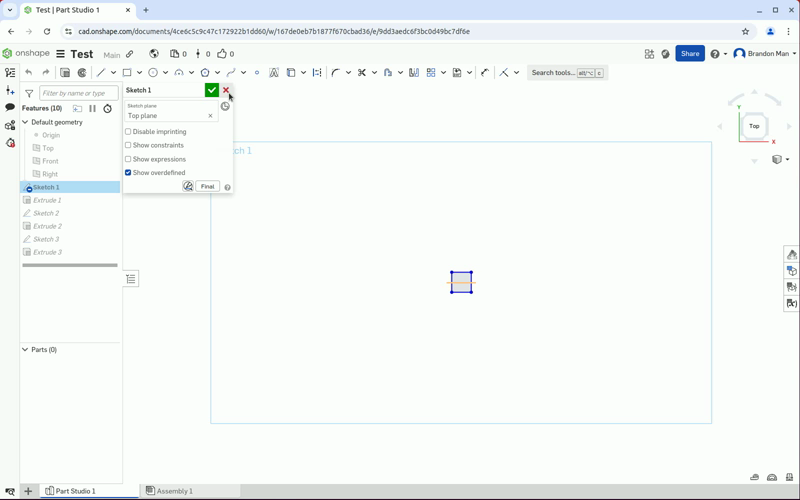
click(229, 92)
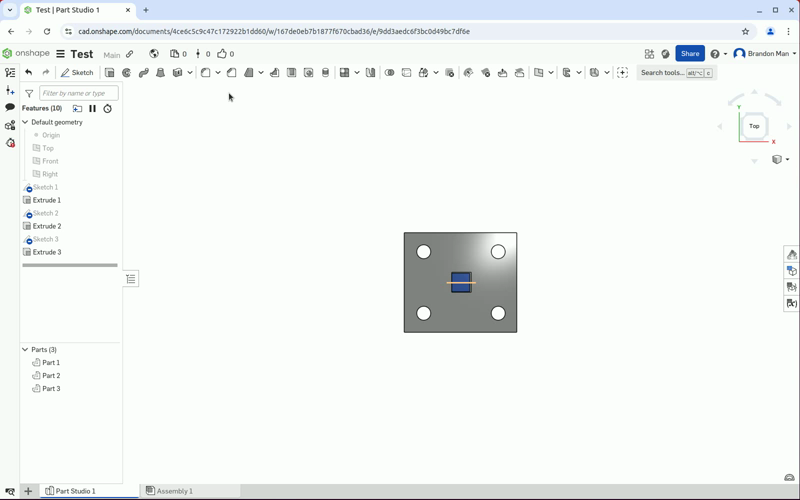
mouse_move(73, 352)
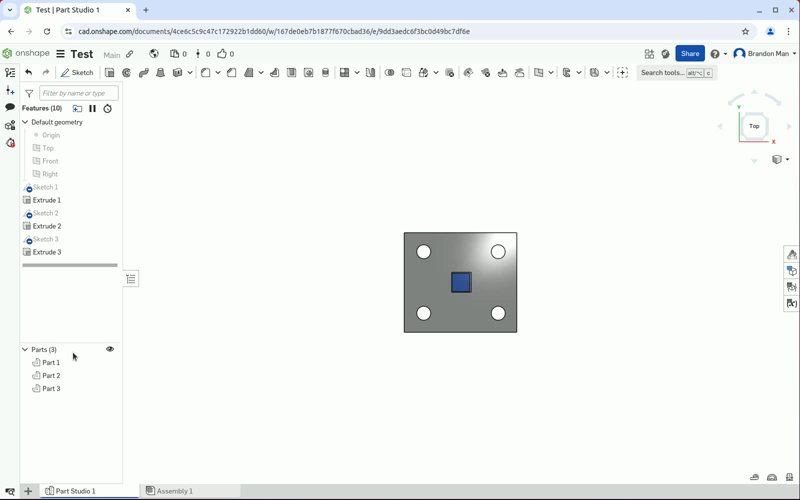
key(y)
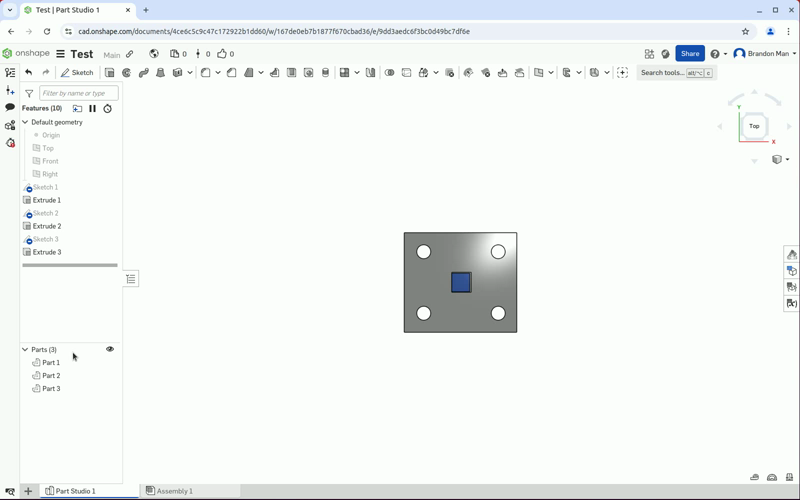
key(shift+p)
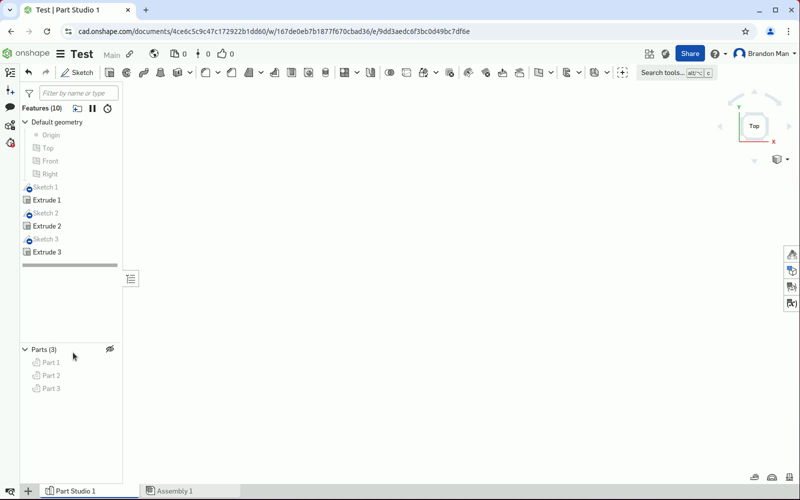
key(space)
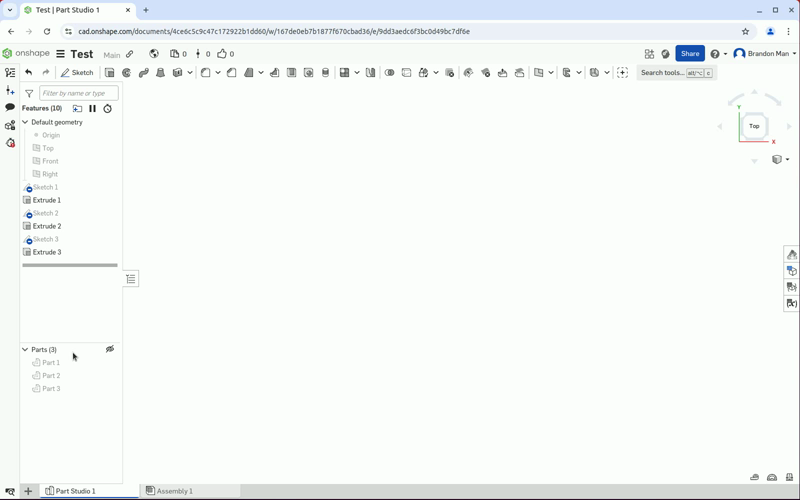
key_down(shift)
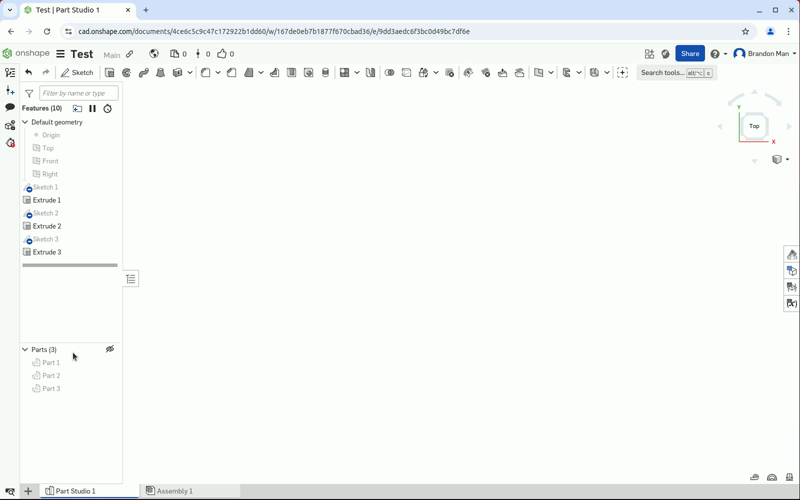
key(up)
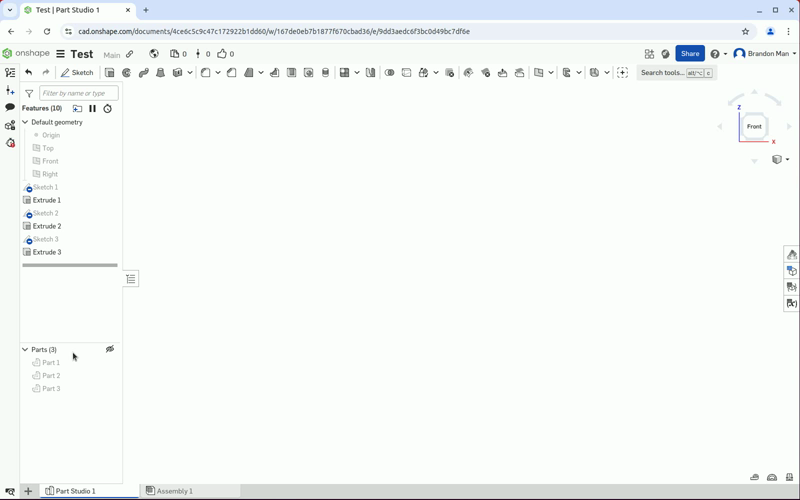
key_up(shift)
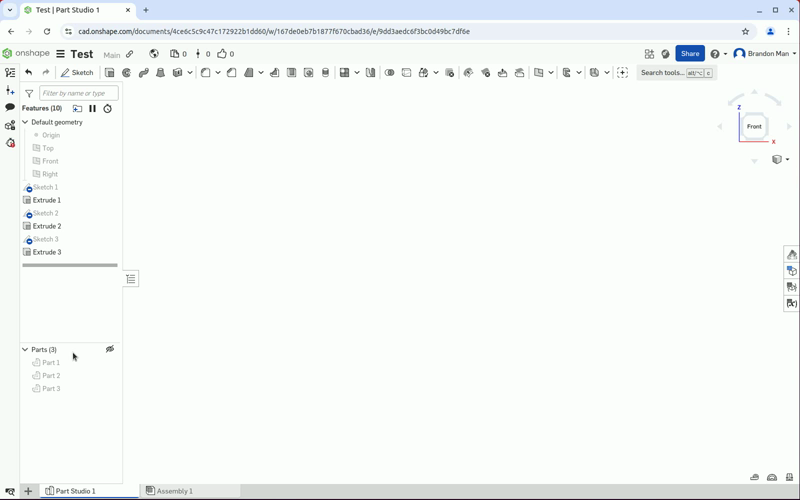
mouse_move(73, 352)
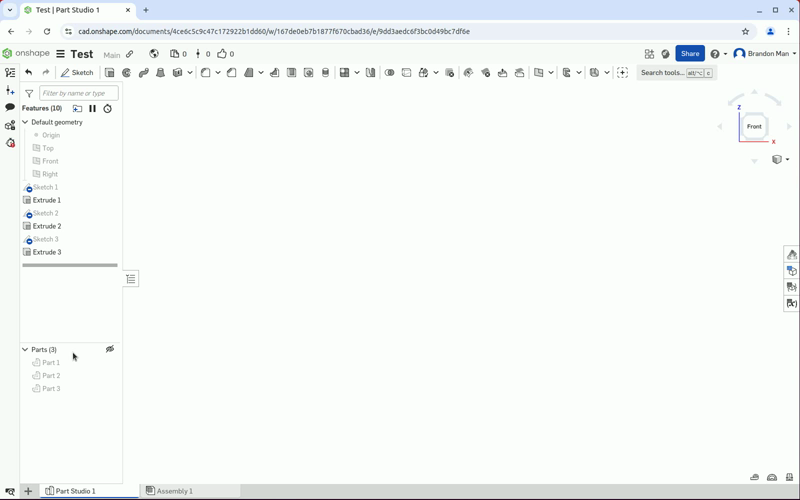
key(shift+y)
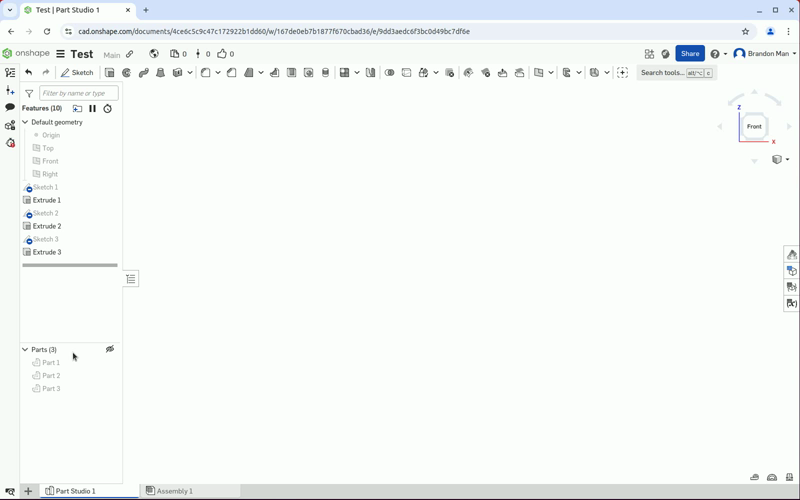
key(shift+s)
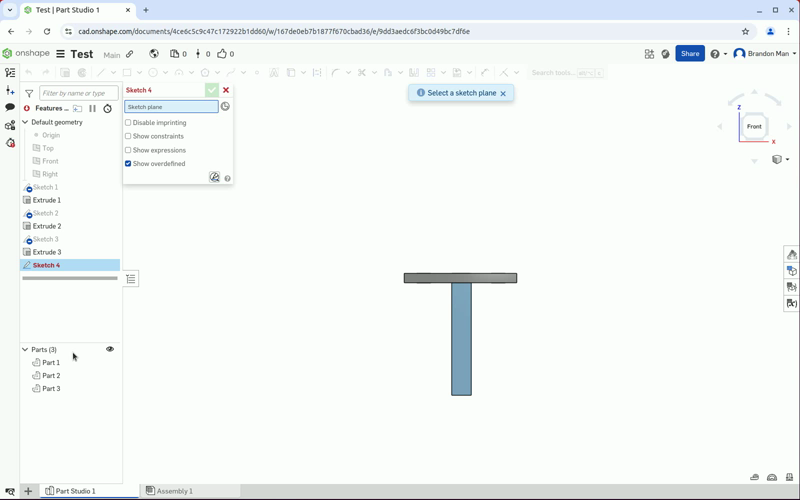
mouse_move(73, 163)
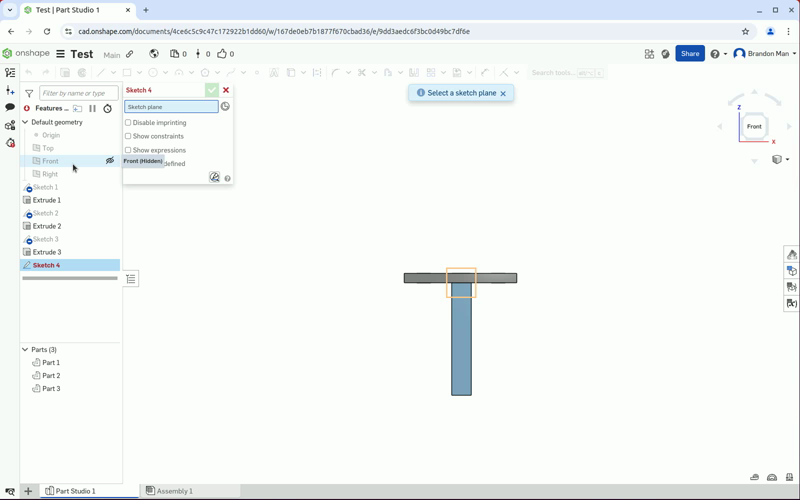
click(73, 163)
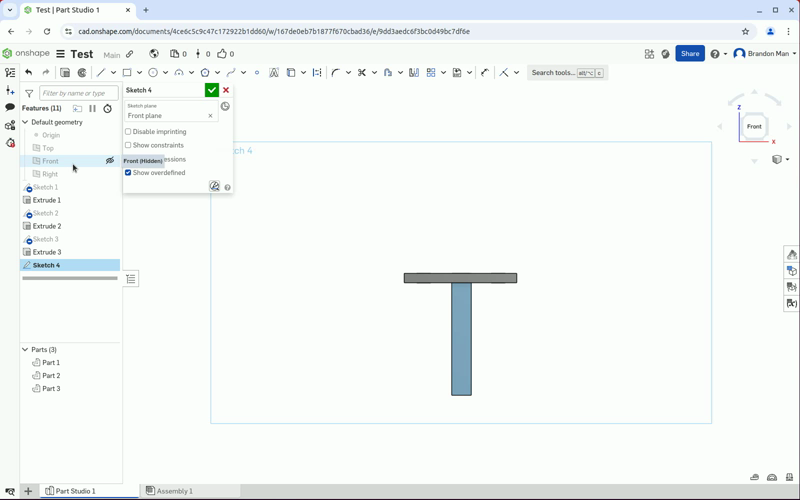
mouse_move(73, 352)
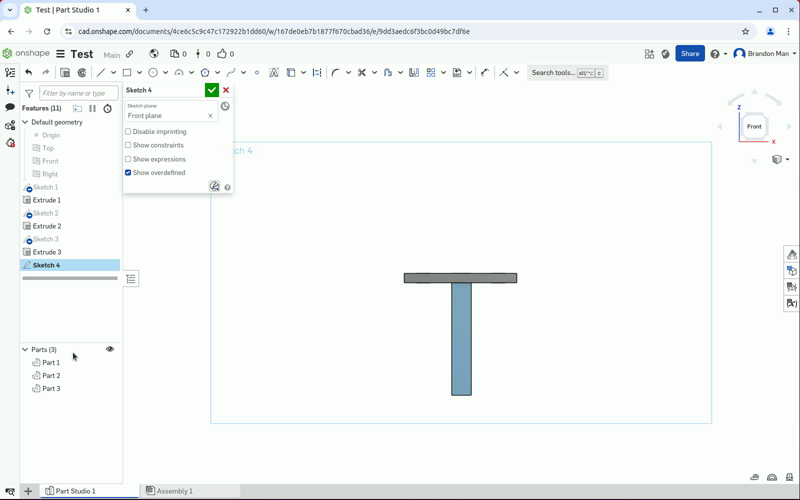
key(y)
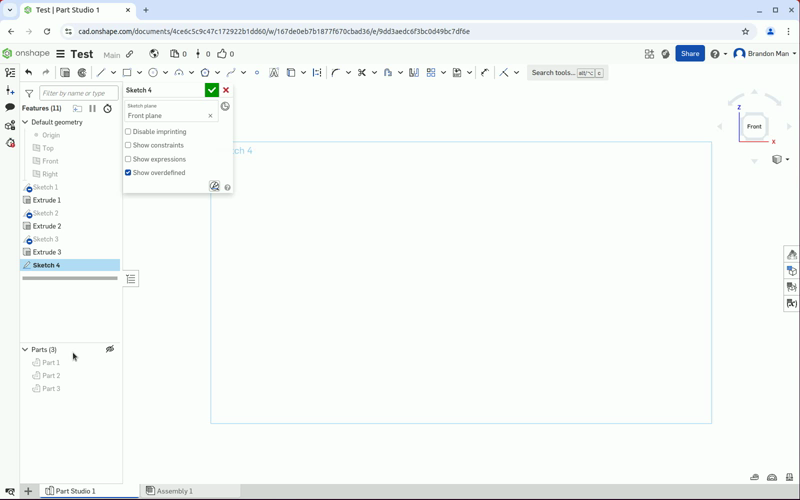
key(l)
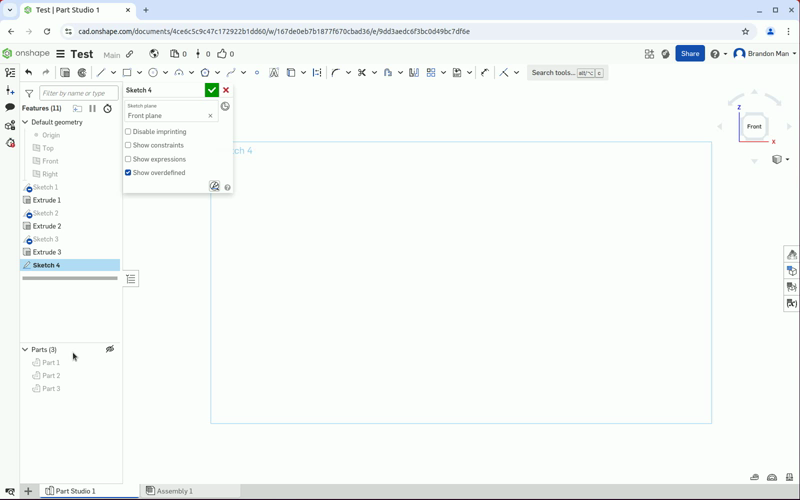
key_down(shift)
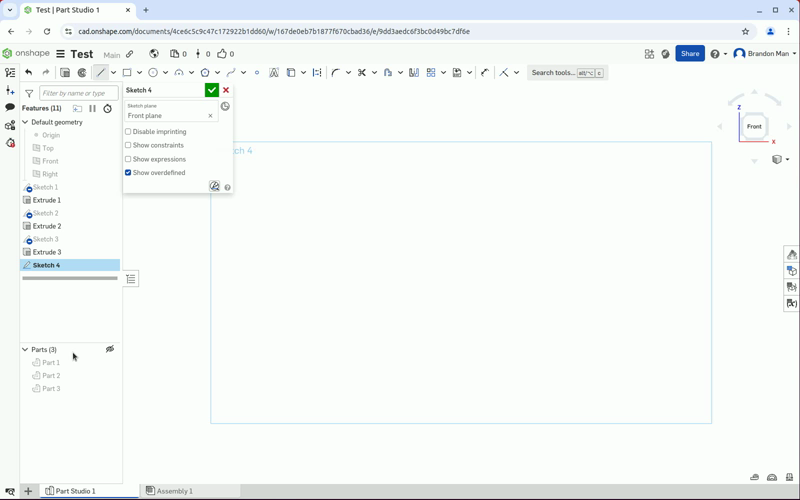
mouse_move(456, 381)
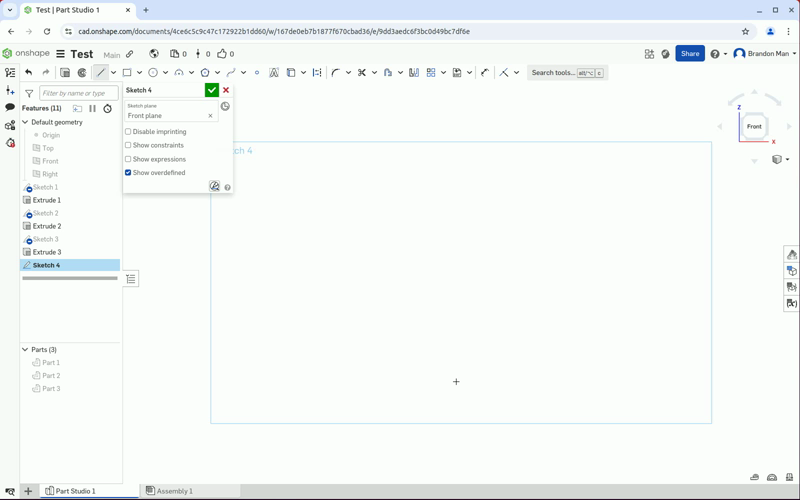
click(456, 381)
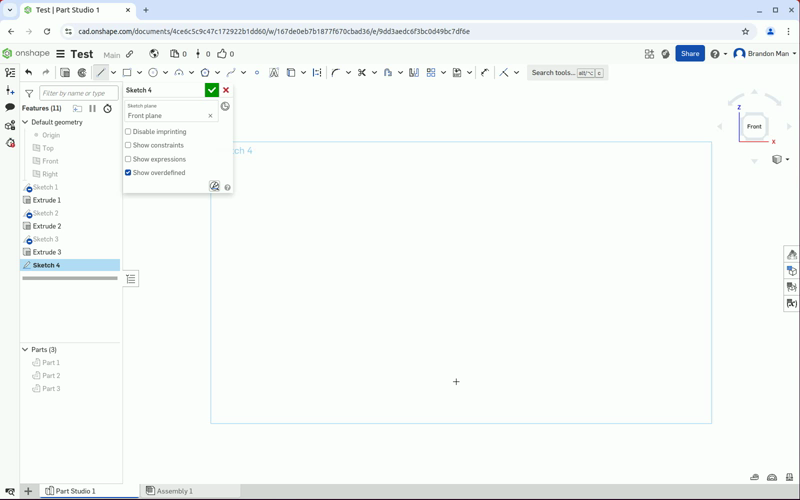
key_up(shift)
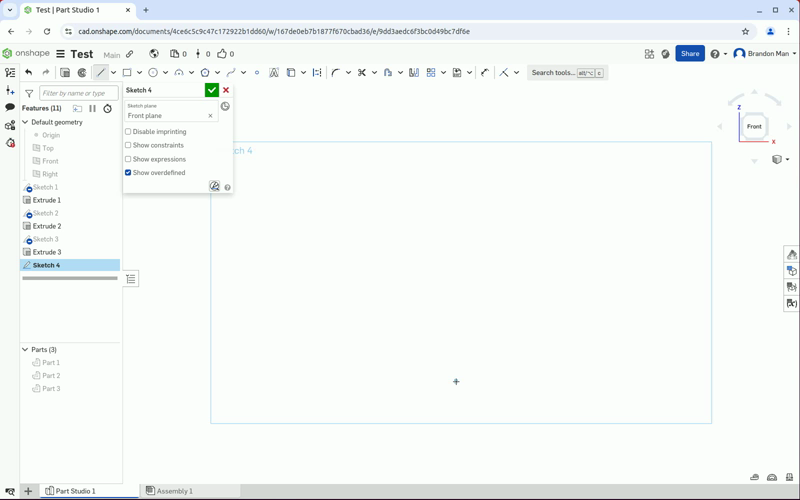
key_down(shift)
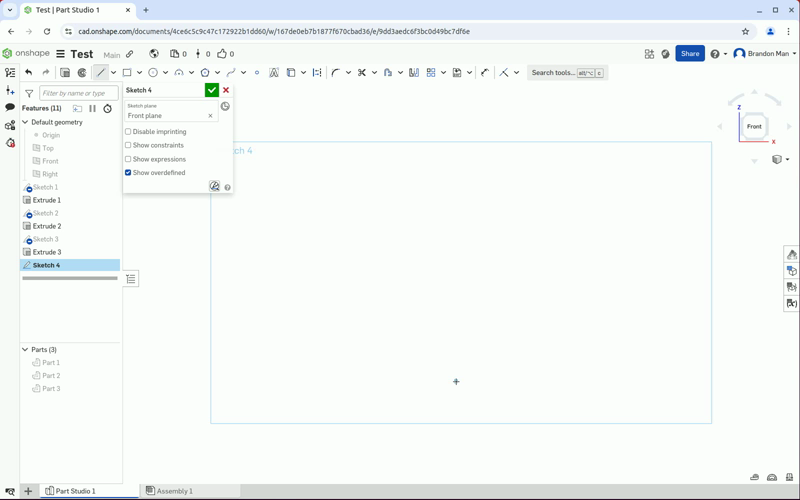
mouse_move(486, 381)
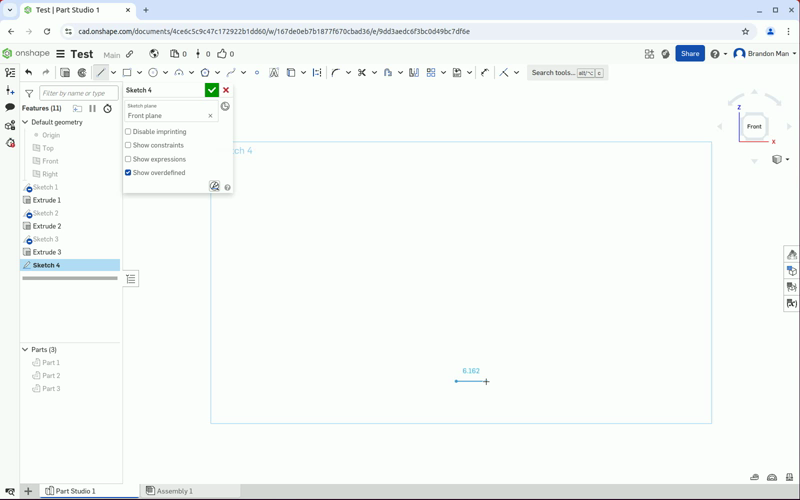
mouse_move(465, 381)
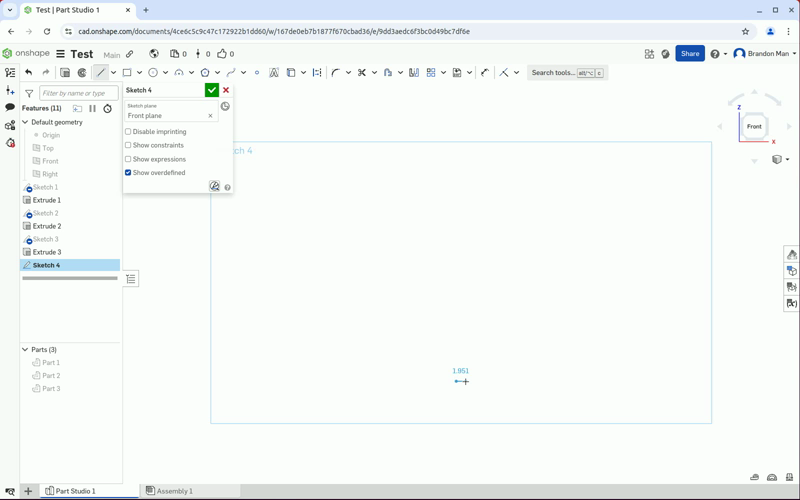
click(465, 381)
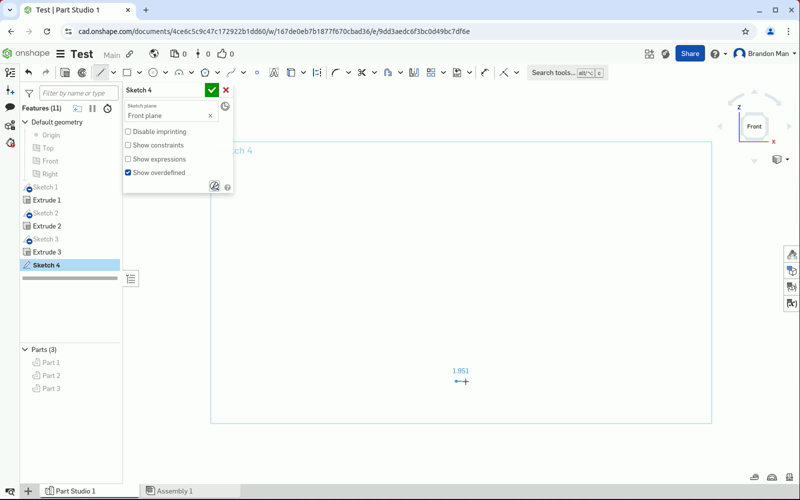
key_up(shift)
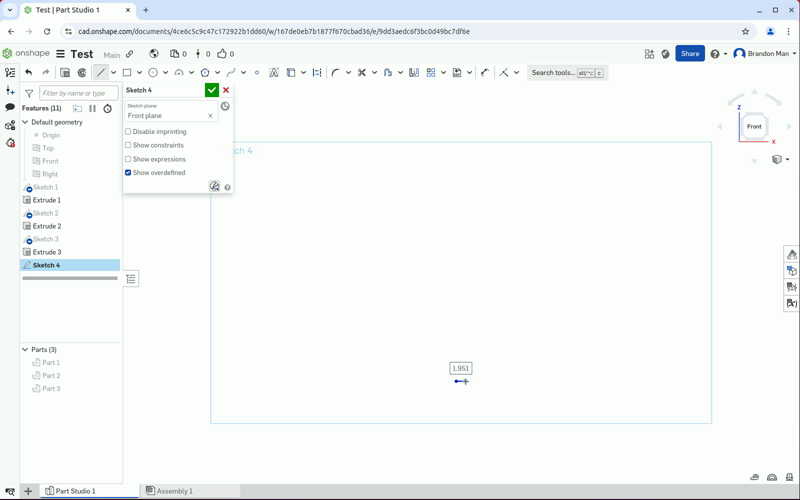
key_down(shift)
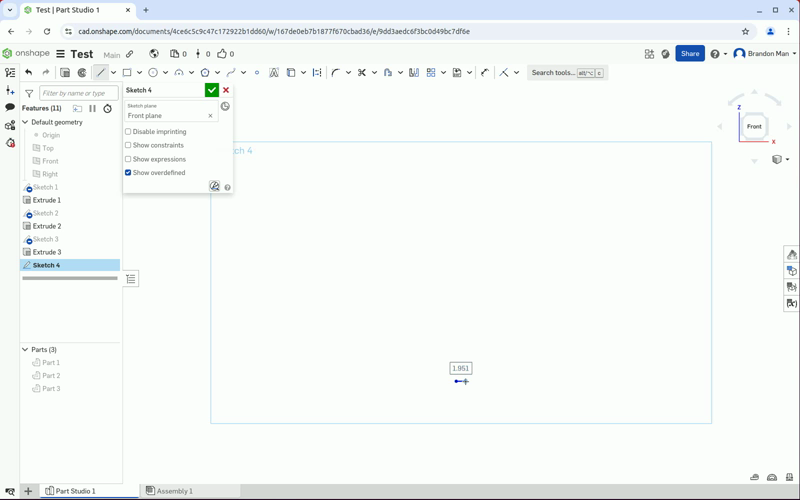
mouse_move(495, 381)
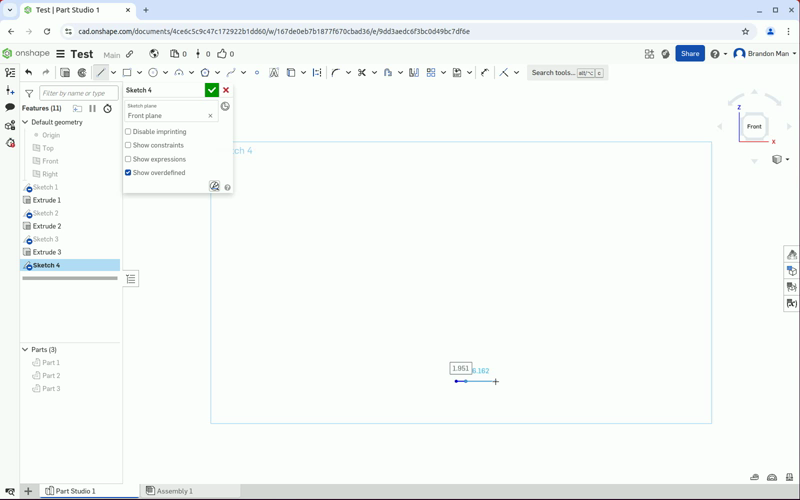
mouse_move(465, 357)
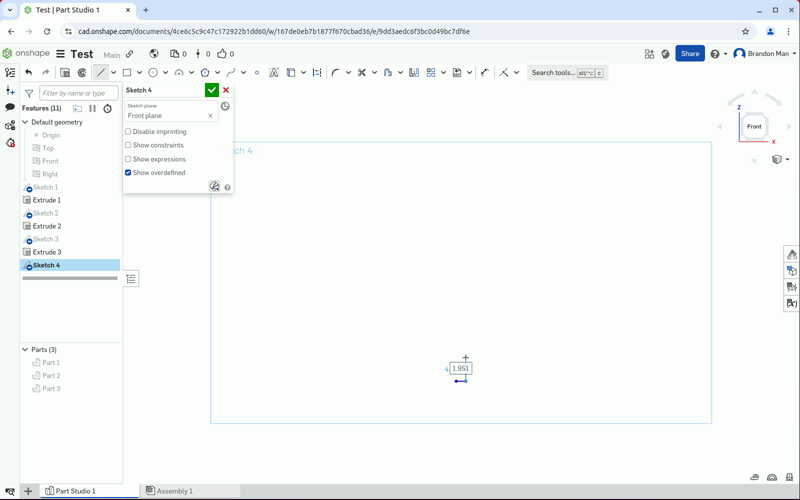
click(465, 357)
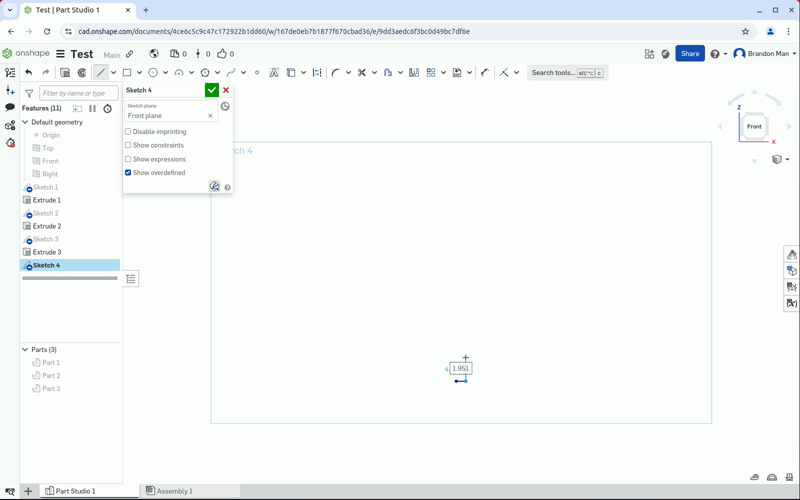
key_up(shift)
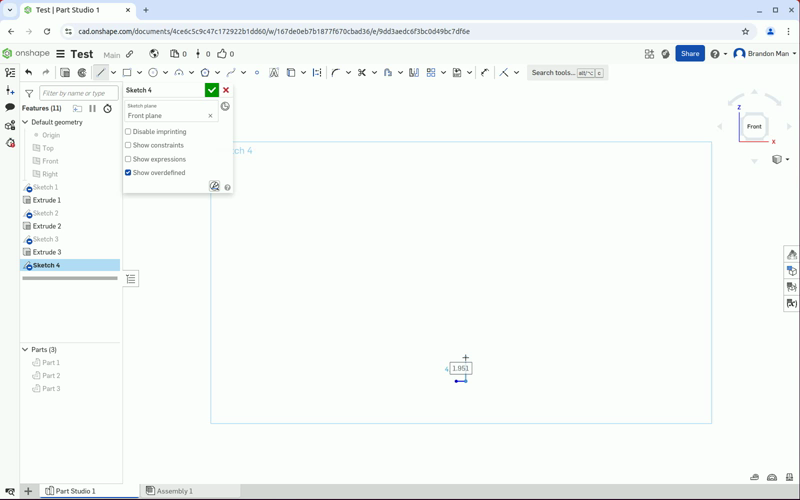
key_down(shift)
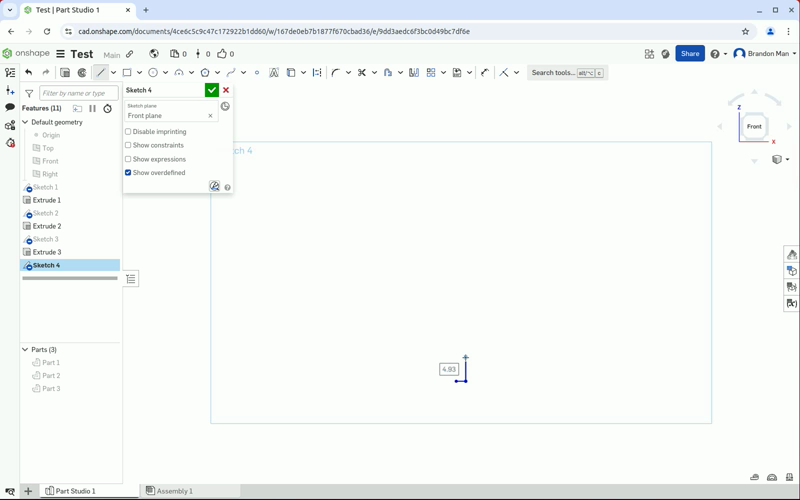
mouse_move(495, 357)
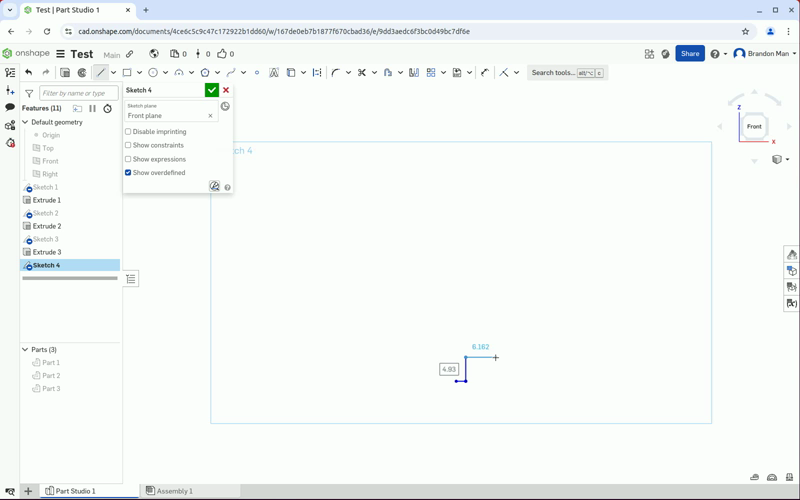
mouse_move(456, 357)
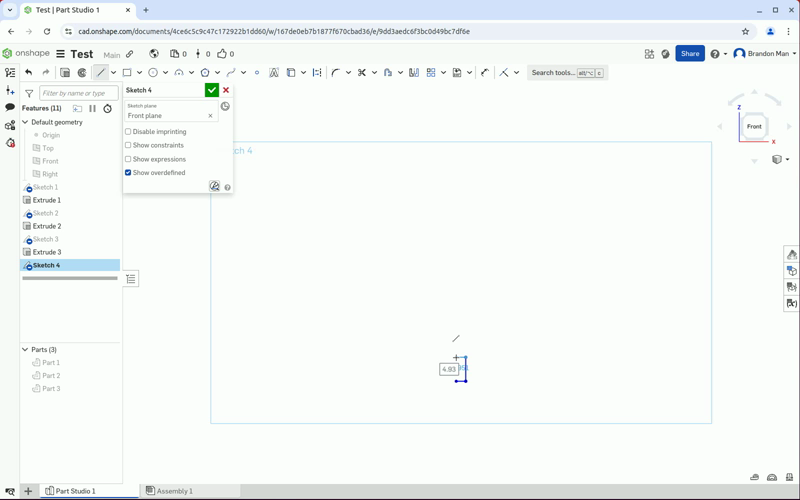
click(456, 357)
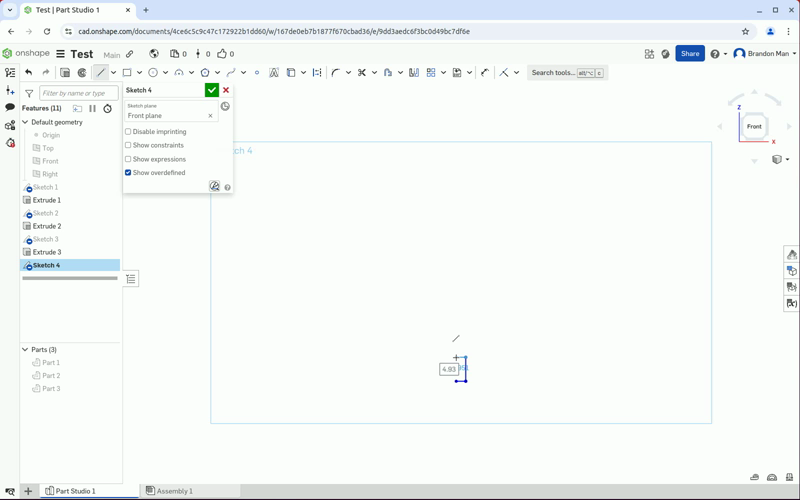
key_up(shift)
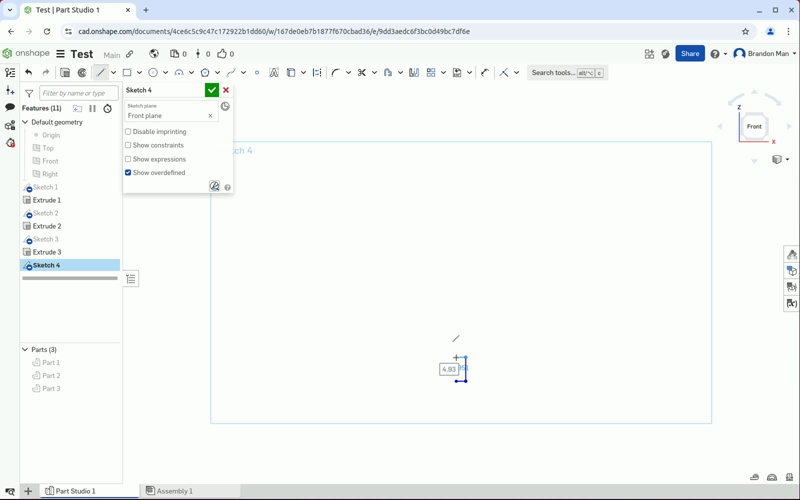
mouse_move(486, 357)
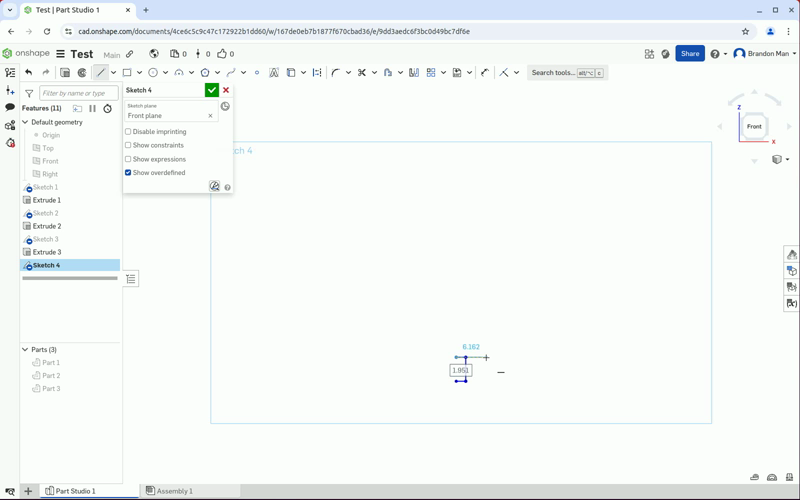
key_down(shift)
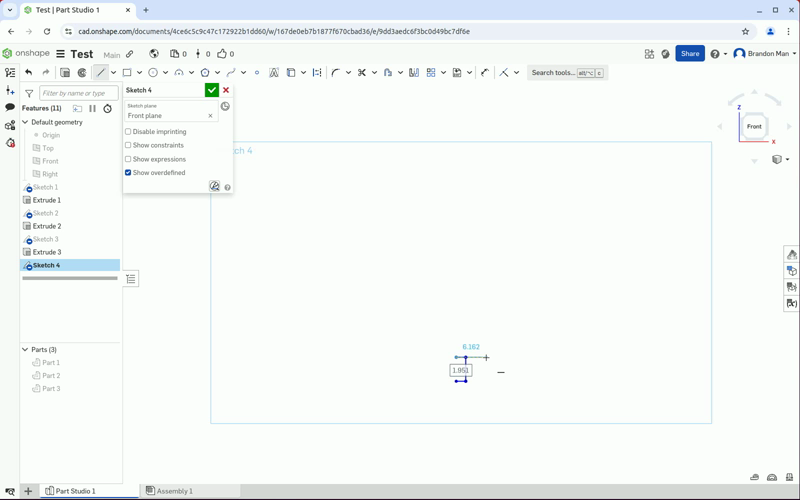
mouse_move(456, 381)
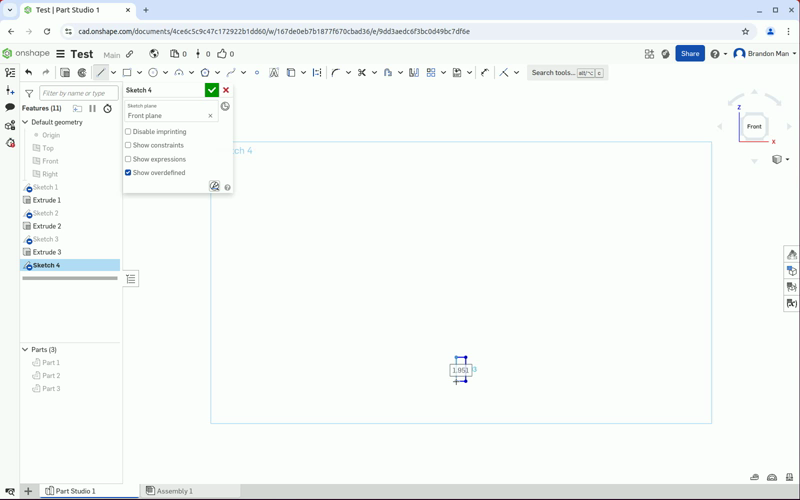
key_up(shift)
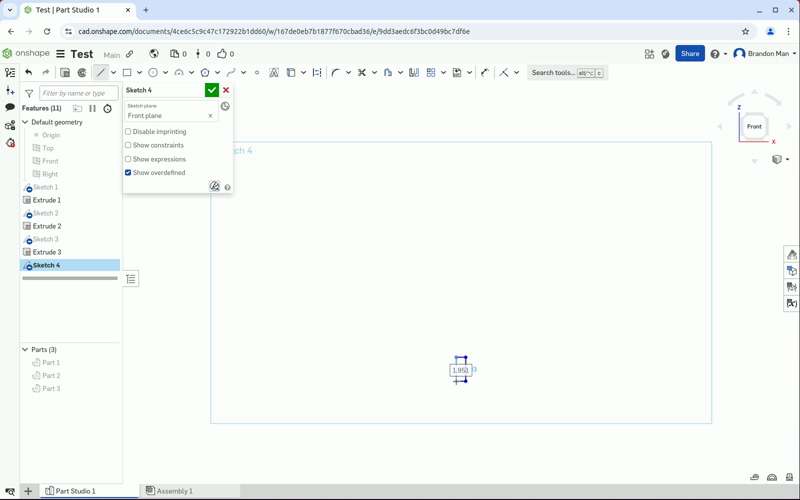
click(456, 381)
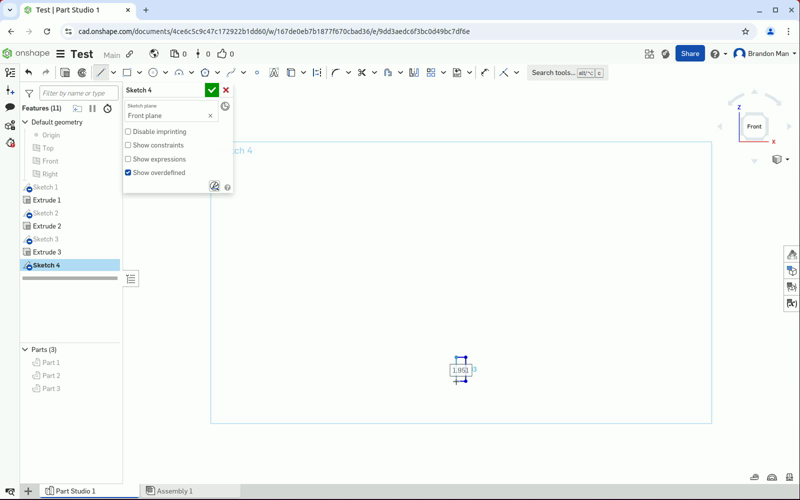
key(esc)
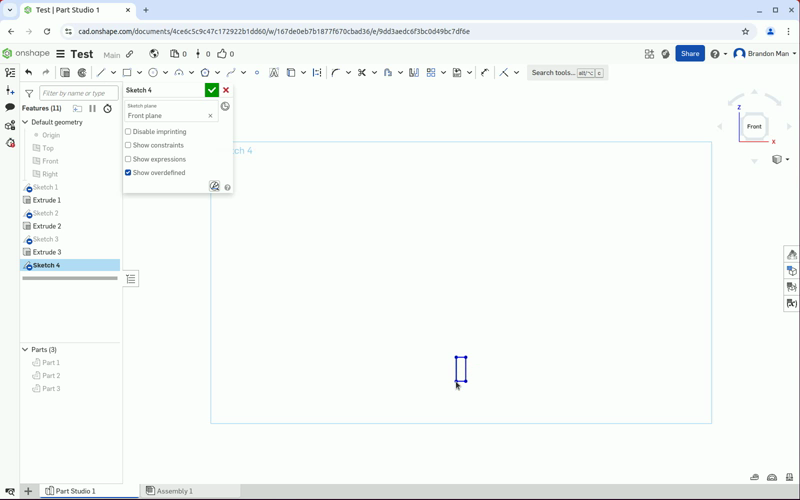
mouse_move(462, 380)
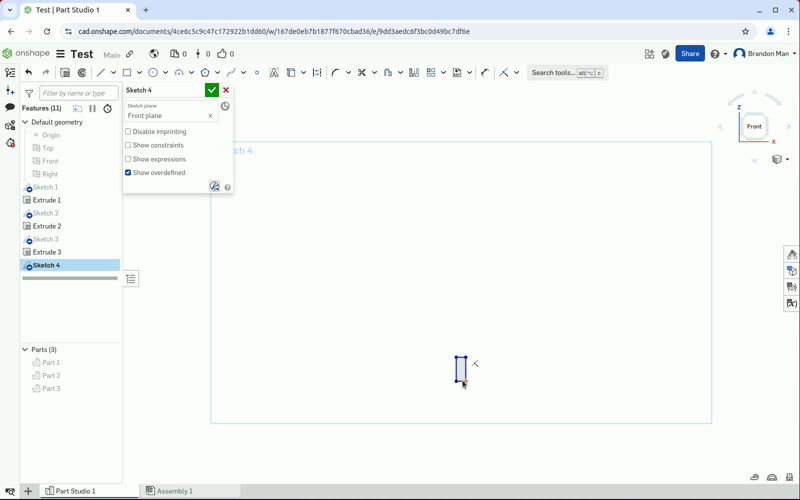
scroll(6)
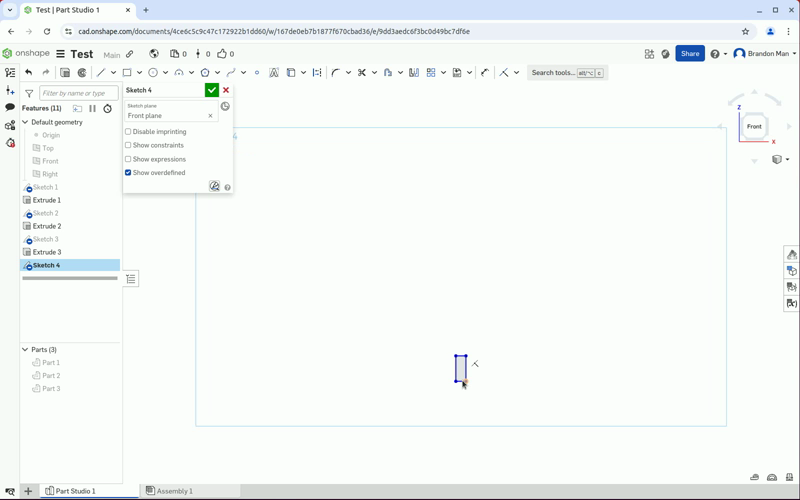
scroll(6)
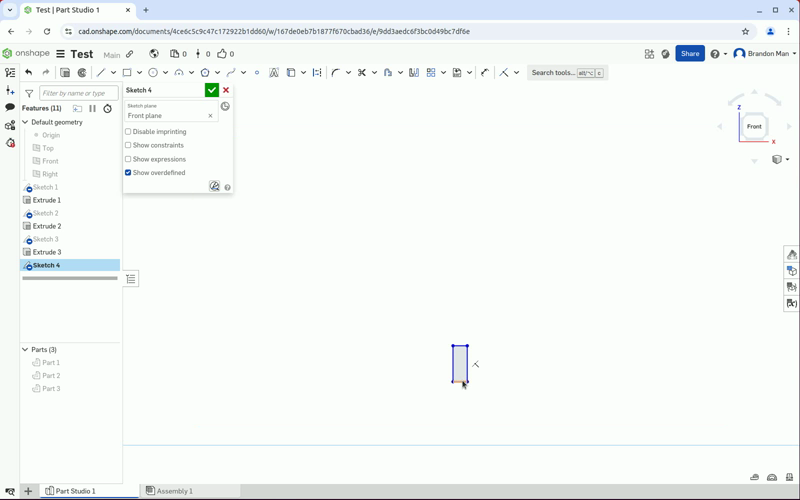
scroll(6)
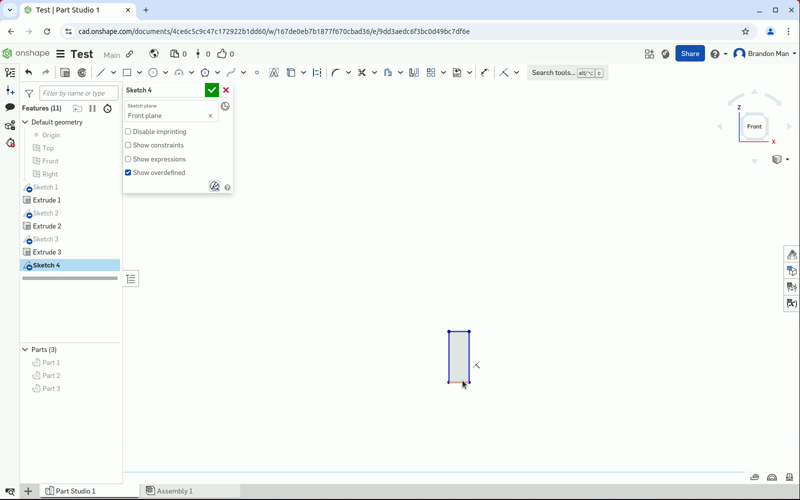
scroll(6)
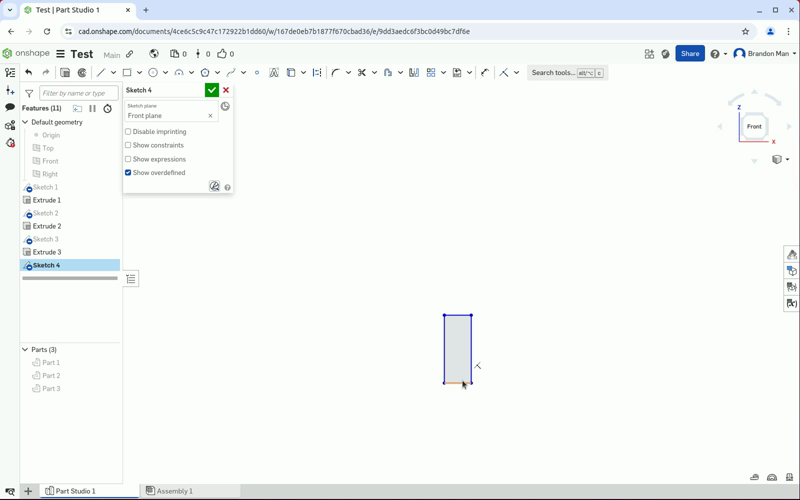
scroll(6)
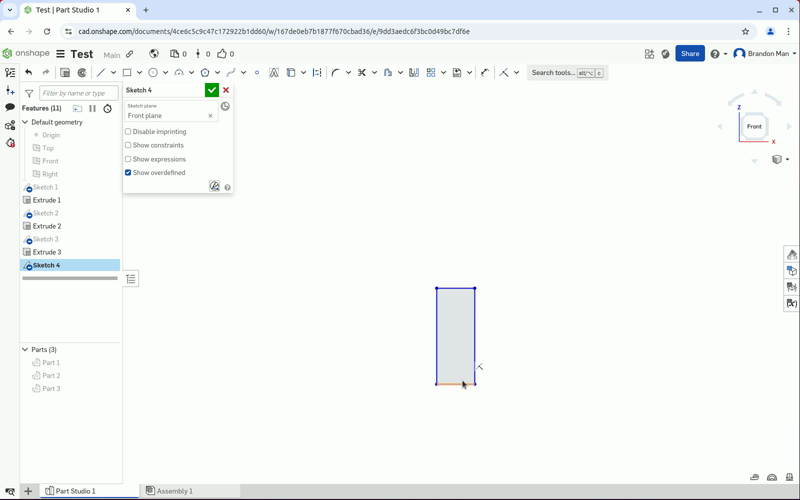
scroll(6)
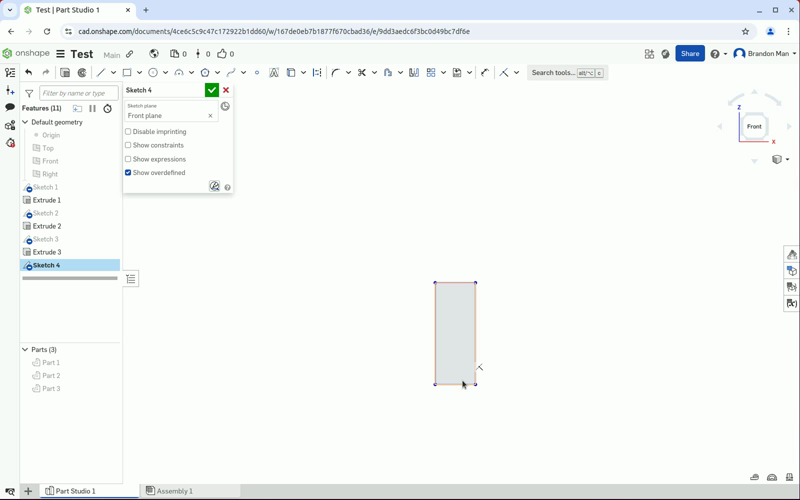
scroll(6)
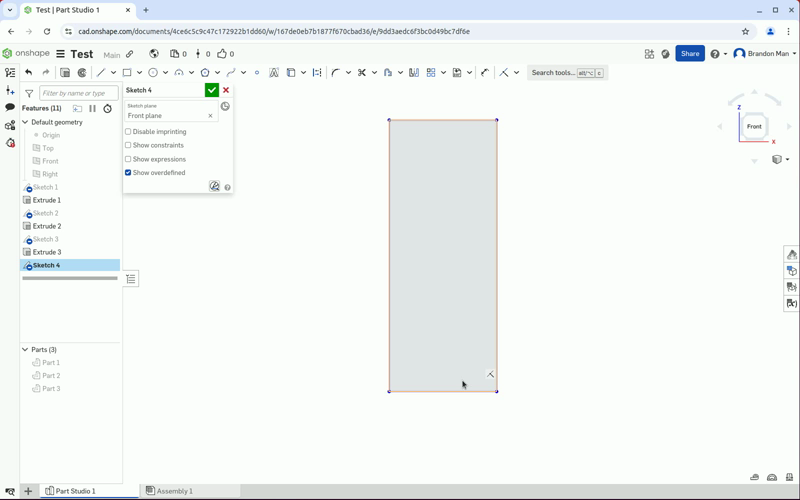
click(462, 380)
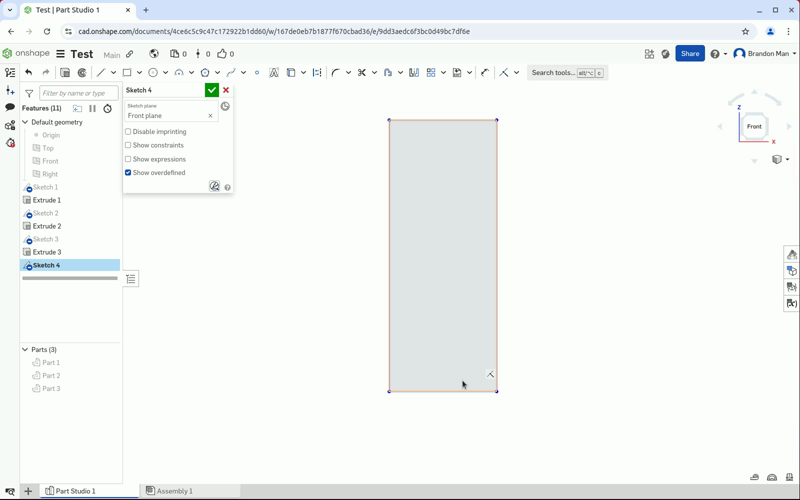
scroll(-6)
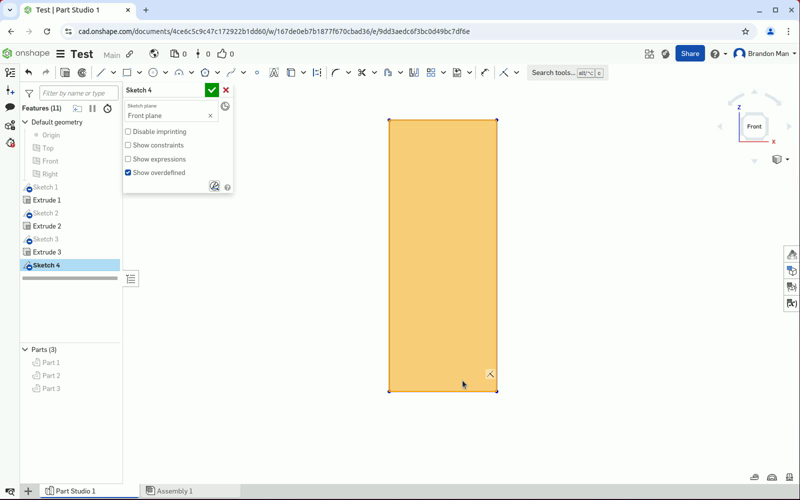
scroll(-6)
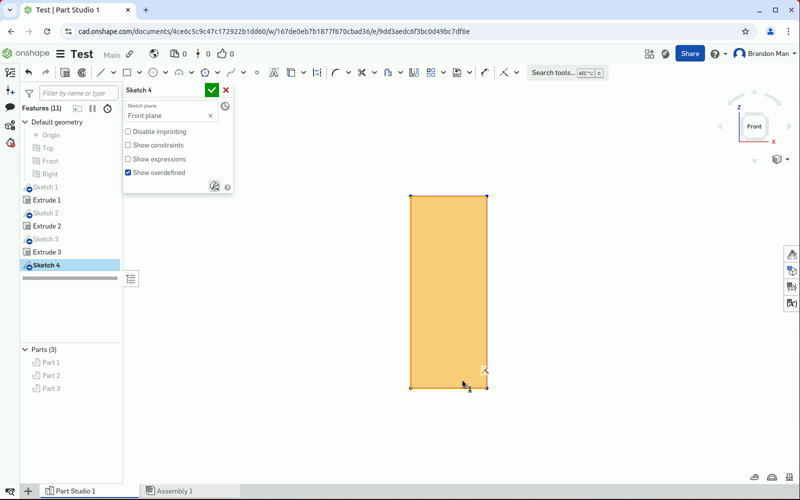
scroll(-6)
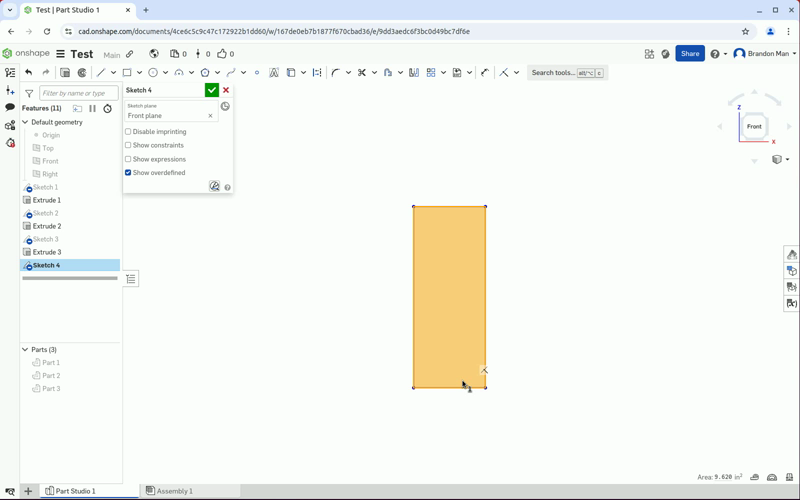
scroll(-6)
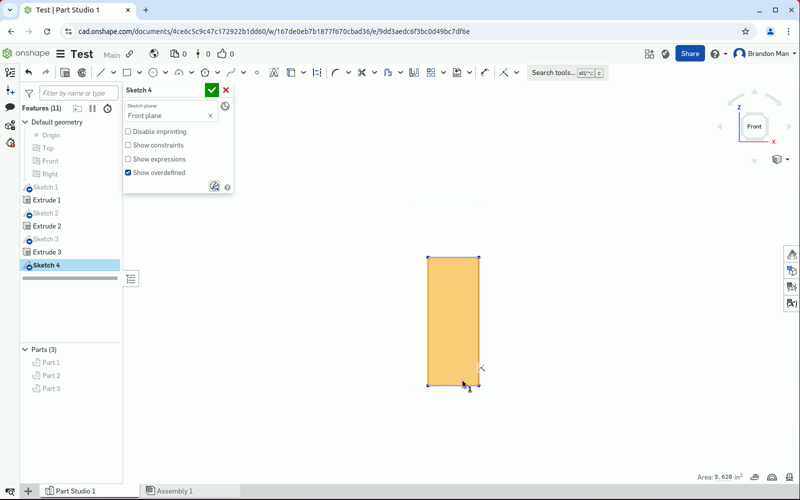
scroll(-6)
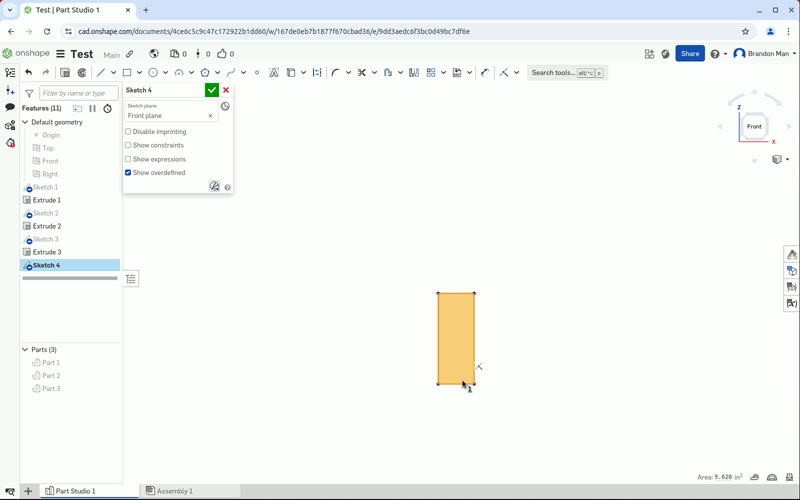
scroll(-6)
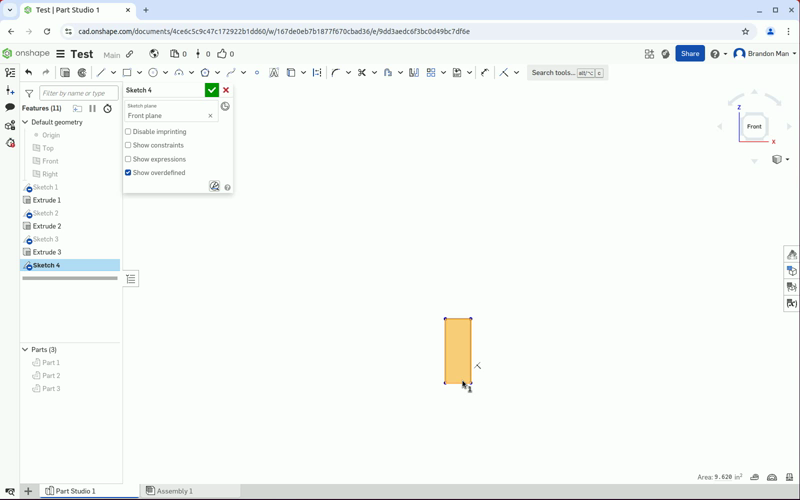
scroll(-6)
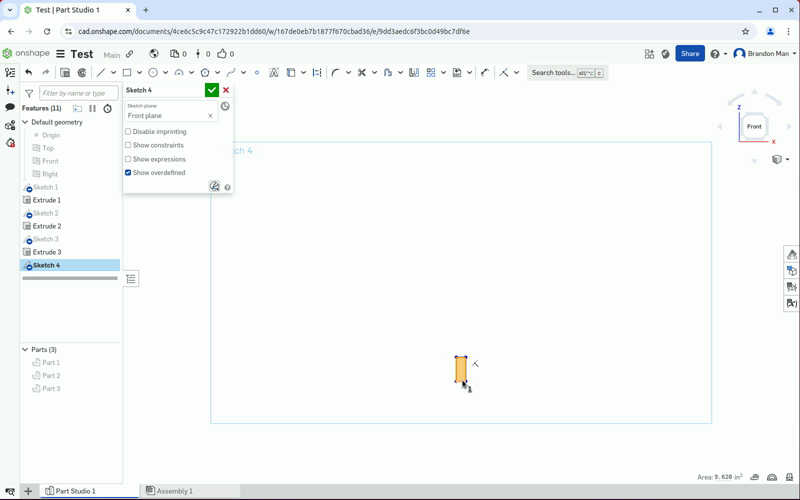
mouse_move(73, 352)
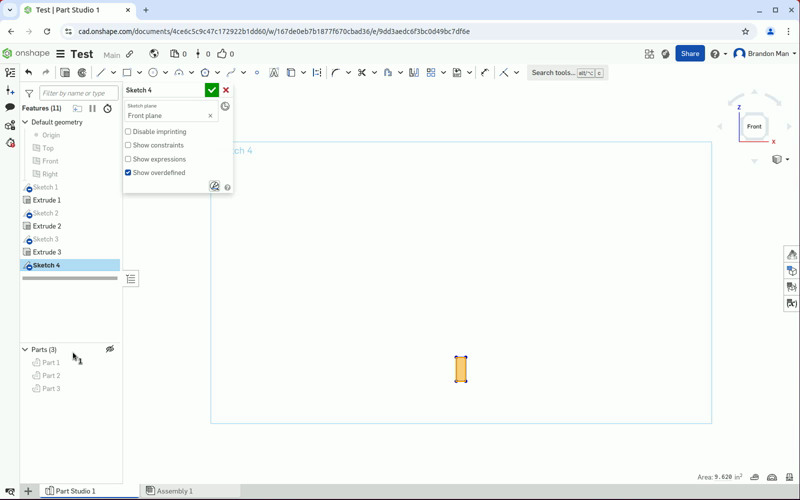
key(shift+y)
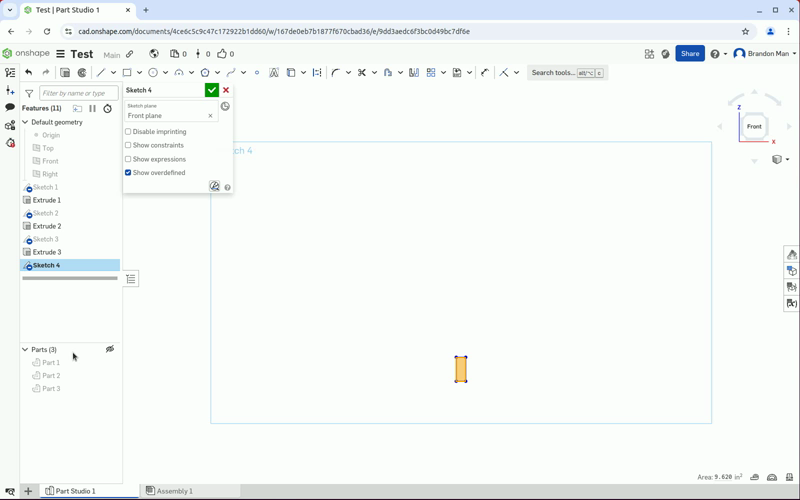
key(shift+e)
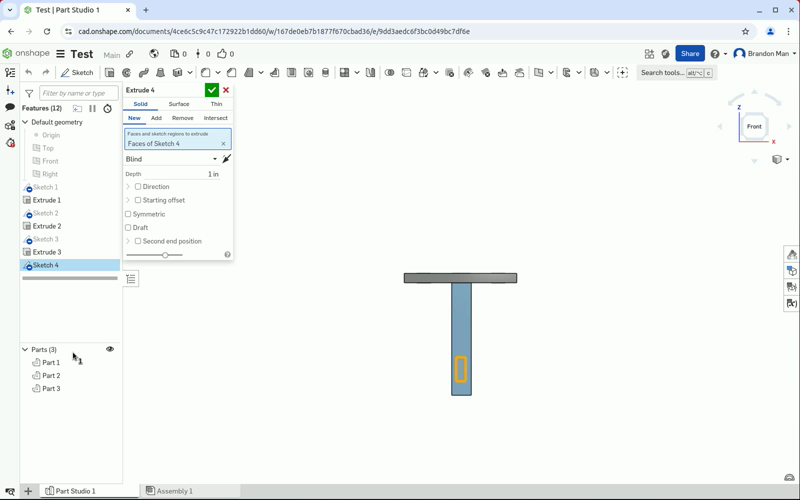
mouse_move(143, 106)
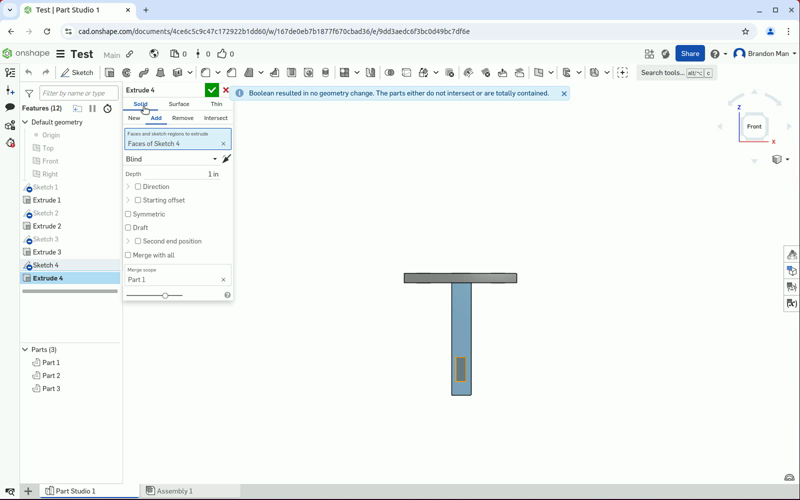
click(143, 106)
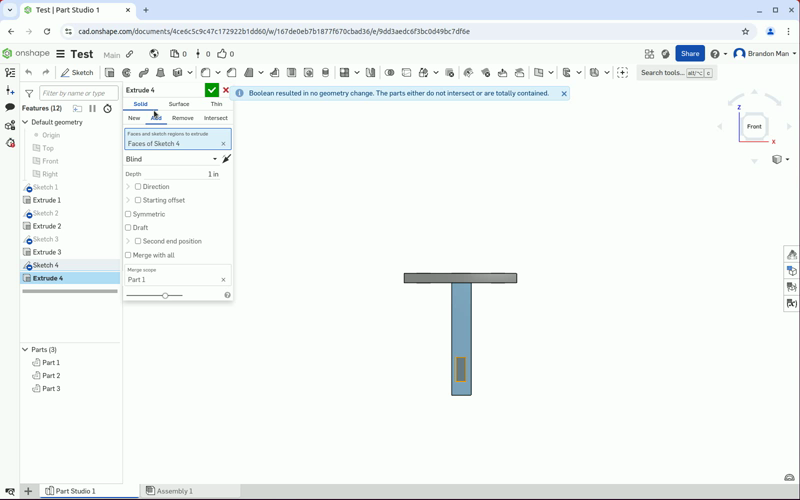
mouse_move(186, 120)
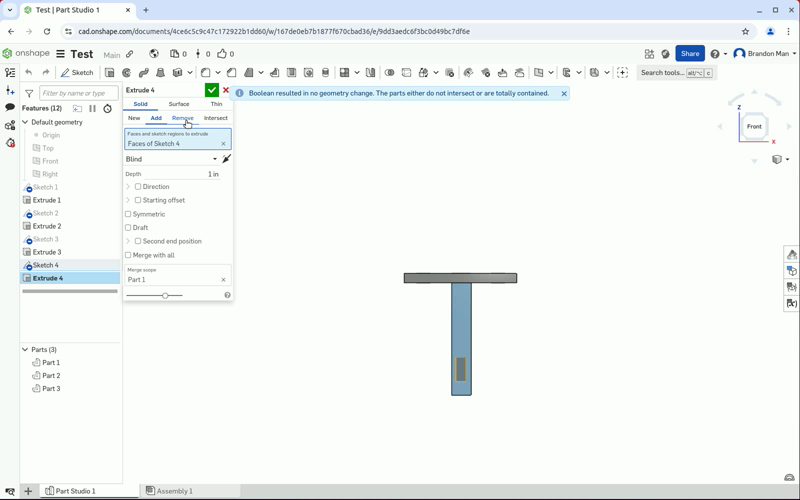
click(186, 120)
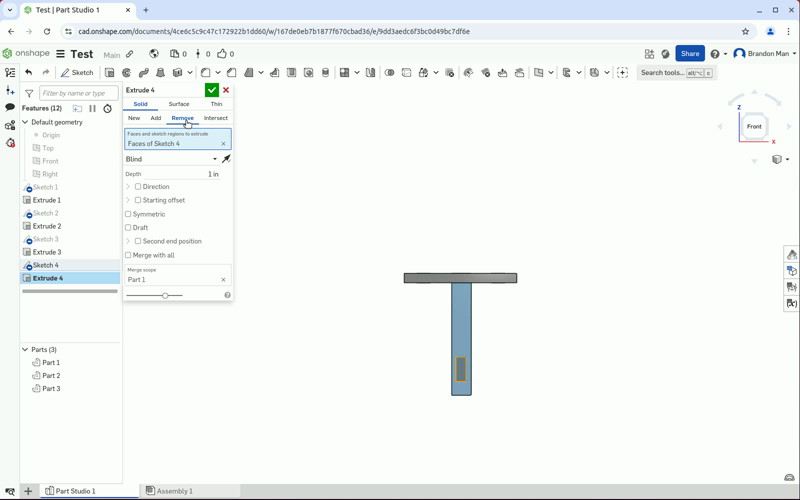
key(tab, 4)
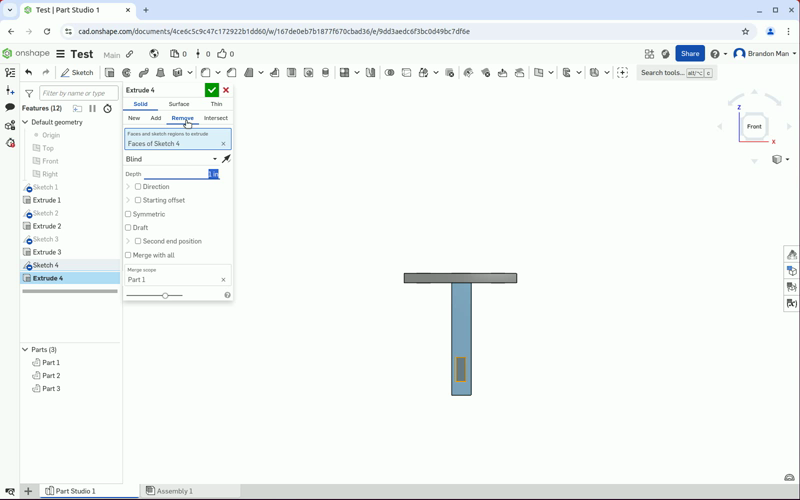
text(-4.814)
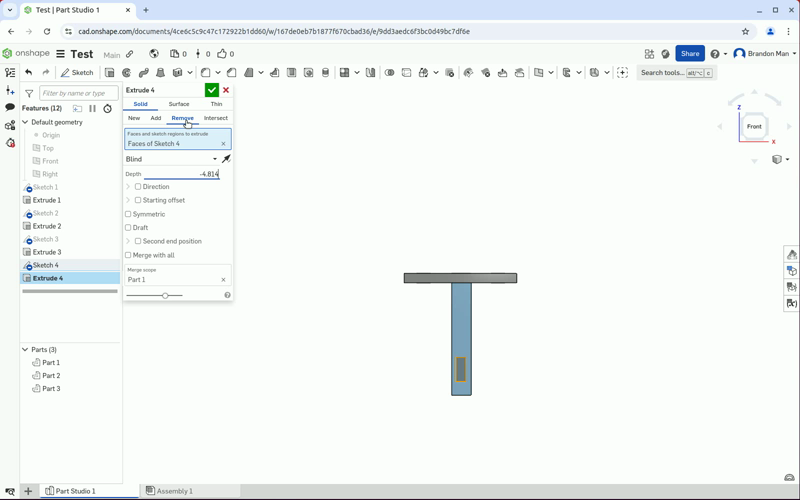
key(tab, 3)
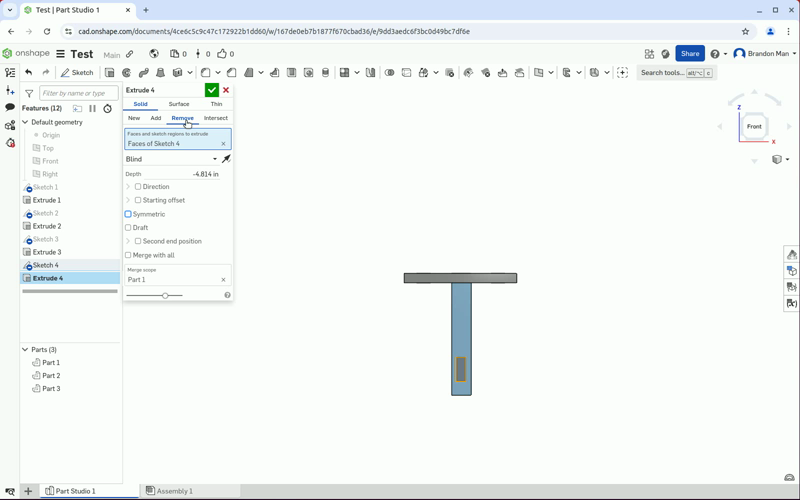
key(space)
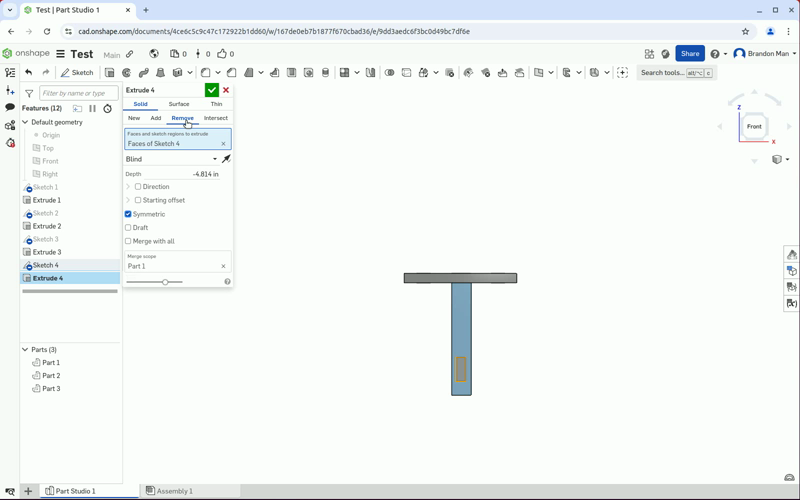
key(tab, 2)
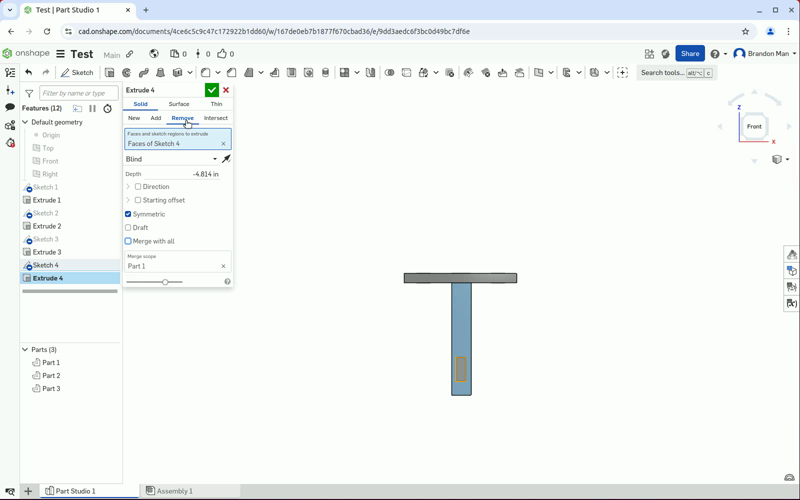
key(space)
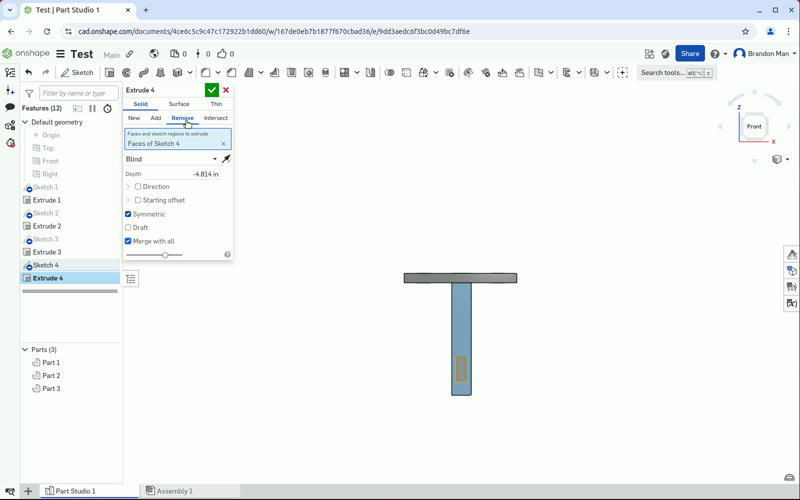
key(enter)
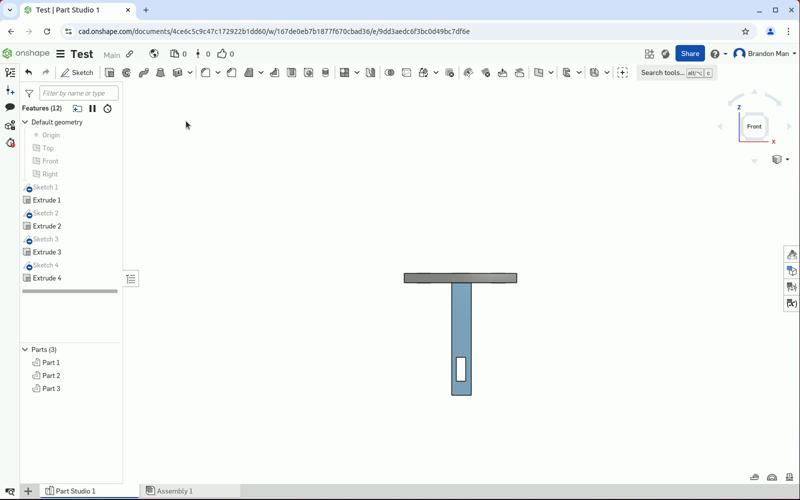
key(shift+h)
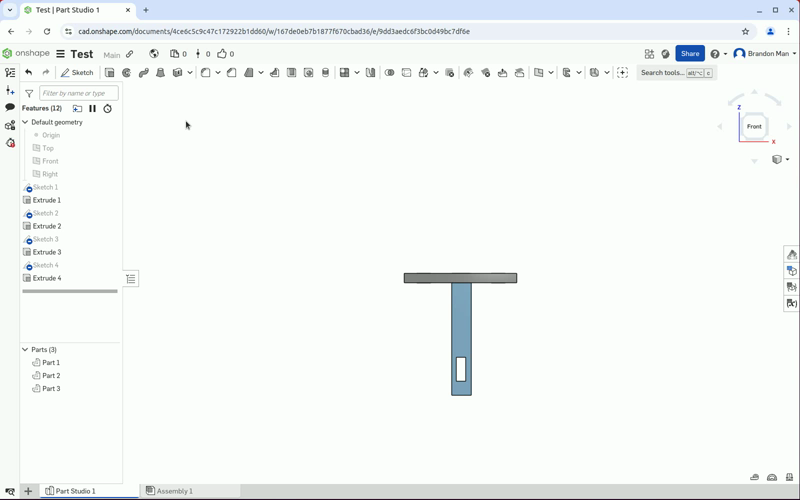
key(shift+h)
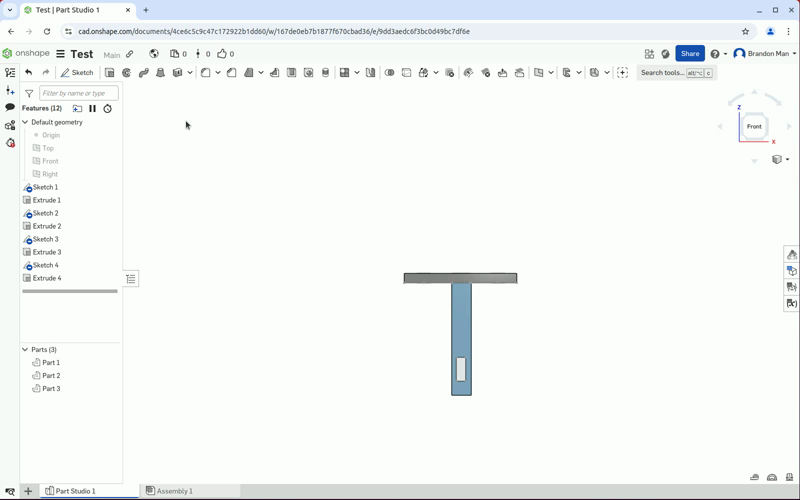
key(shift+7)
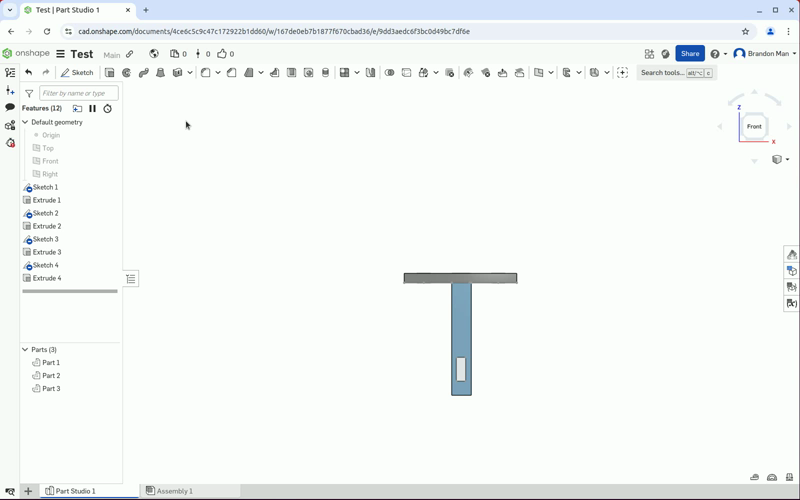
key(left, 2)
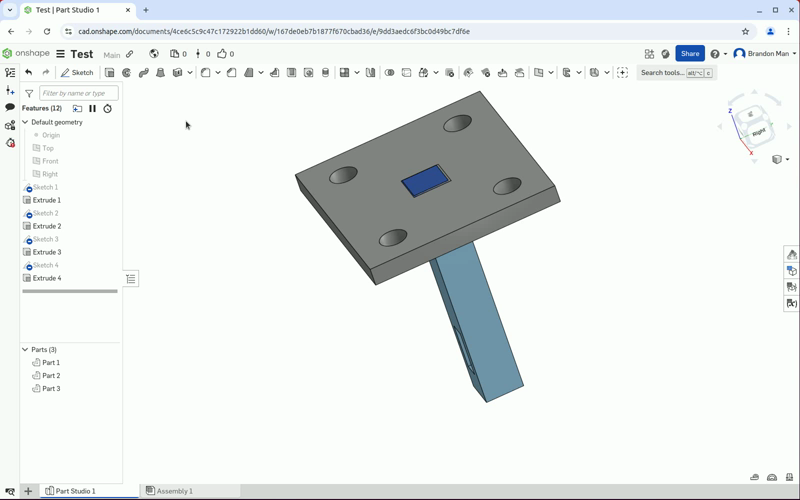
key(down, 2)
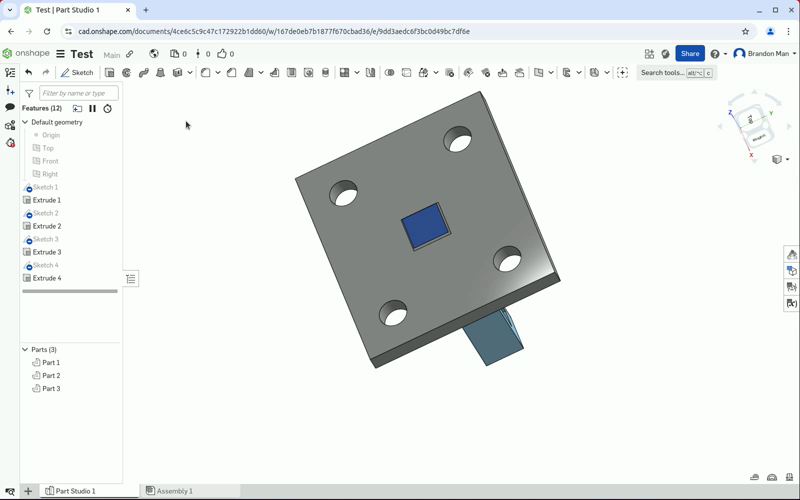
key(up, 2)
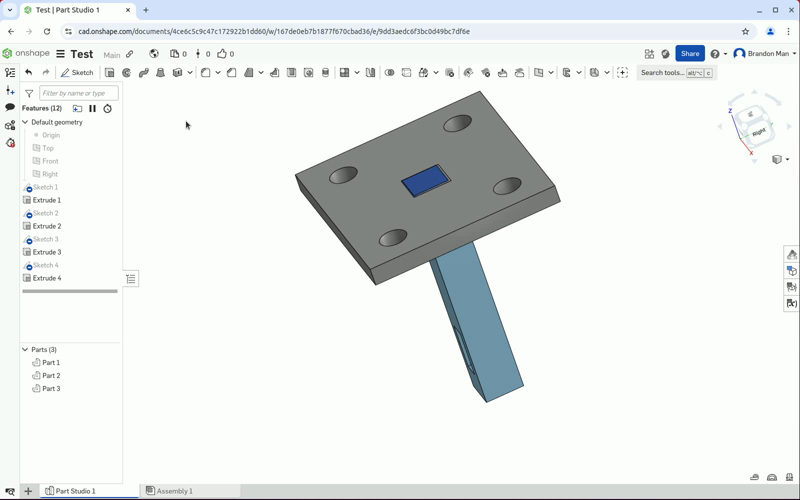
key(right, 2)
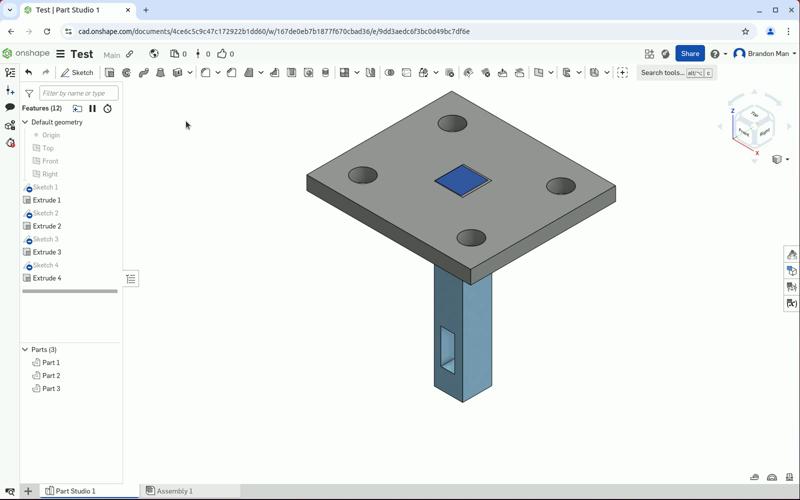
mouse_move(73, 189)
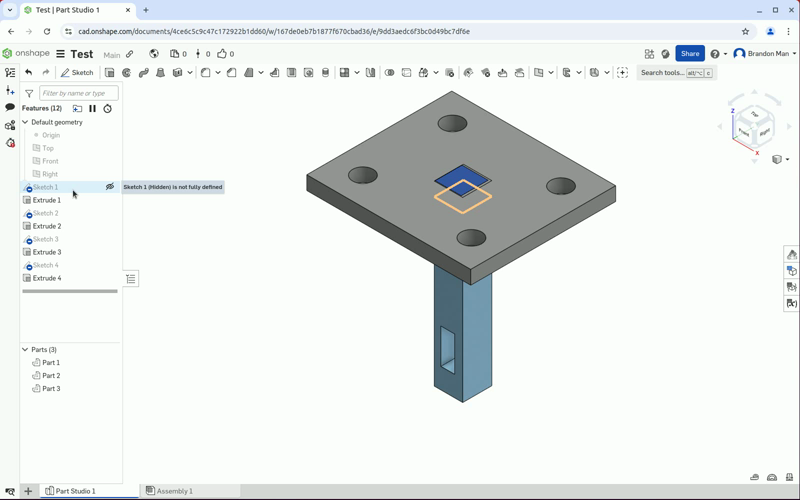
click(73, 189)